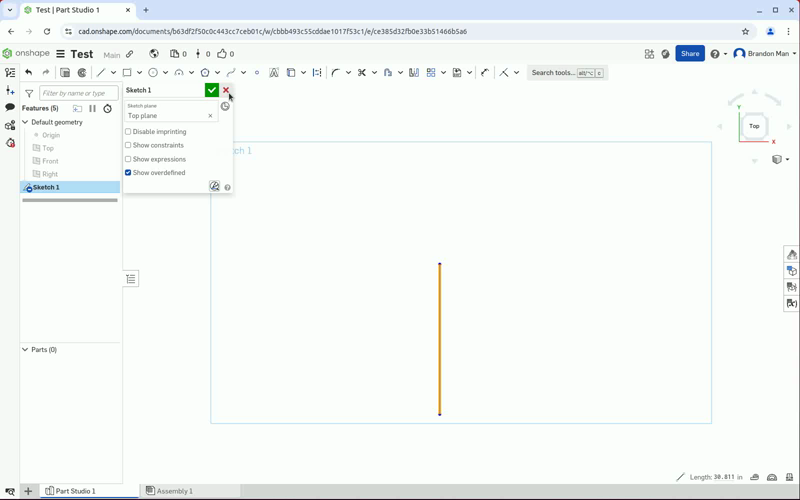
key(shift+h)
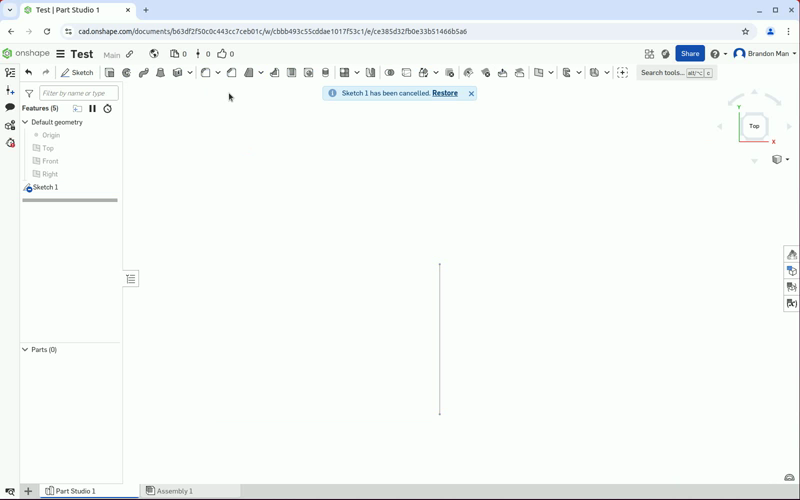
key(shift+s)
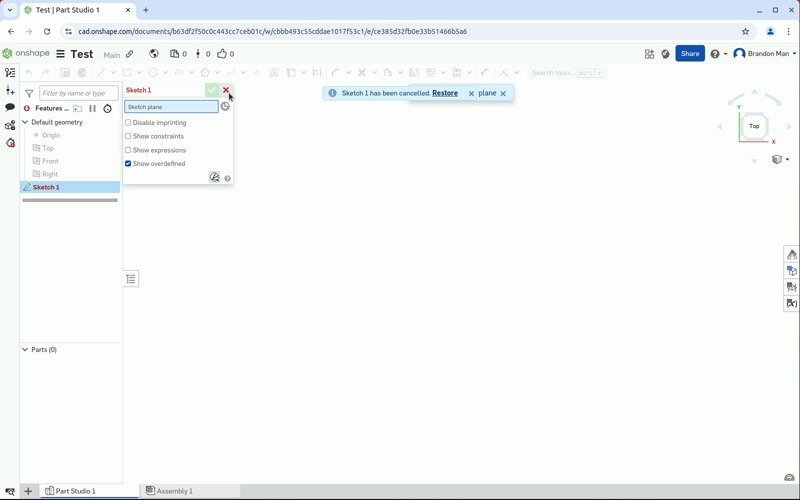
mouse_move(73, 150)
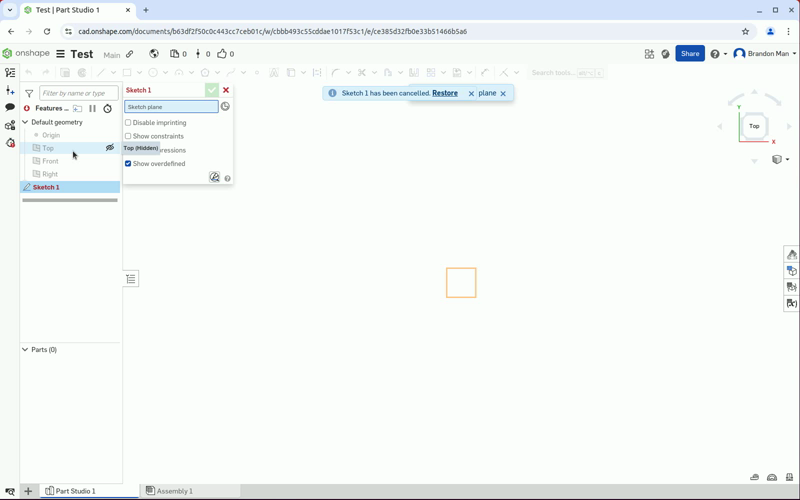
click(73, 150)
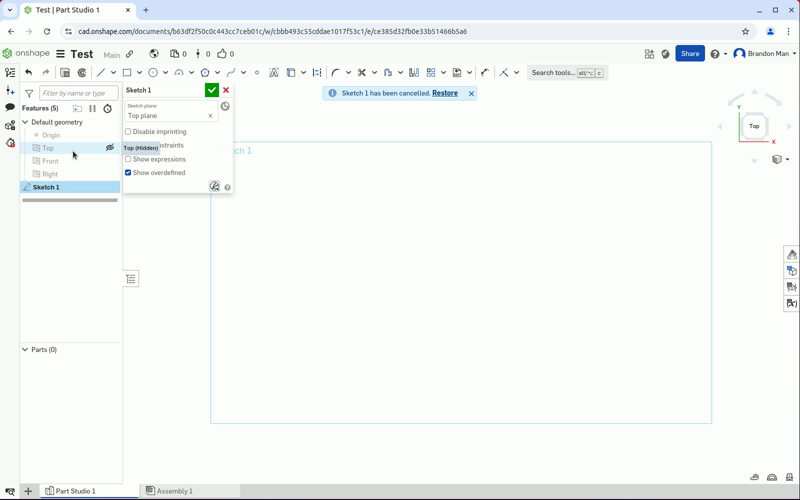
mouse_move(73, 352)
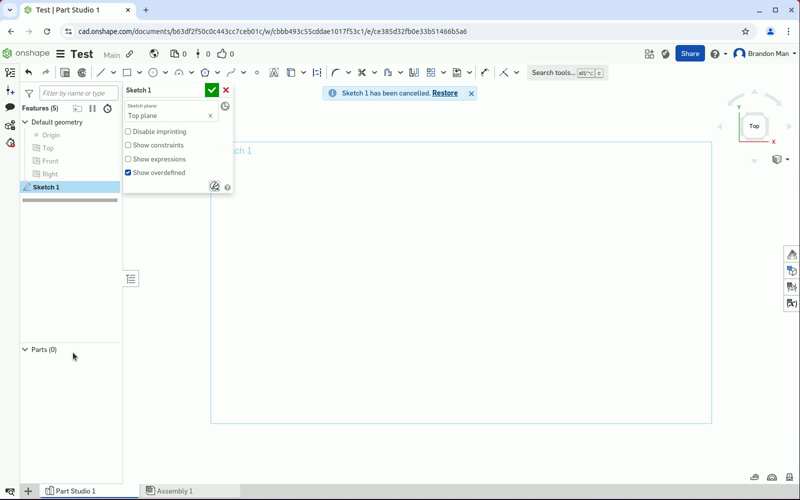
key(y)
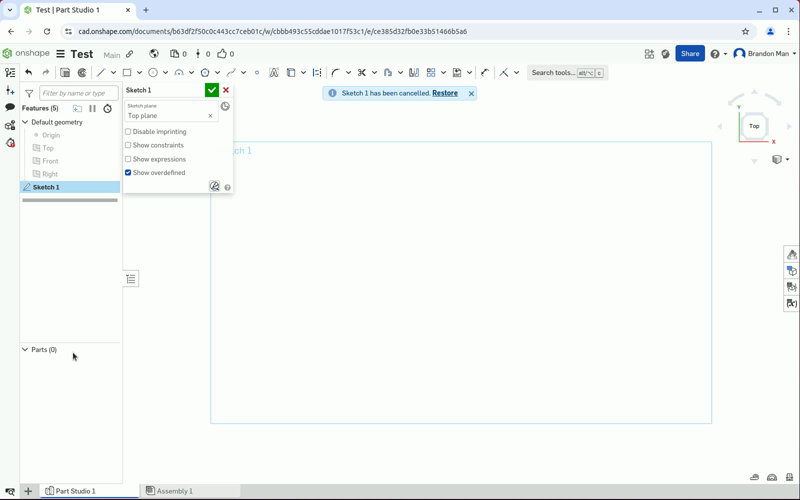
key(l)
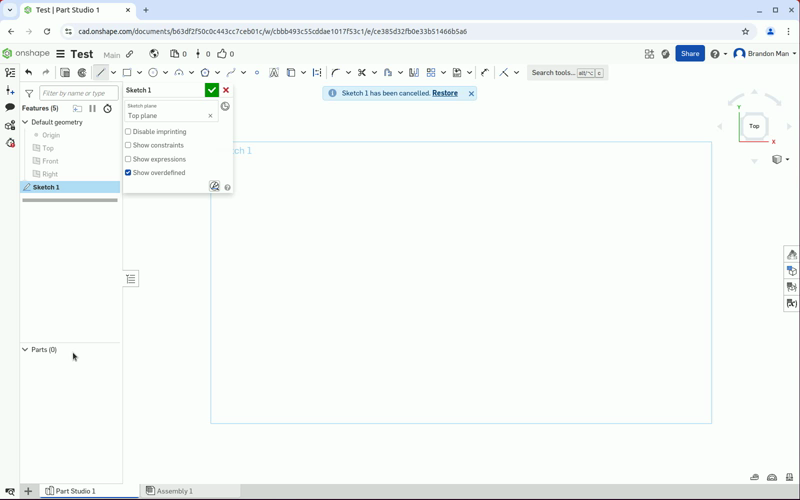
key_down(shift)
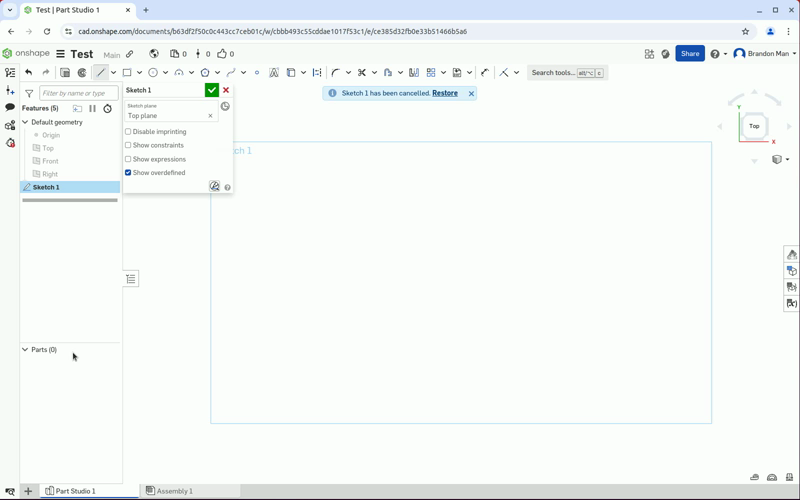
mouse_move(460, 309)
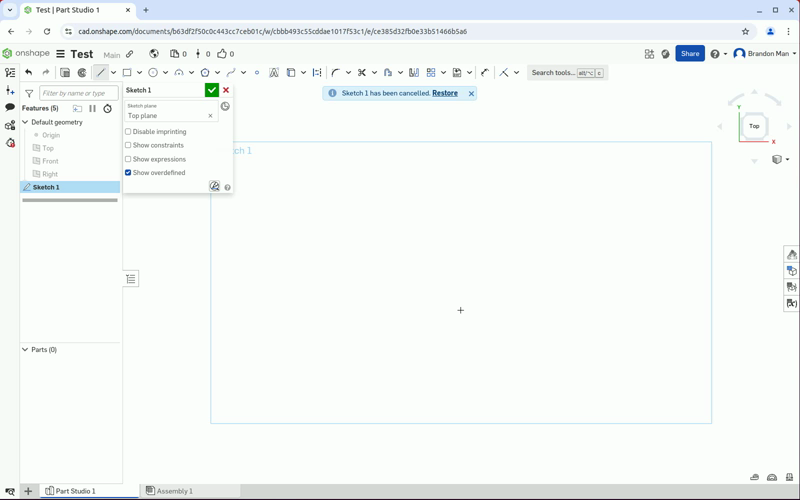
click(460, 309)
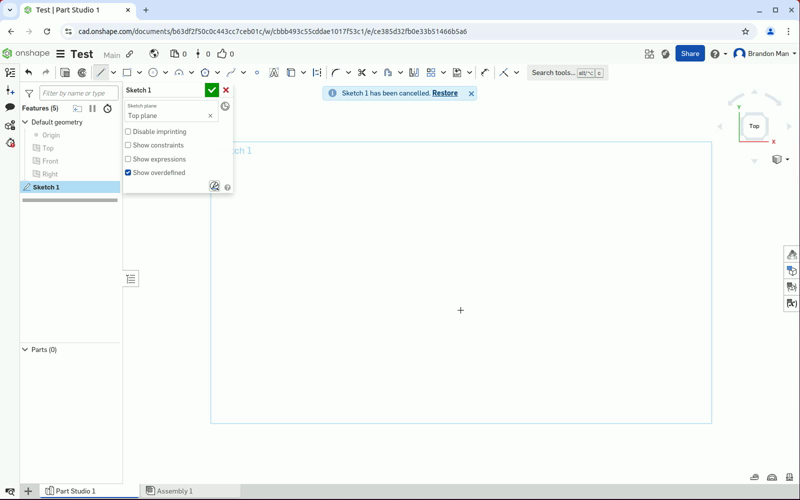
key_up(shift)
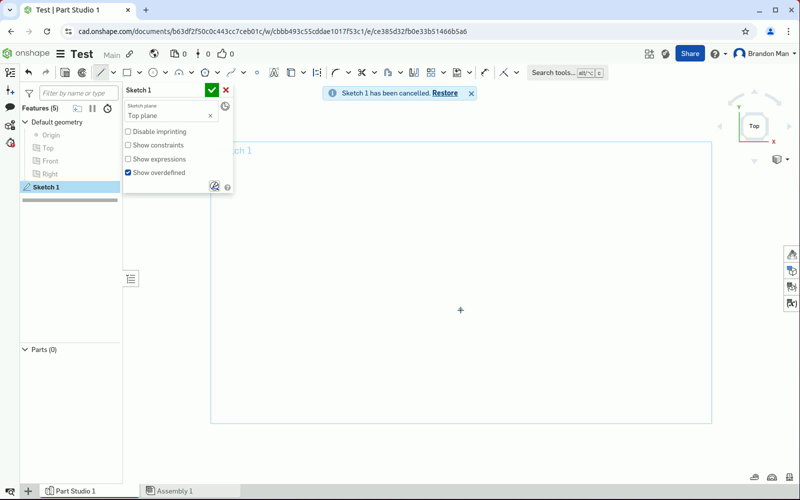
key_down(shift)
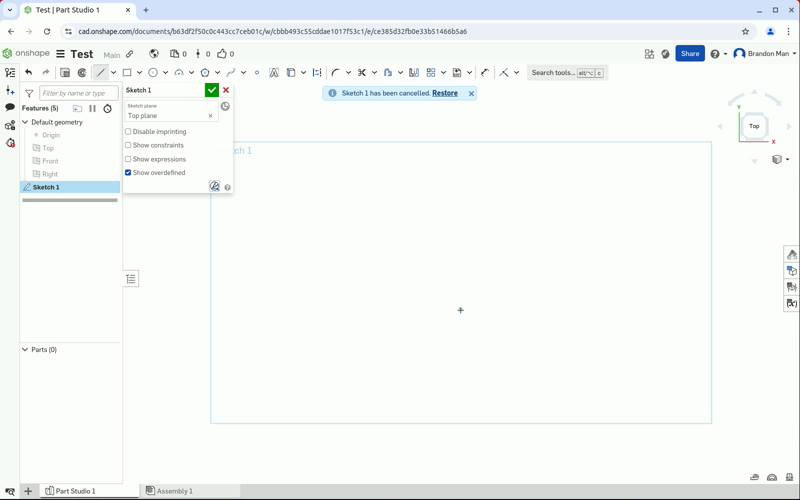
mouse_move(490, 309)
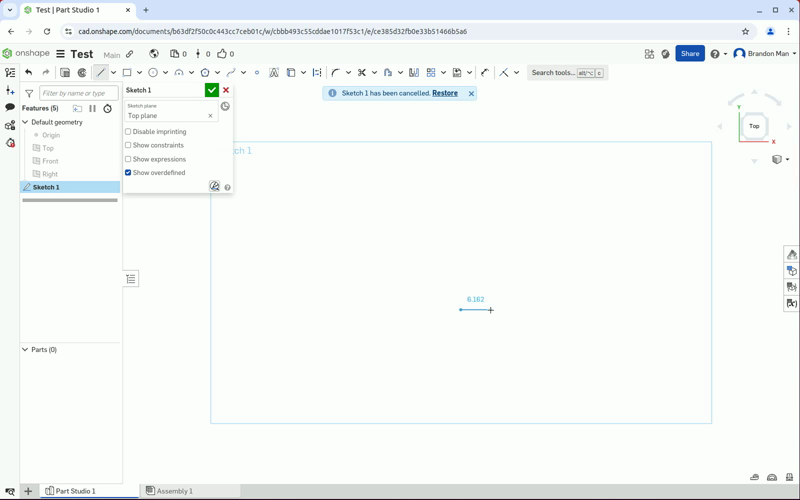
mouse_move(485, 309)
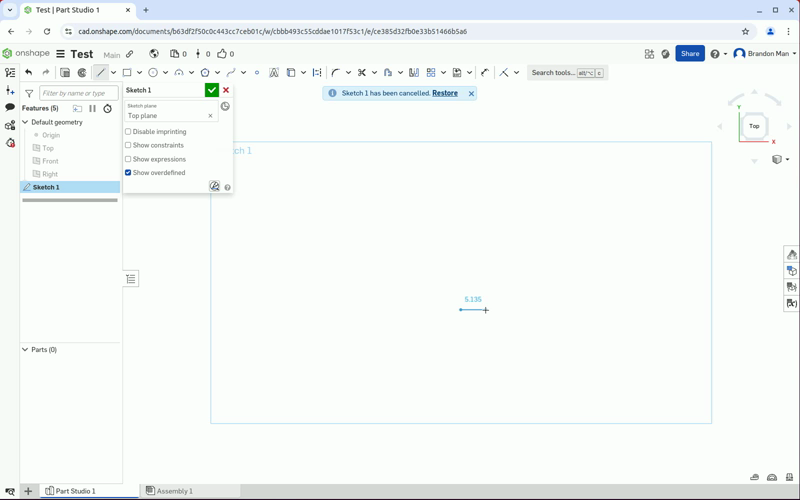
click(485, 309)
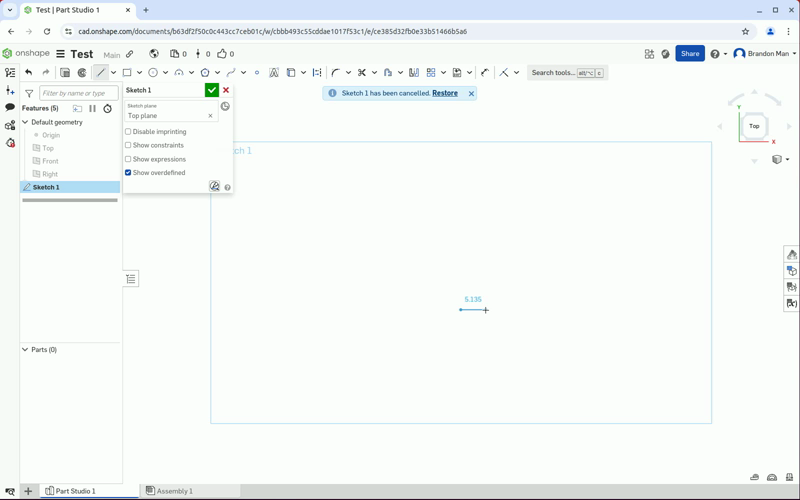
key_up(shift)
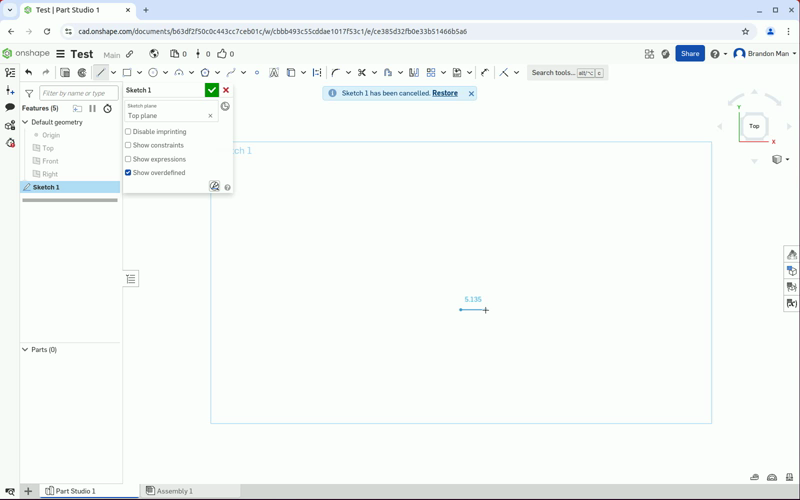
key(esc)
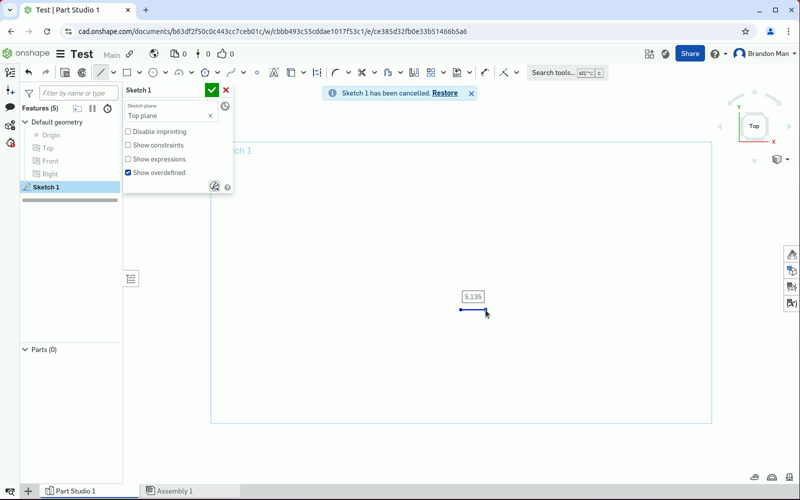
key(a)
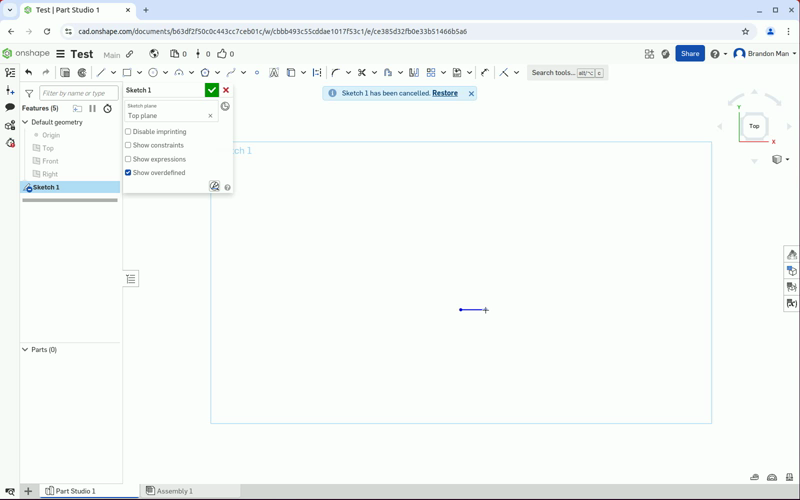
mouse_move(485, 309)
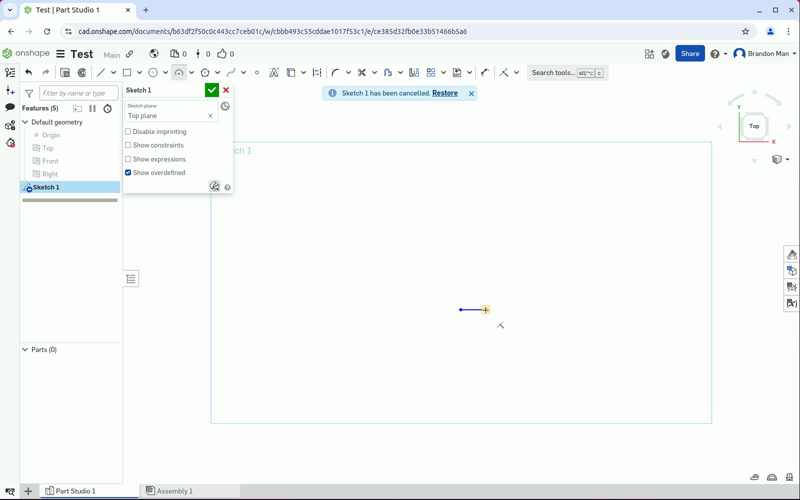
click(485, 309)
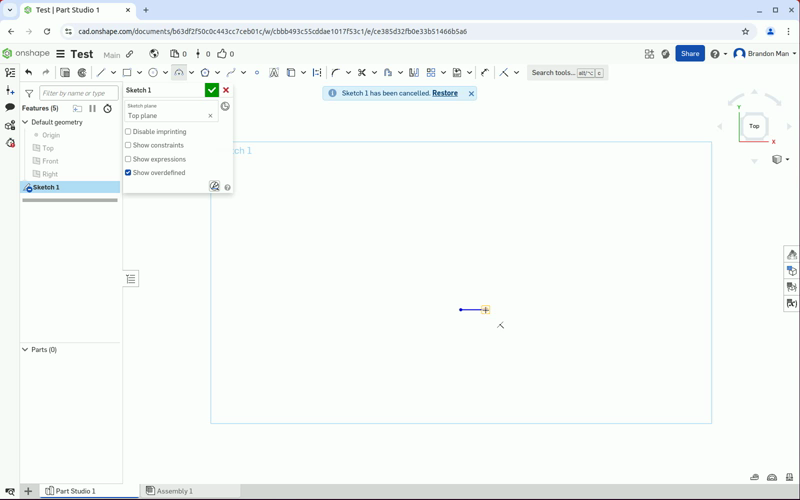
key_down(shift)
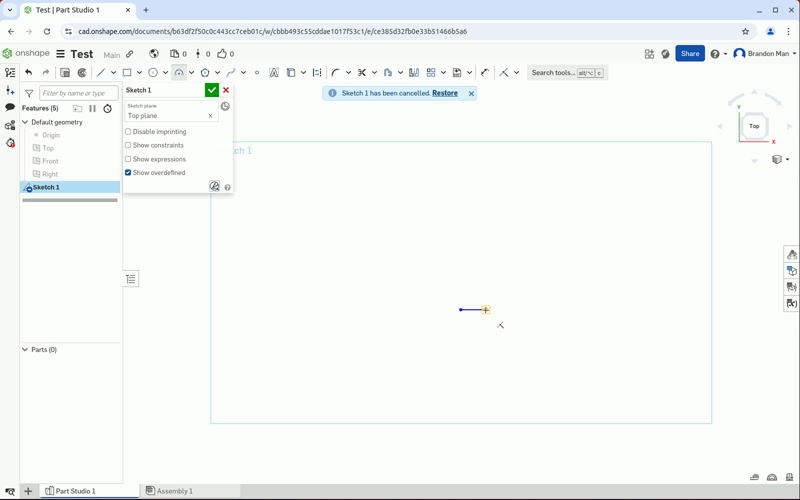
mouse_move(491, 315)
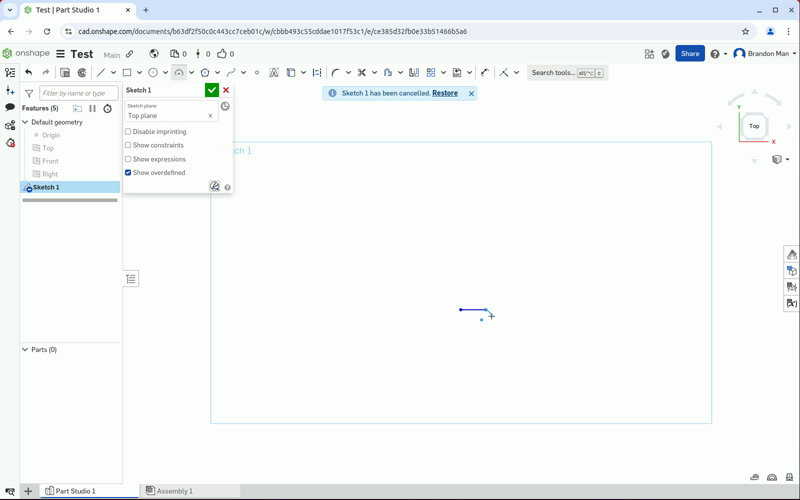
click(491, 315)
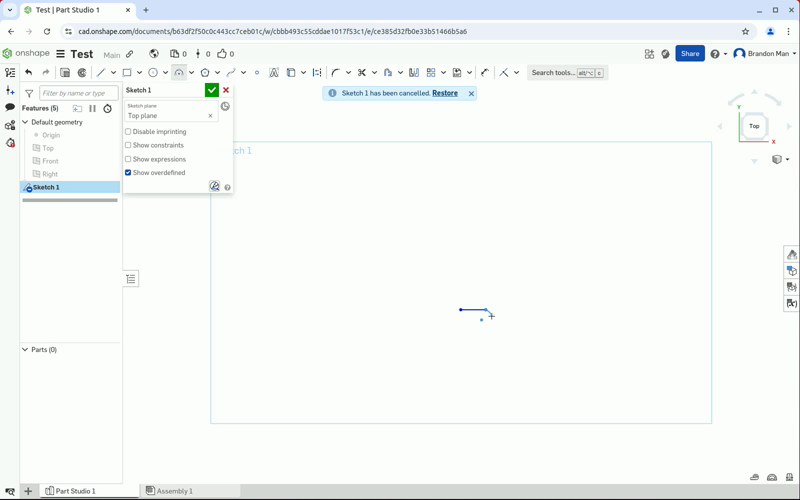
mouse_move(489, 311)
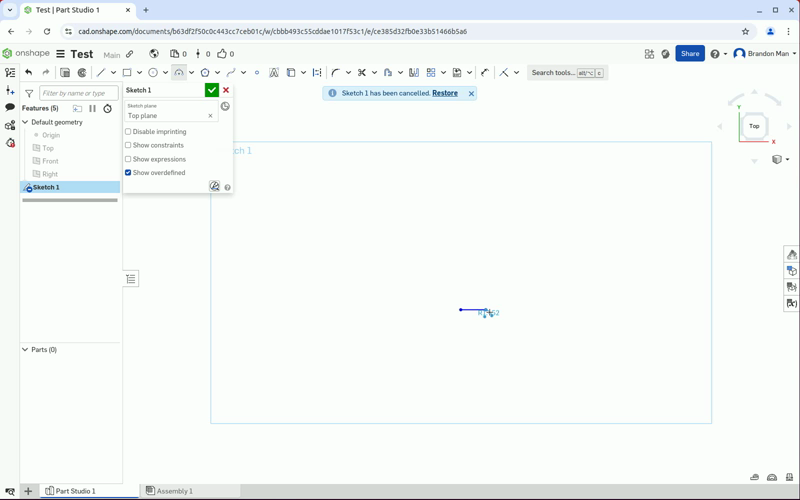
click(489, 311)
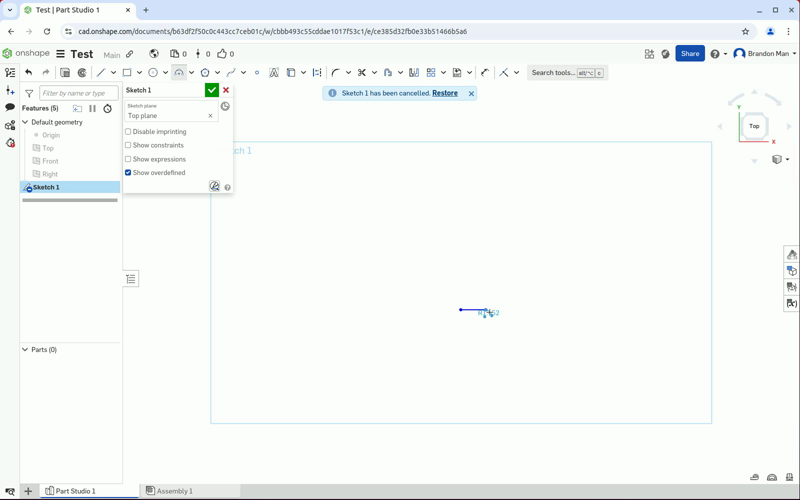
key_up(shift)
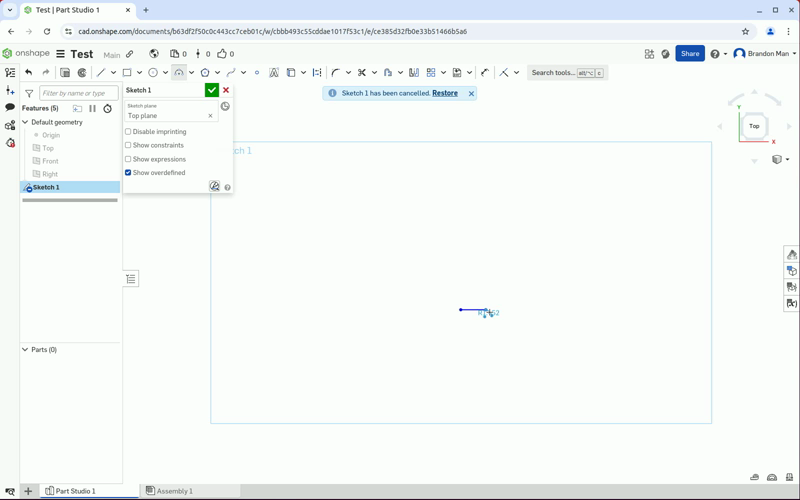
key(esc)
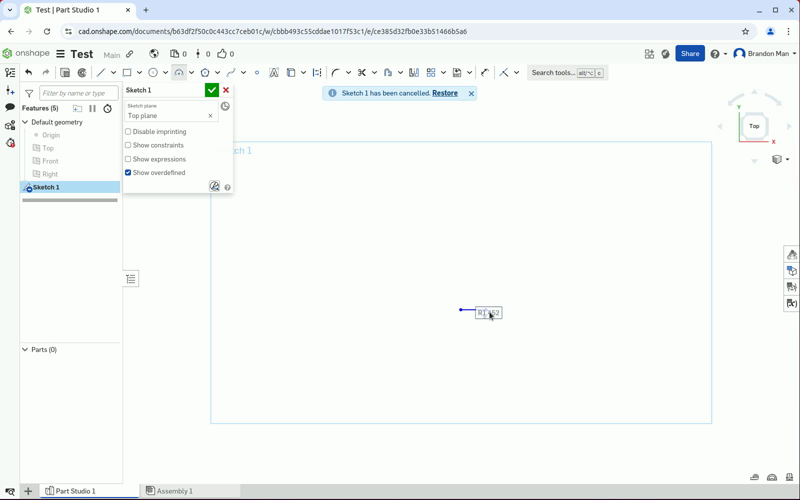
key(l)
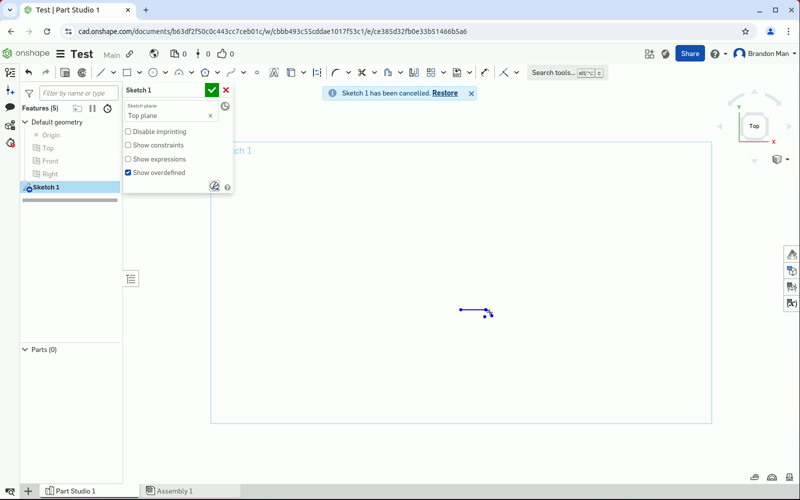
mouse_move(491, 315)
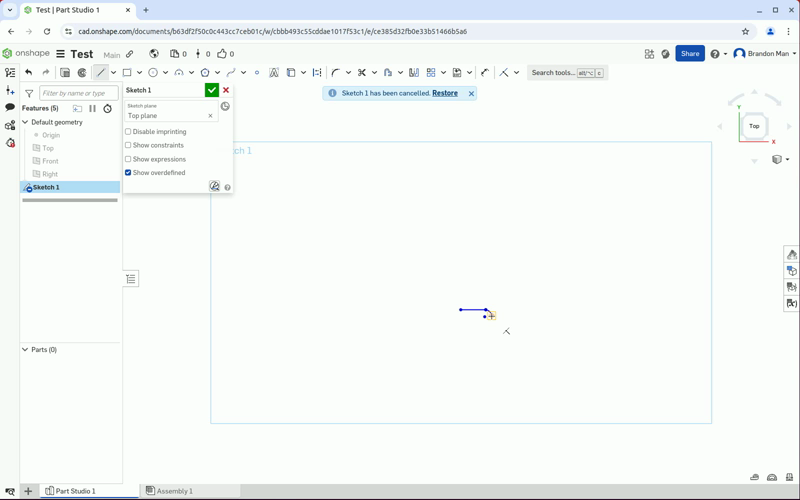
click(491, 315)
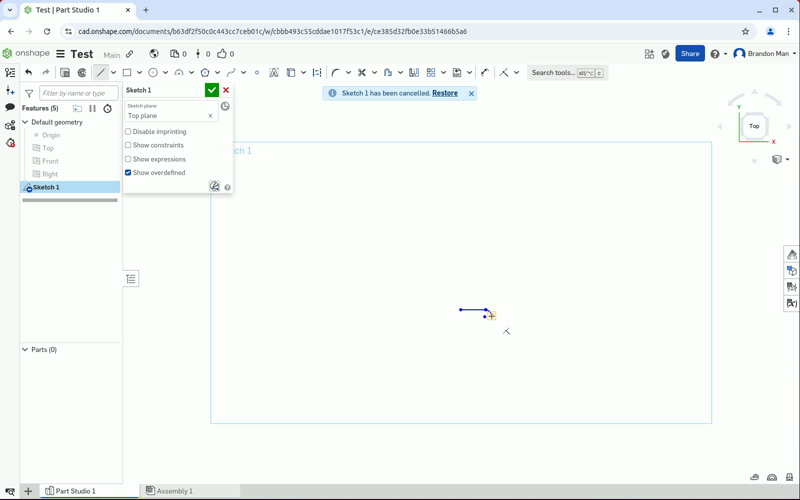
key_down(shift)
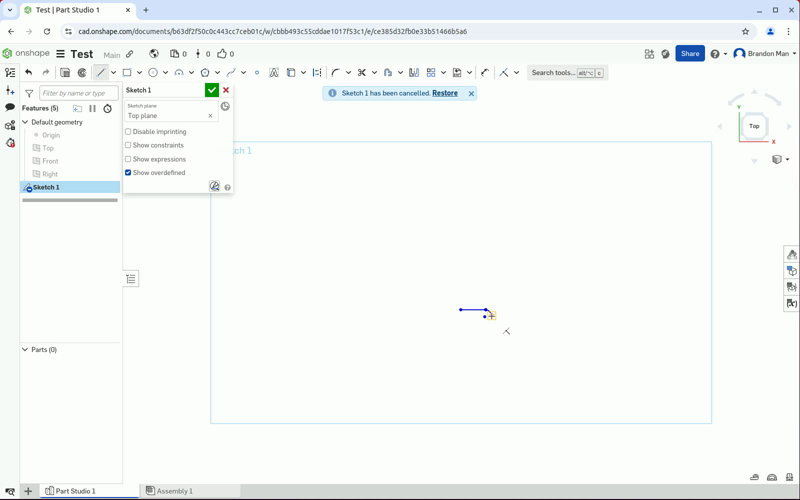
mouse_move(521, 315)
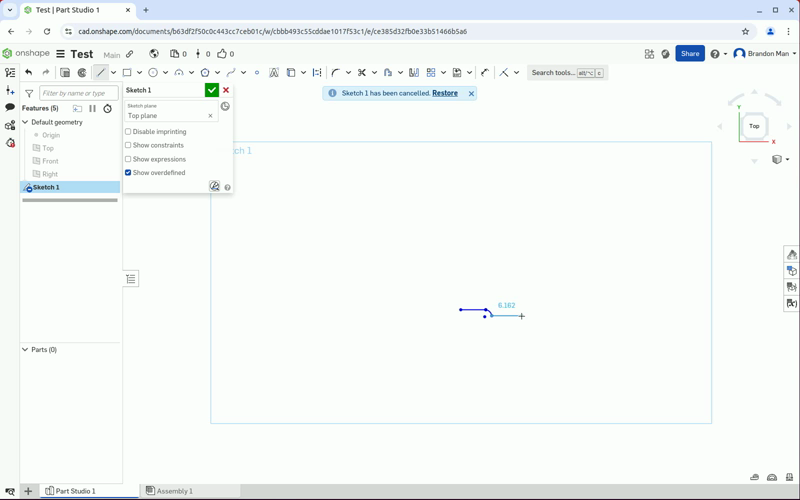
mouse_move(491, 350)
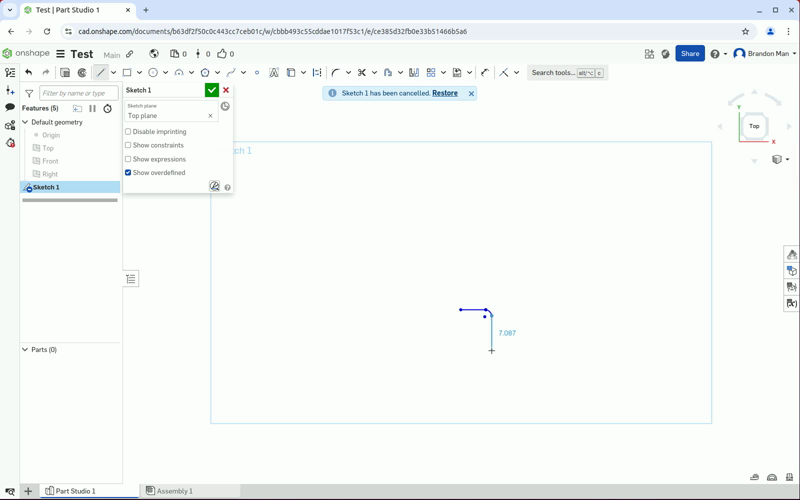
click(491, 350)
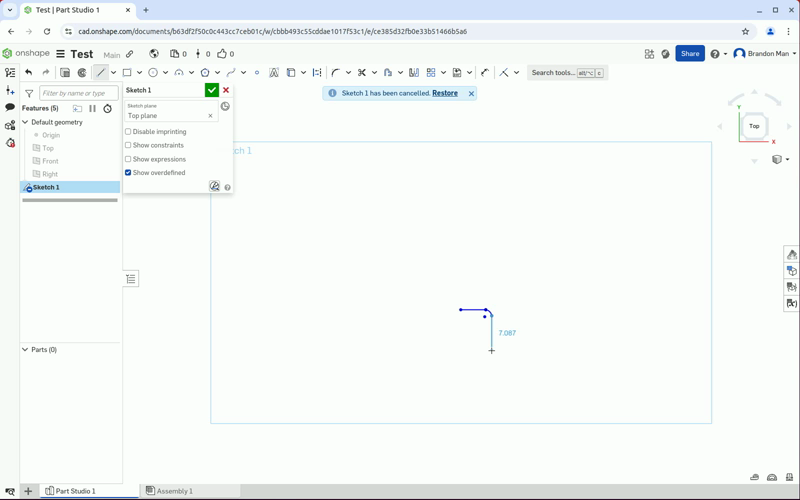
key_up(shift)
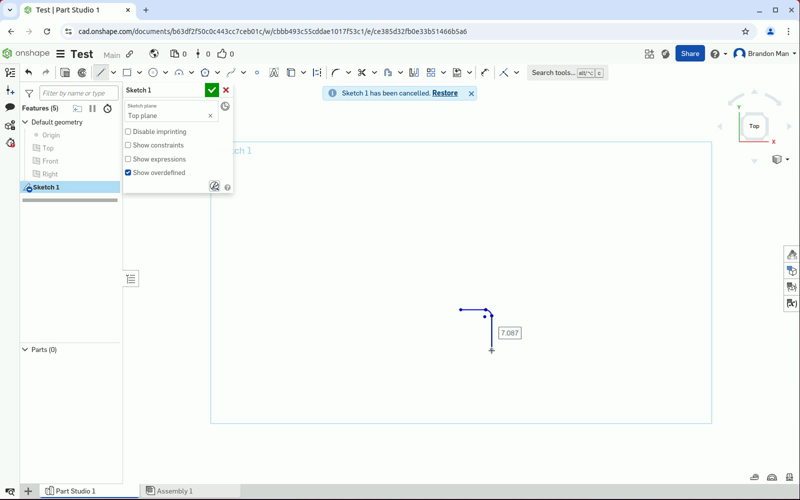
key_down(shift)
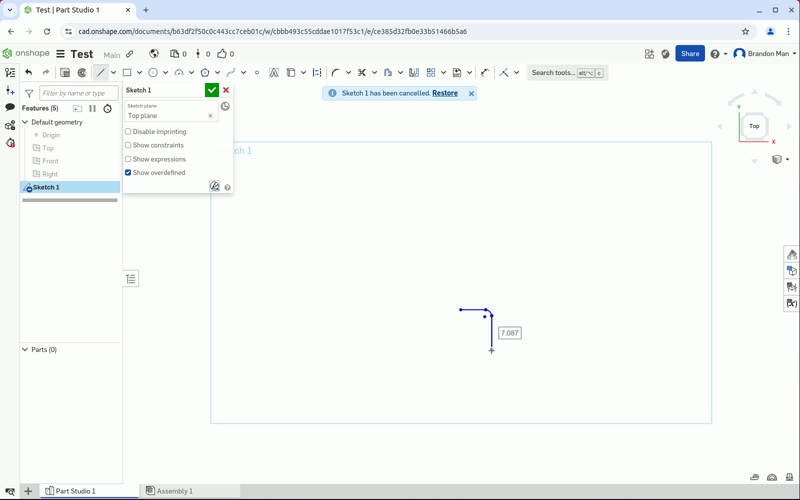
mouse_move(573, 350)
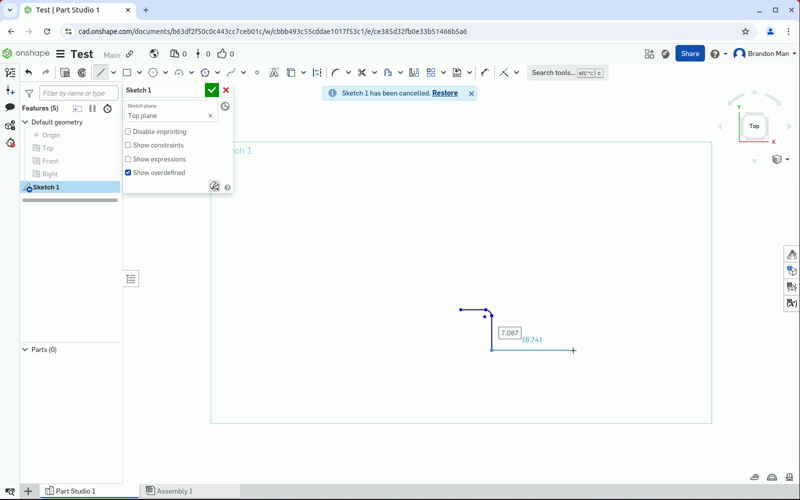
click(573, 350)
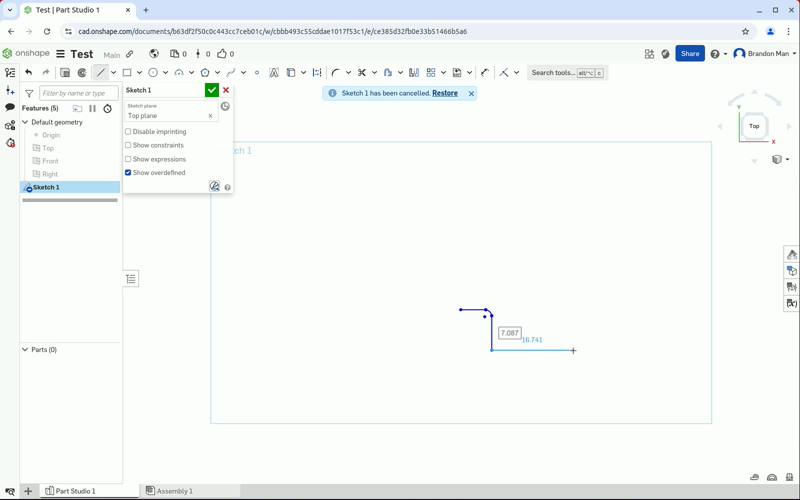
key_up(shift)
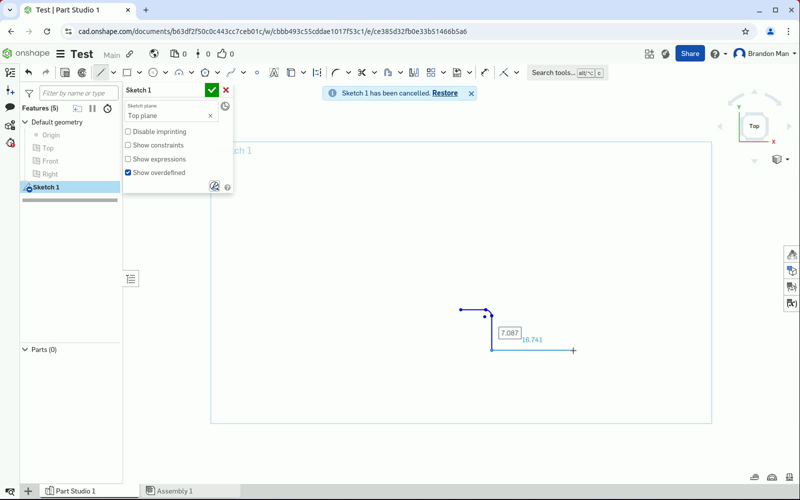
key_down(shift)
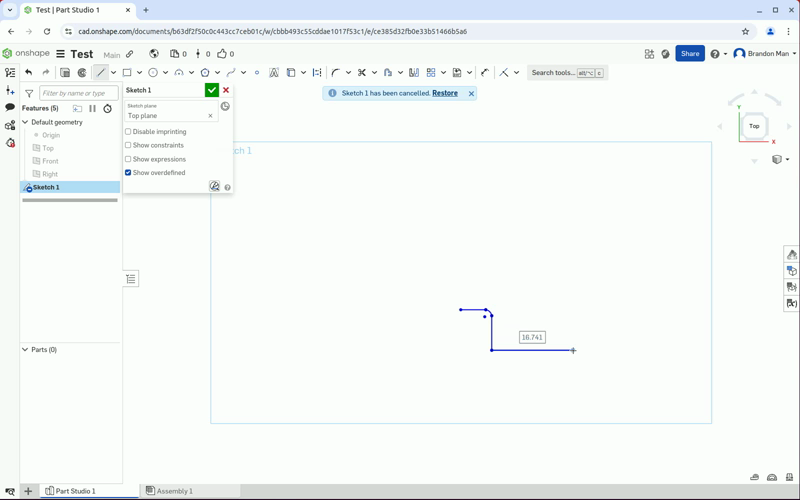
mouse_move(573, 282)
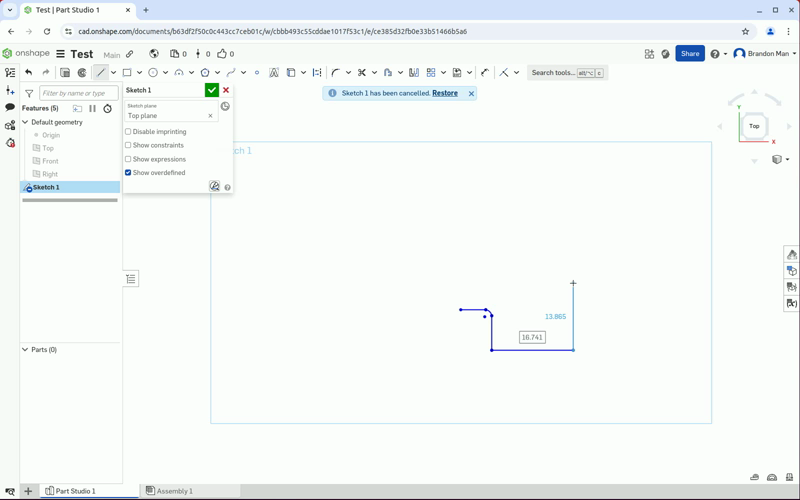
click(573, 282)
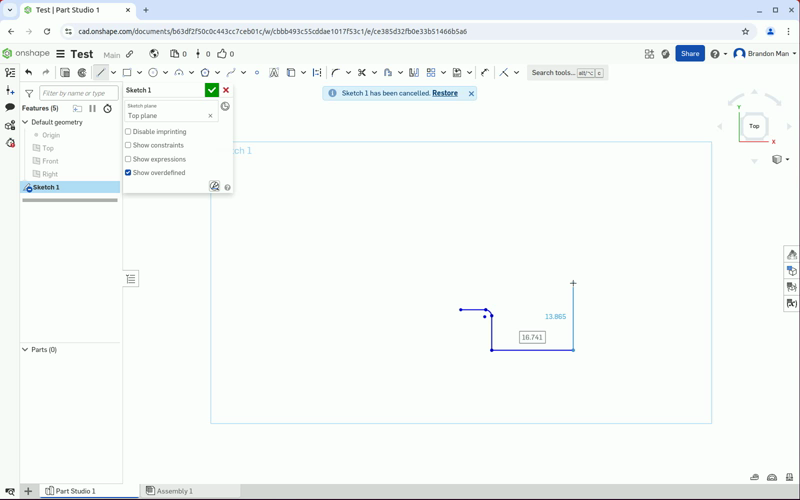
key_up(shift)
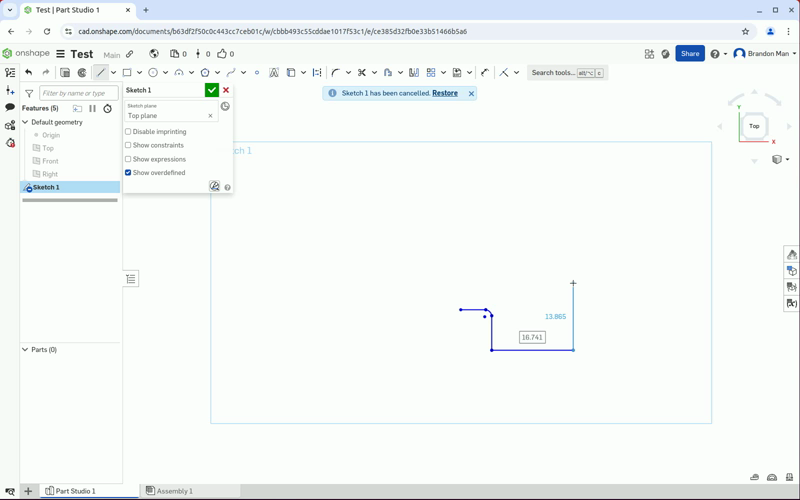
key_down(shift)
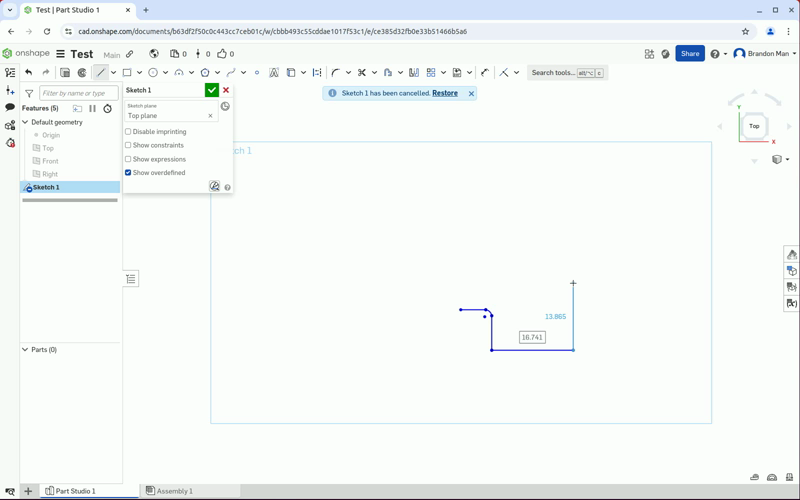
mouse_move(460, 282)
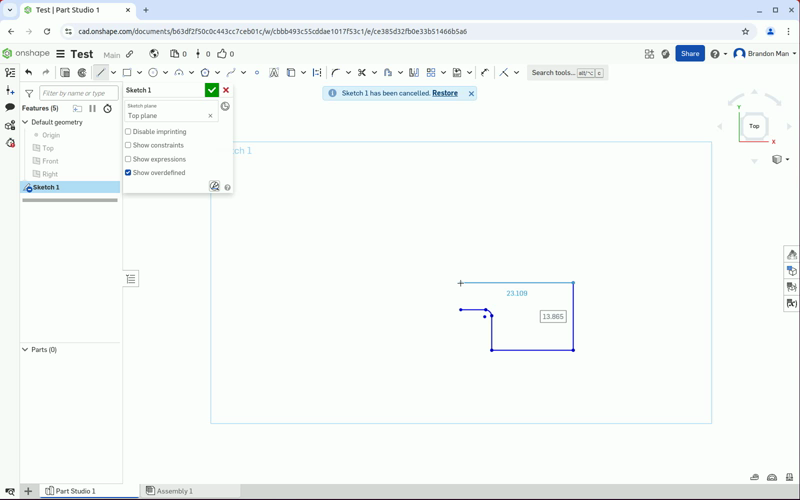
click(460, 282)
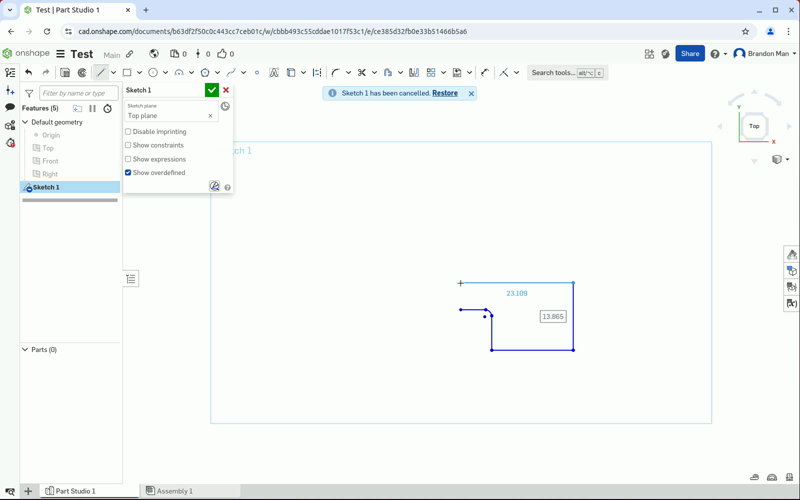
key_up(shift)
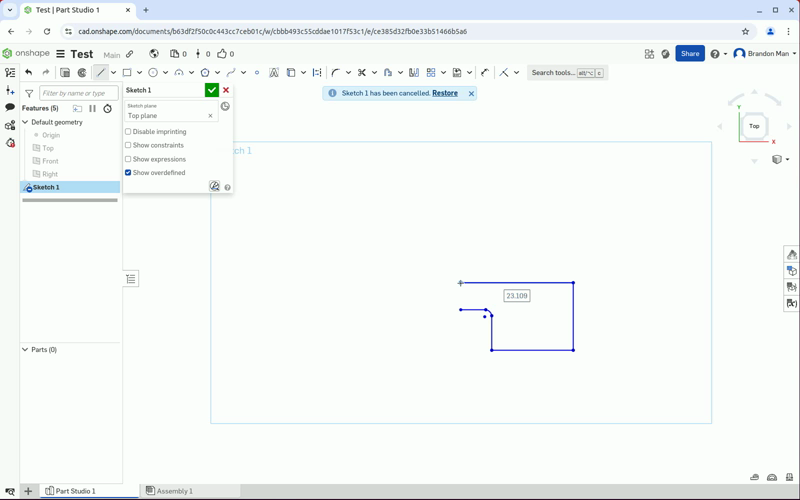
mouse_move(490, 282)
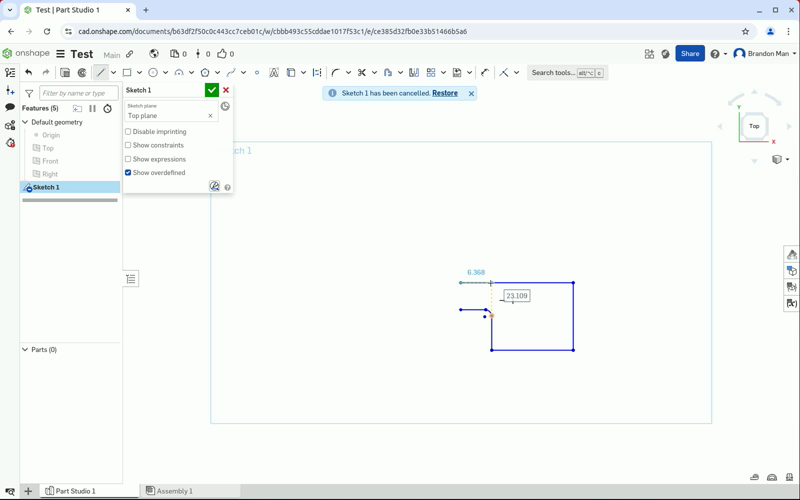
key_down(shift)
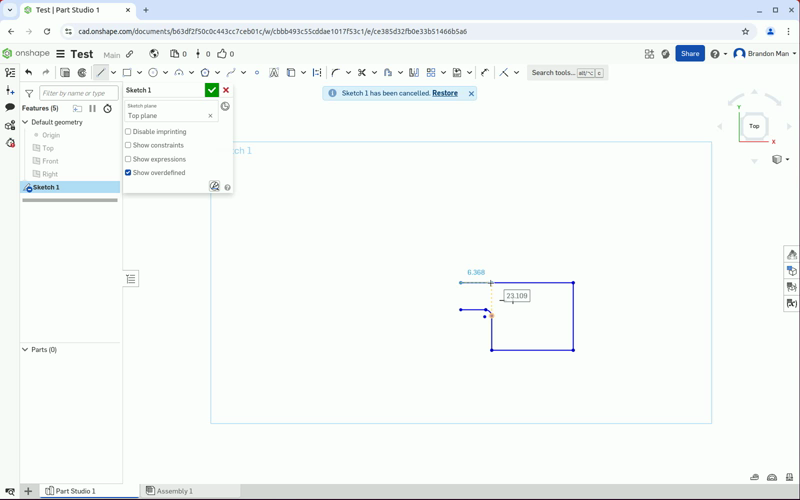
mouse_move(460, 309)
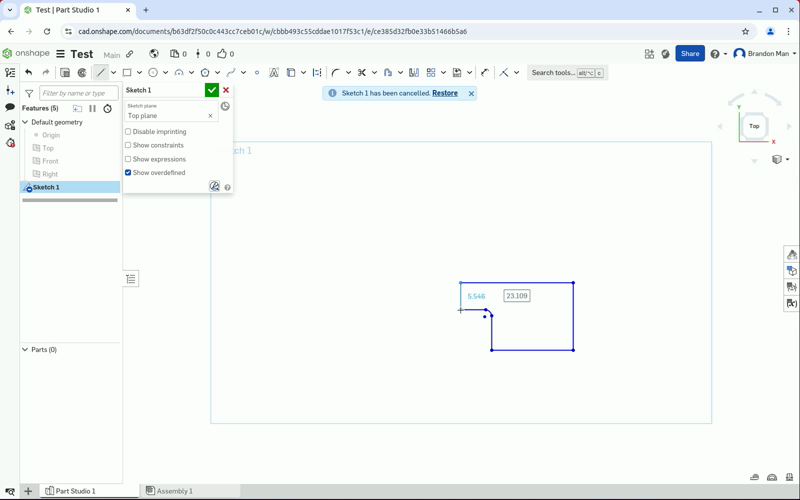
key_up(shift)
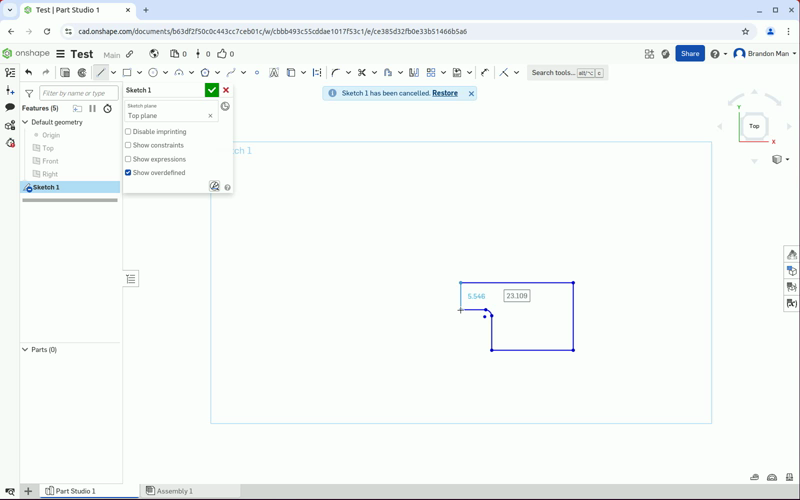
click(460, 309)
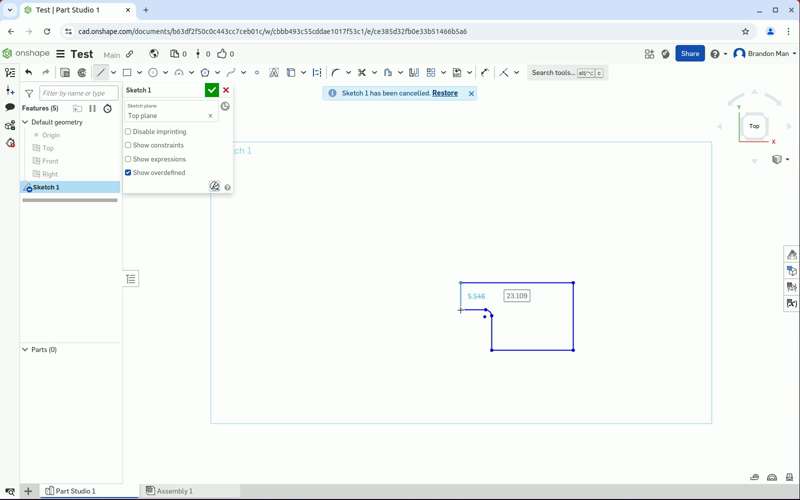
key(esc)
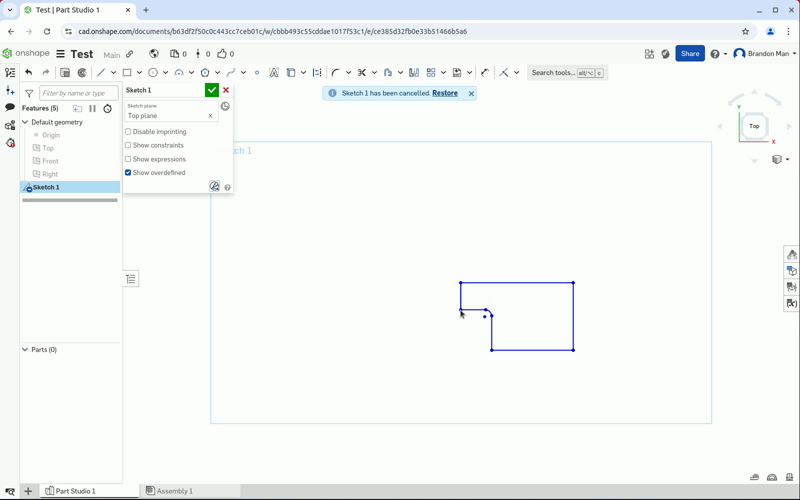
key(c)
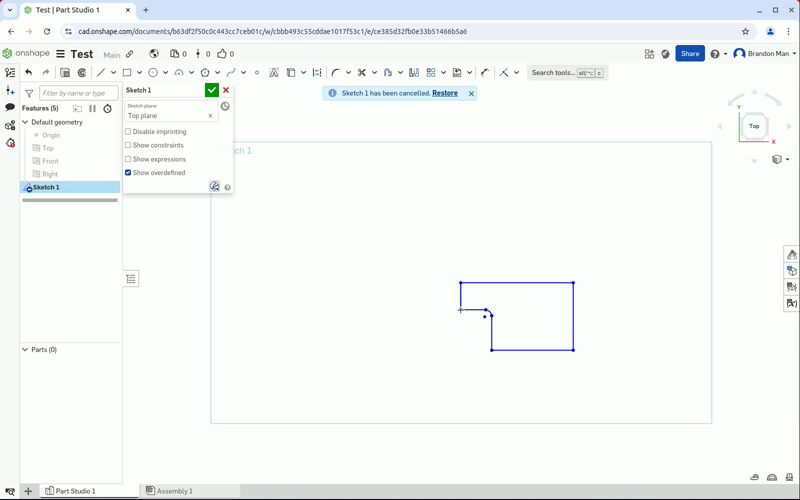
key_down(shift)
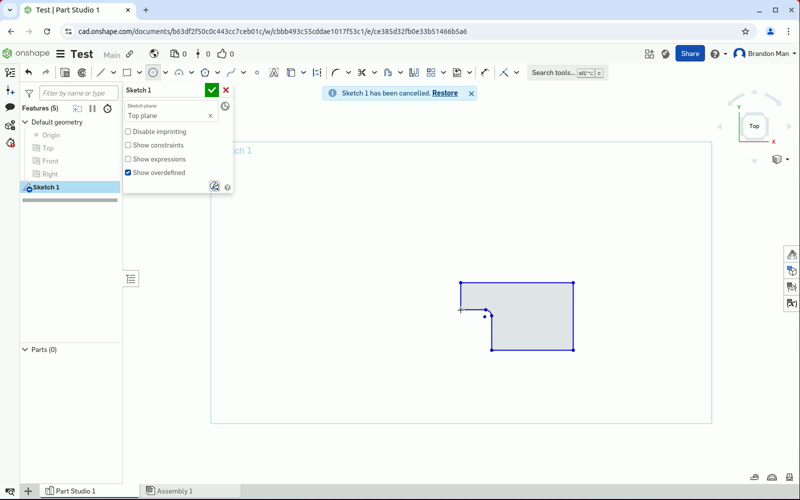
mouse_move(473, 295)
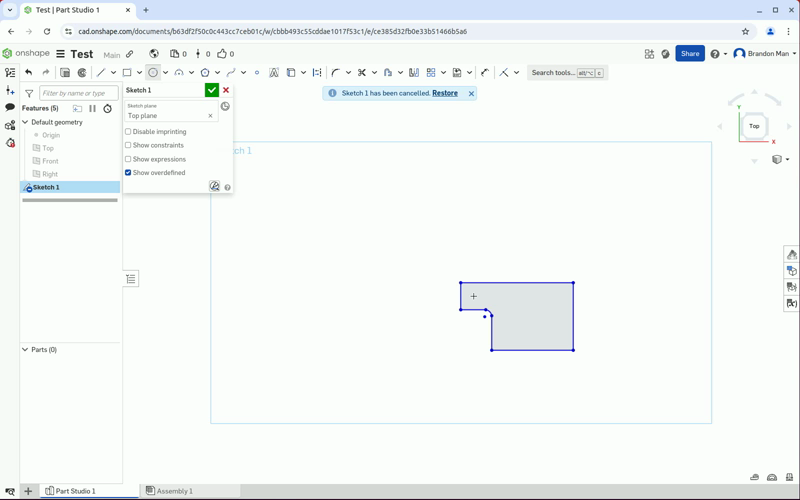
click(473, 295)
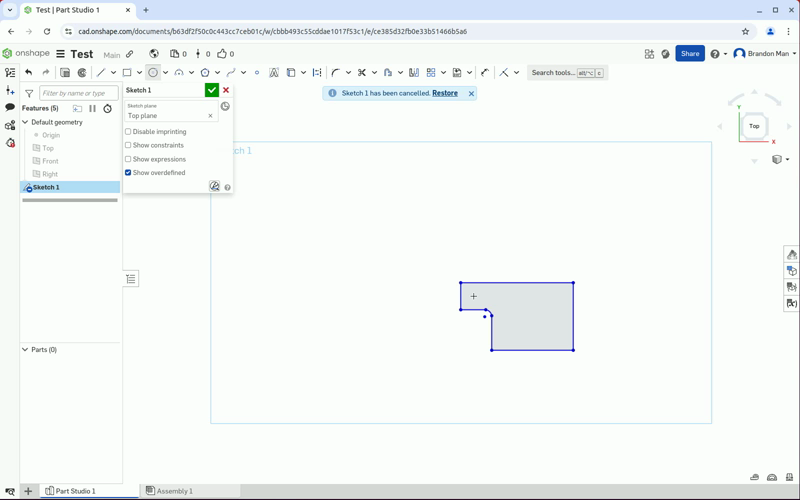
key_up(shift)
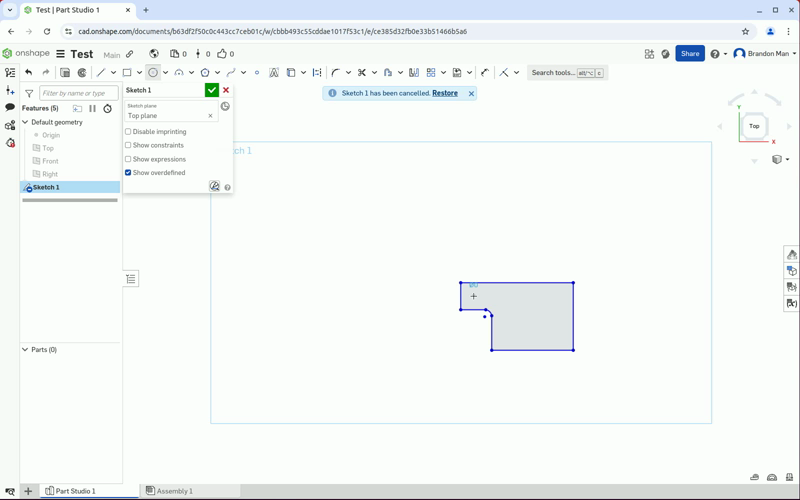
mouse_move(478, 295)
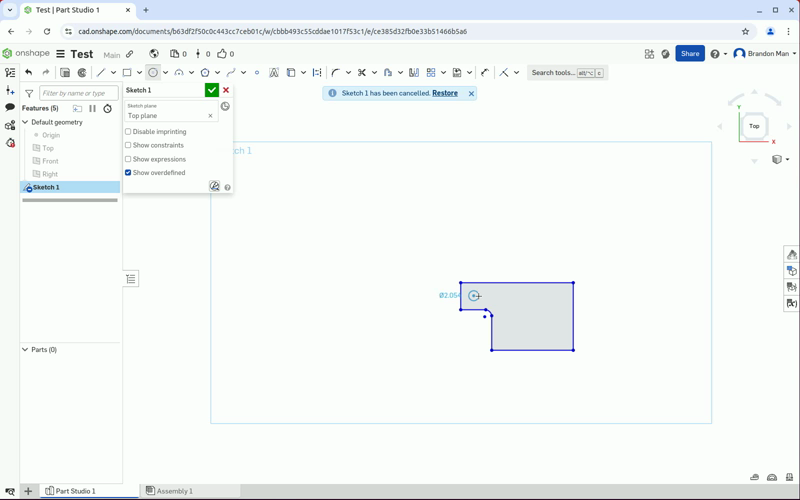
click(478, 295)
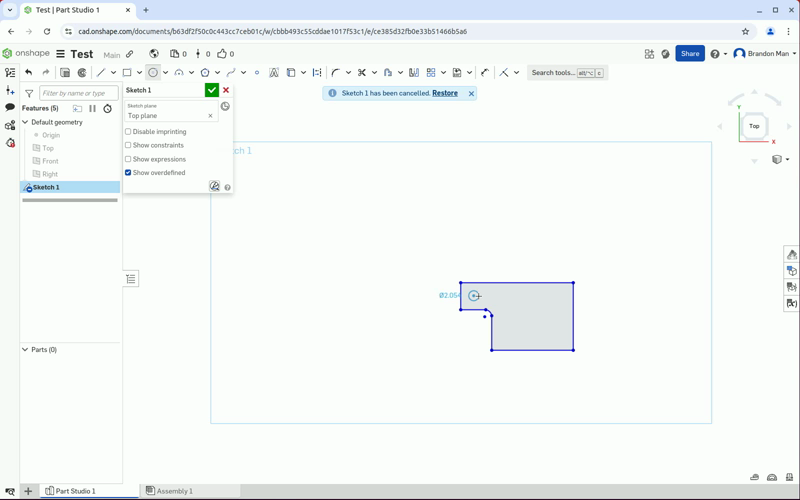
key(esc)
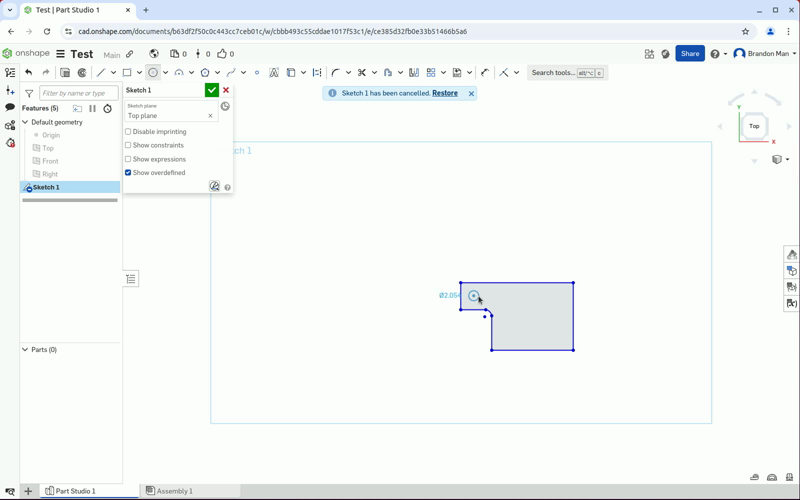
key(c)
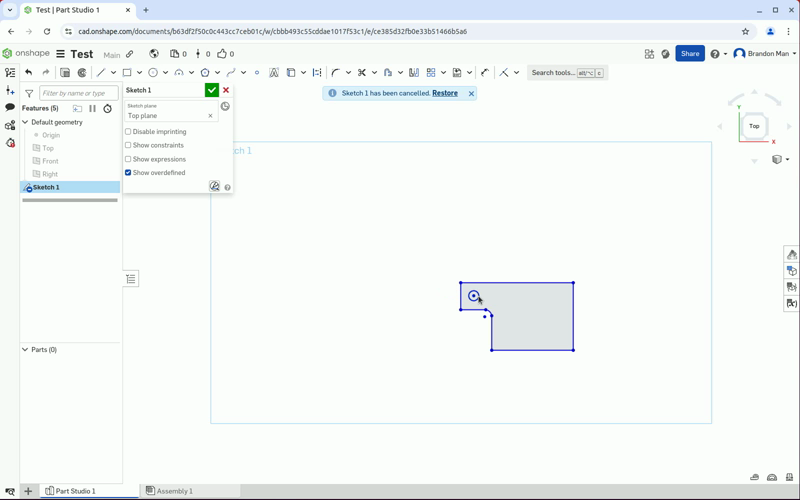
key_down(shift)
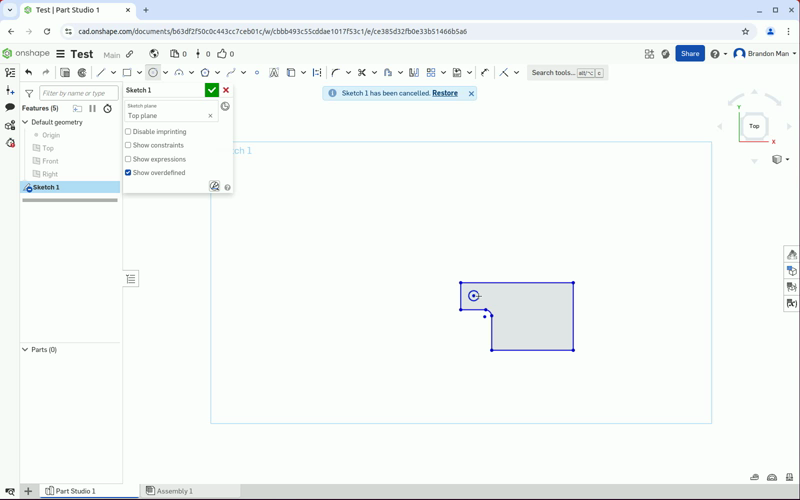
mouse_move(511, 333)
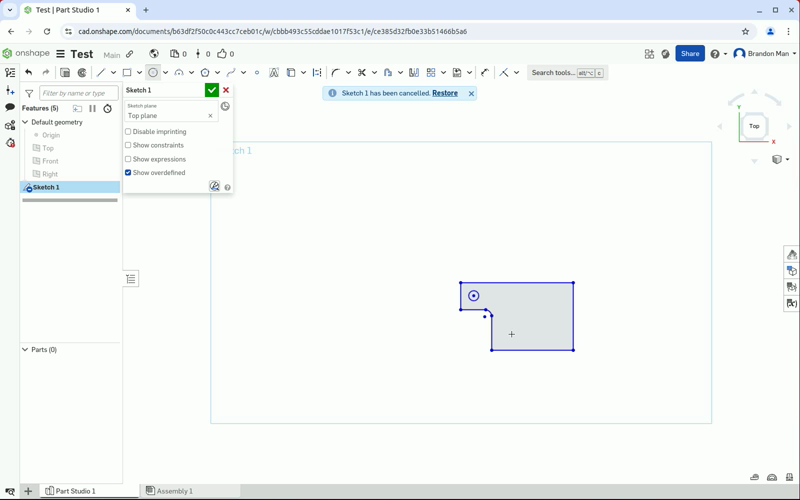
click(511, 333)
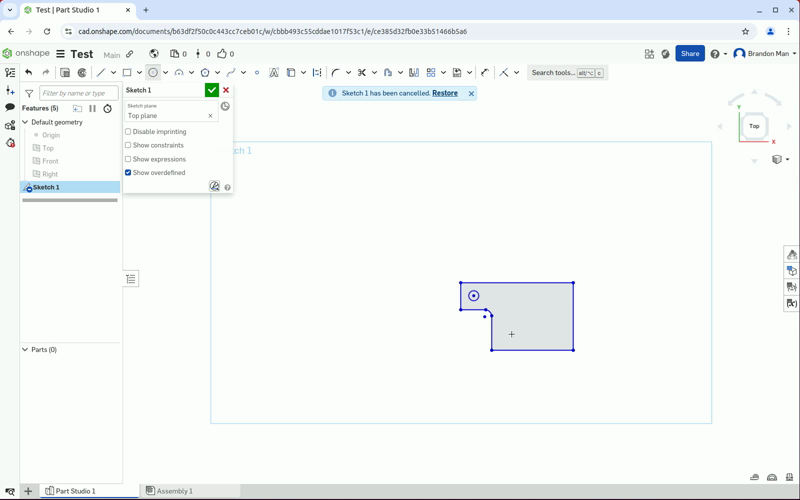
key_up(shift)
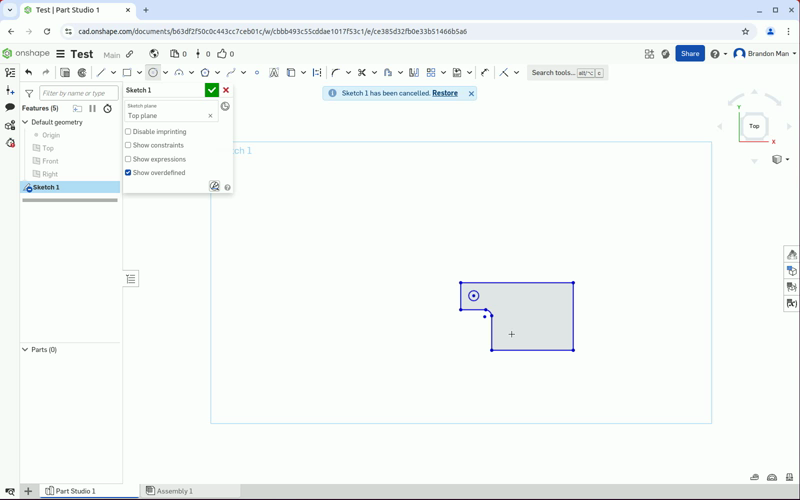
mouse_move(514, 333)
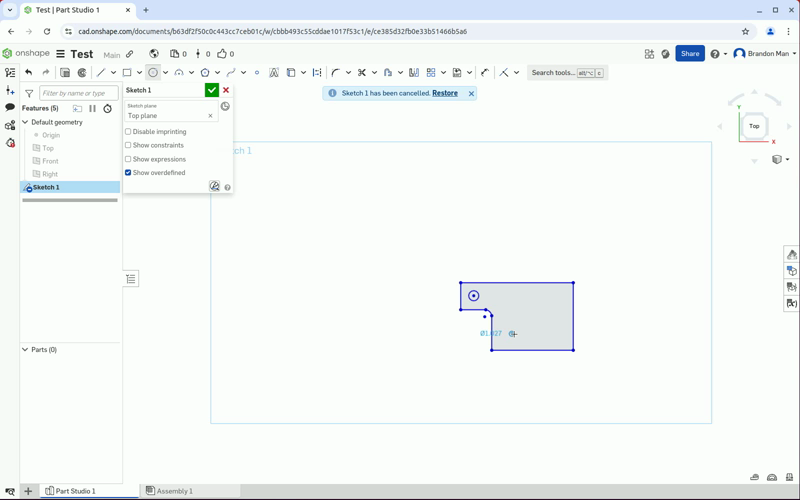
scroll(6)
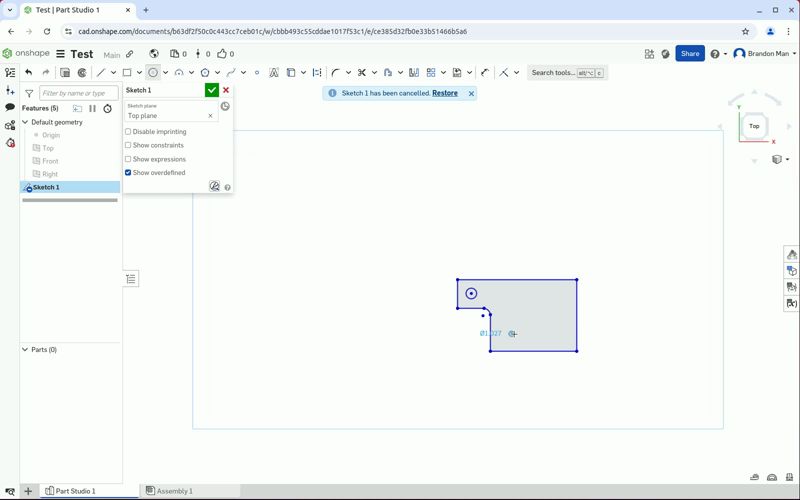
scroll(6)
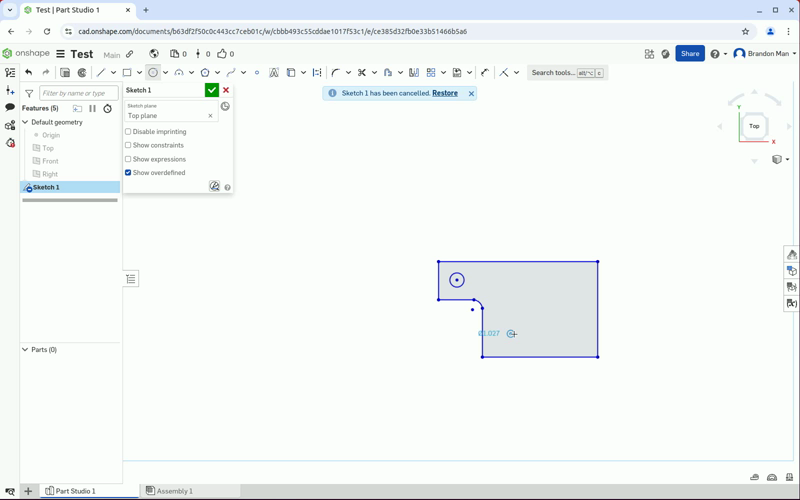
scroll(6)
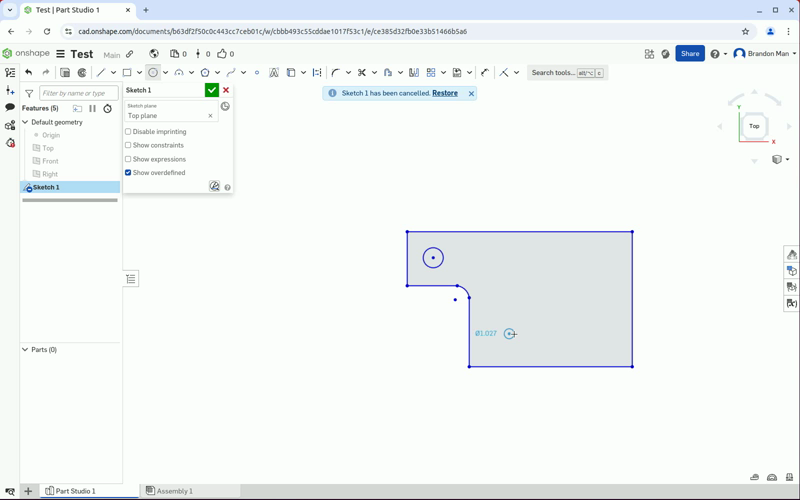
scroll(6)
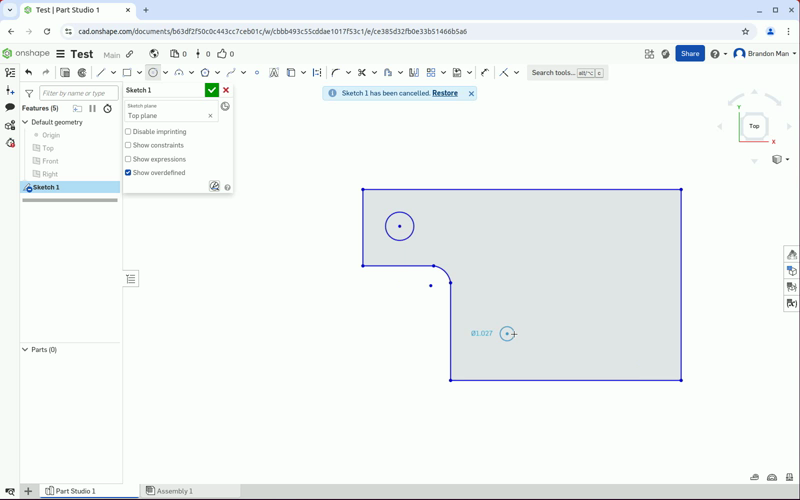
scroll(6)
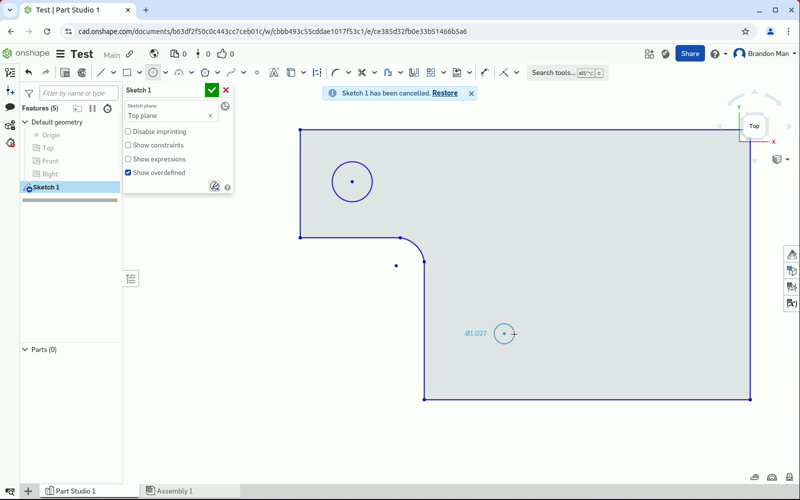
scroll(6)
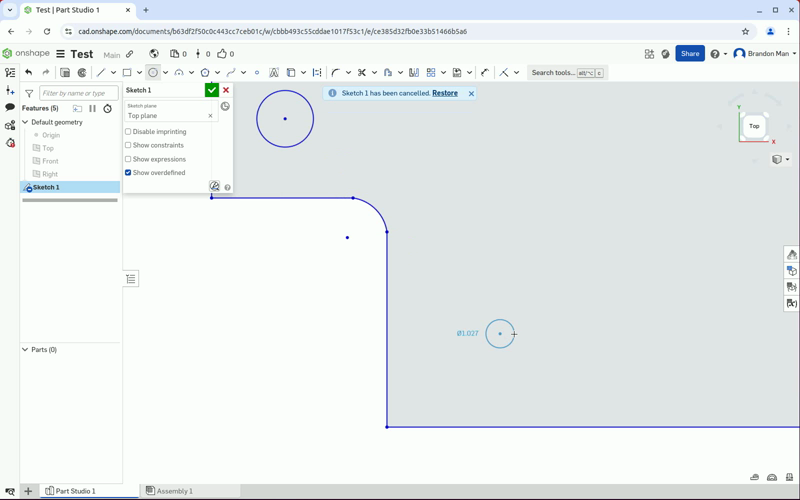
scroll(6)
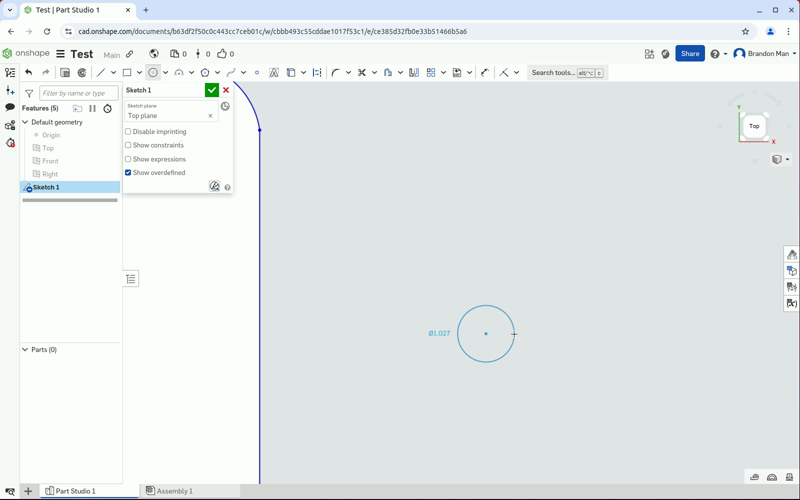
click(514, 333)
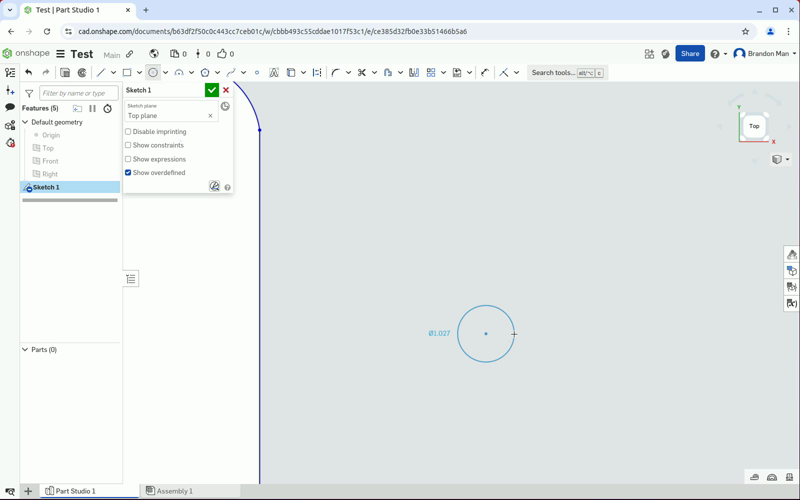
scroll(-6)
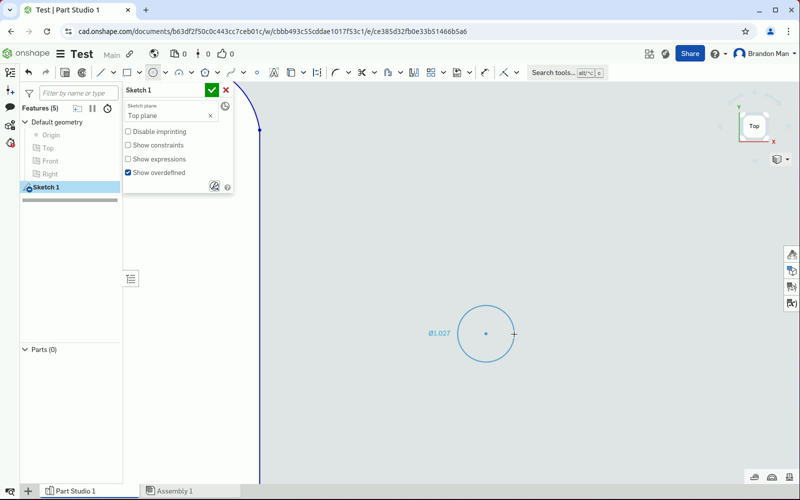
scroll(-6)
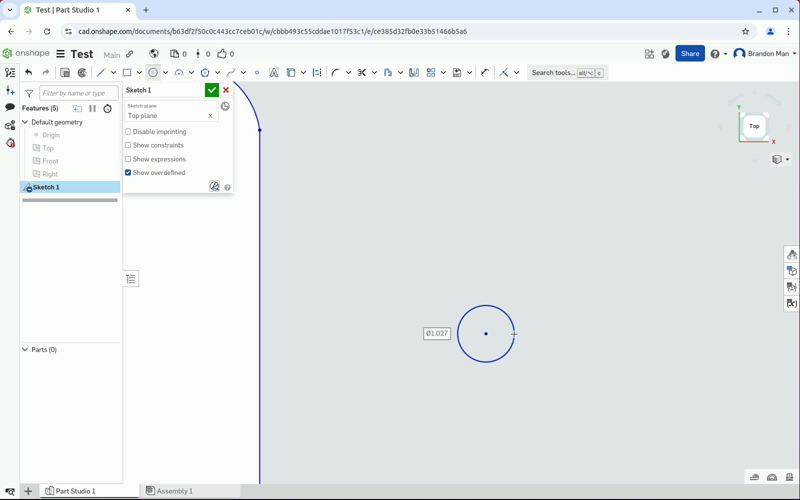
scroll(-6)
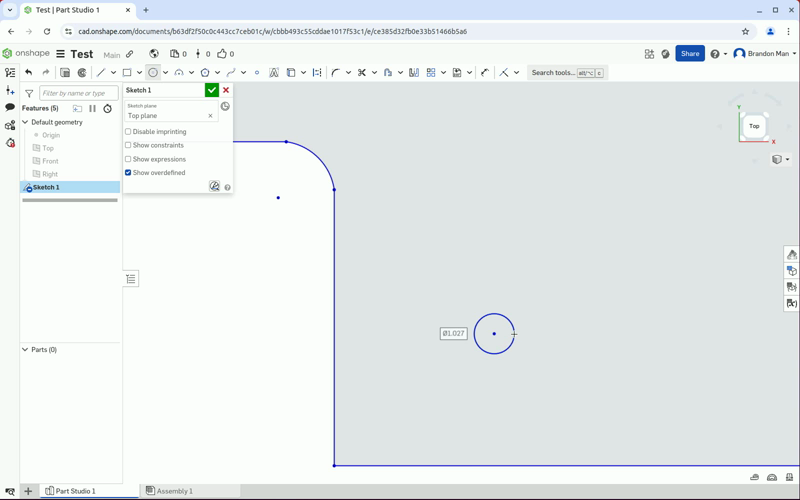
scroll(-6)
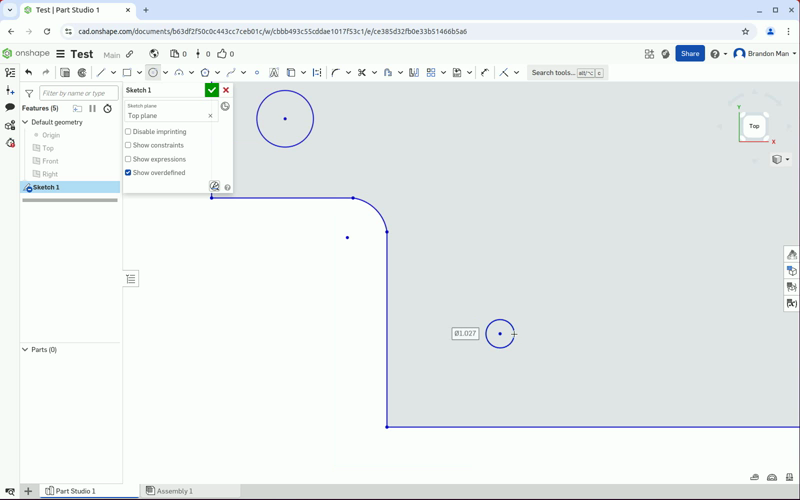
scroll(-6)
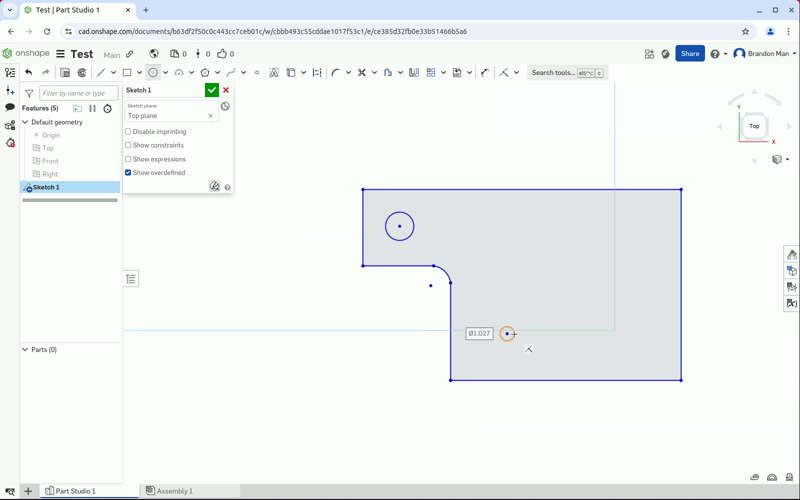
scroll(-6)
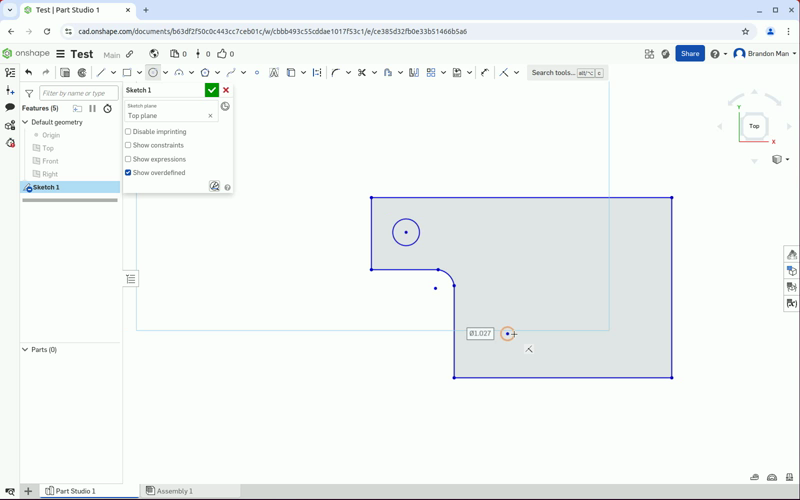
scroll(-6)
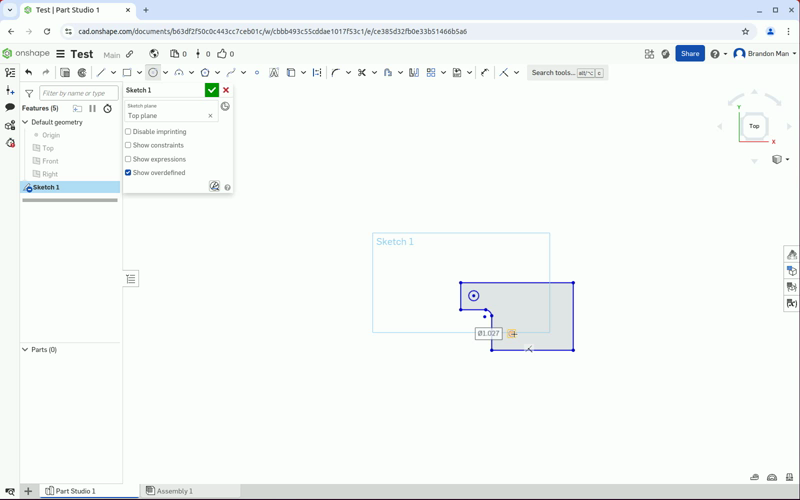
key(esc)
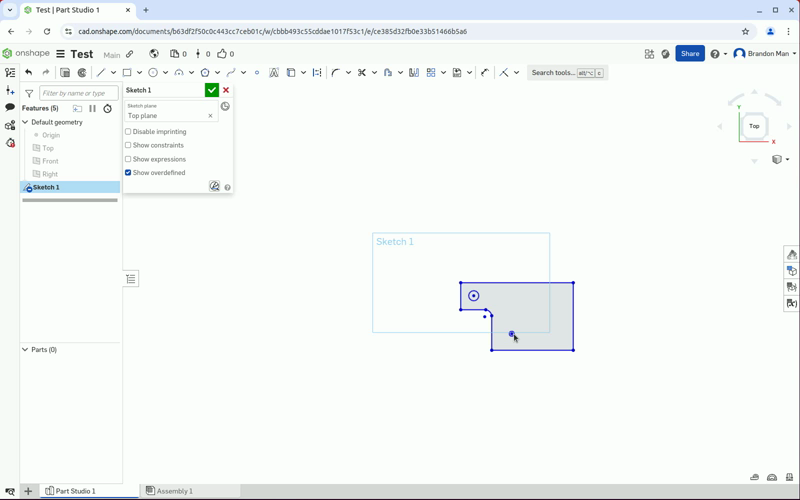
key(c)
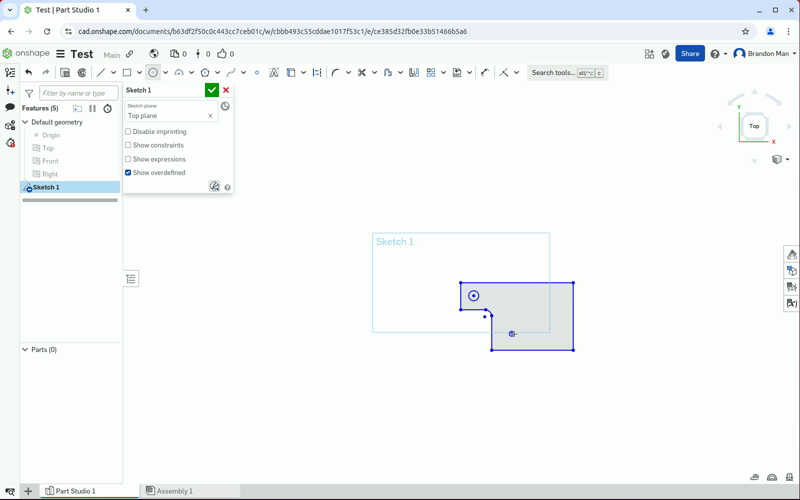
key_down(shift)
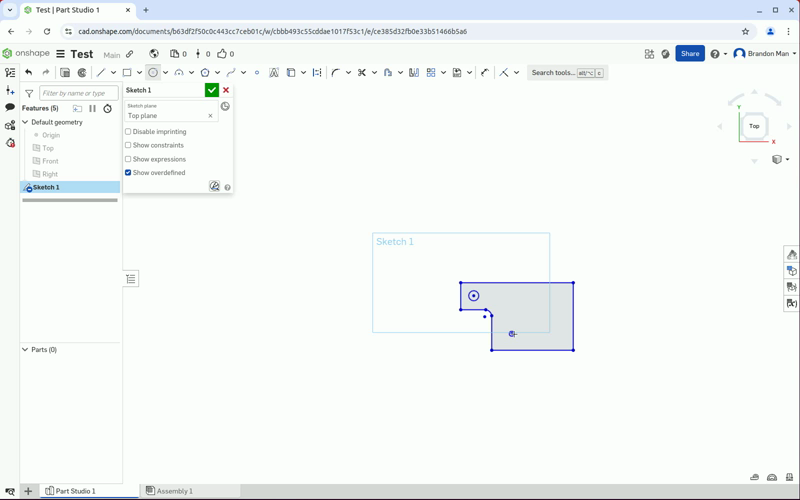
mouse_move(511, 299)
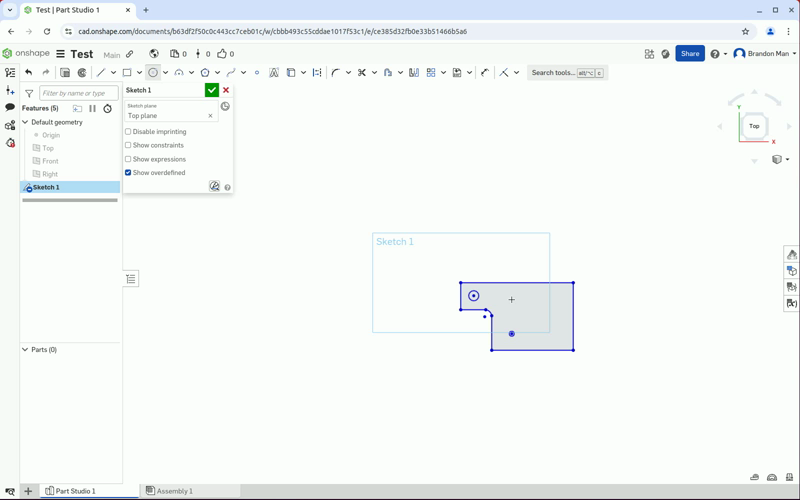
click(511, 299)
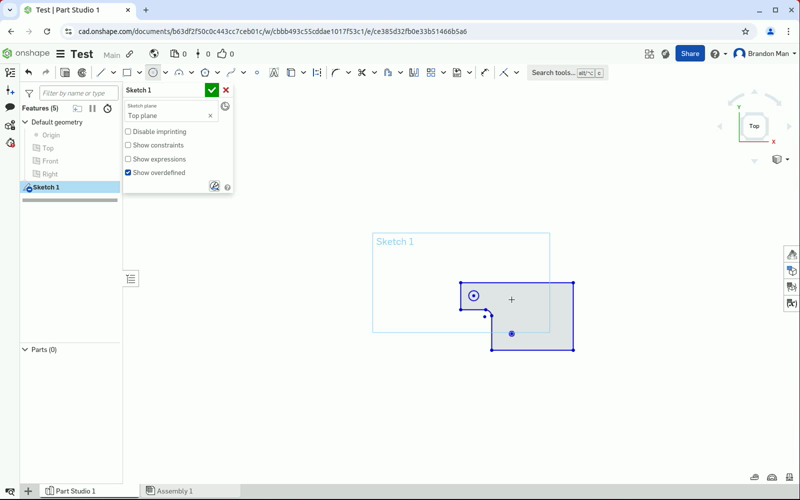
key_up(shift)
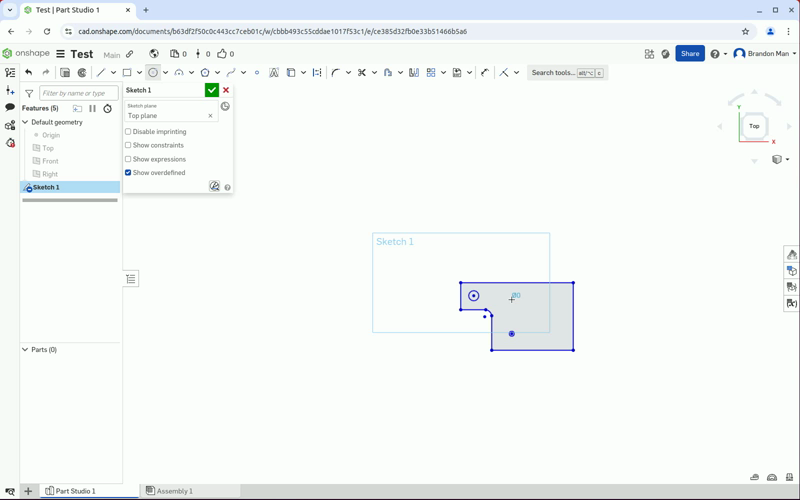
mouse_move(514, 299)
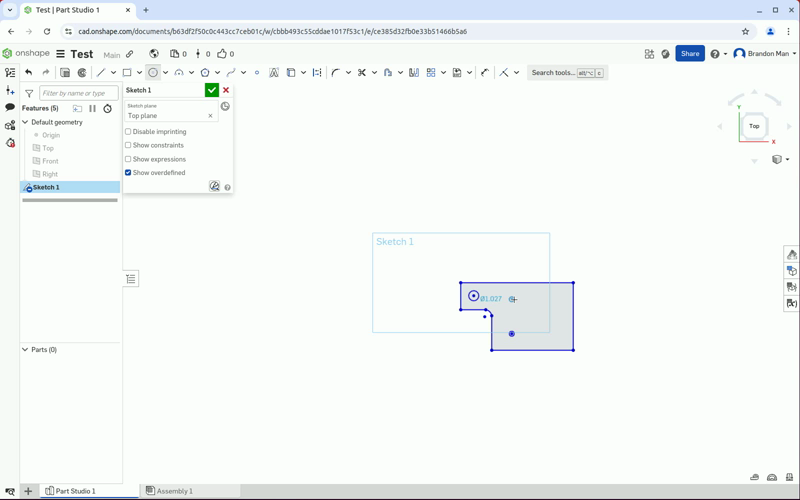
scroll(6)
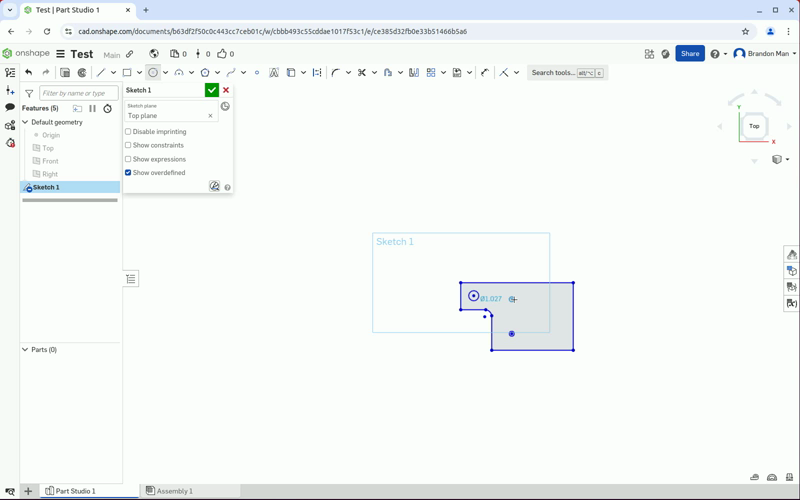
scroll(6)
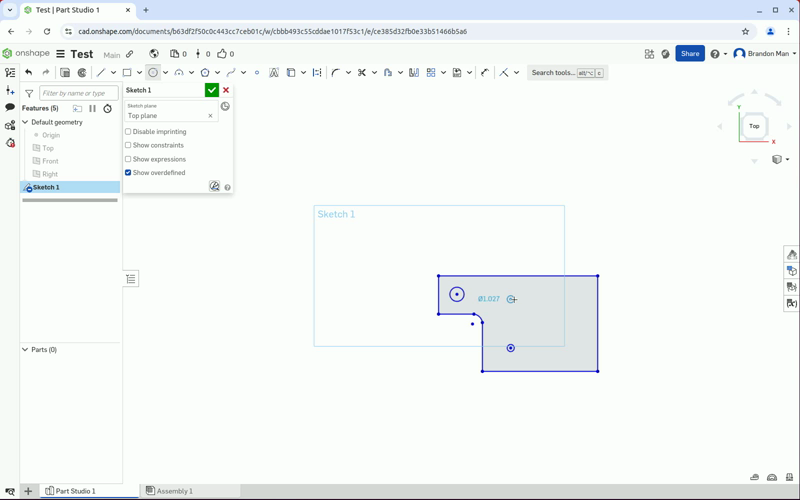
scroll(6)
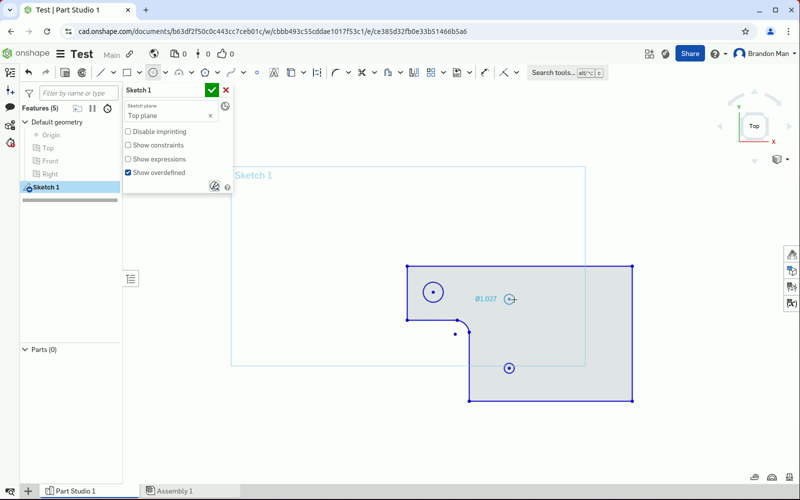
scroll(6)
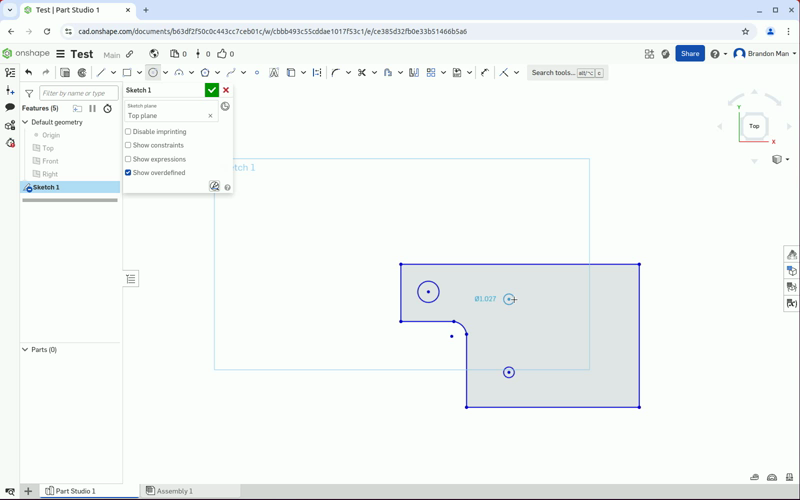
scroll(6)
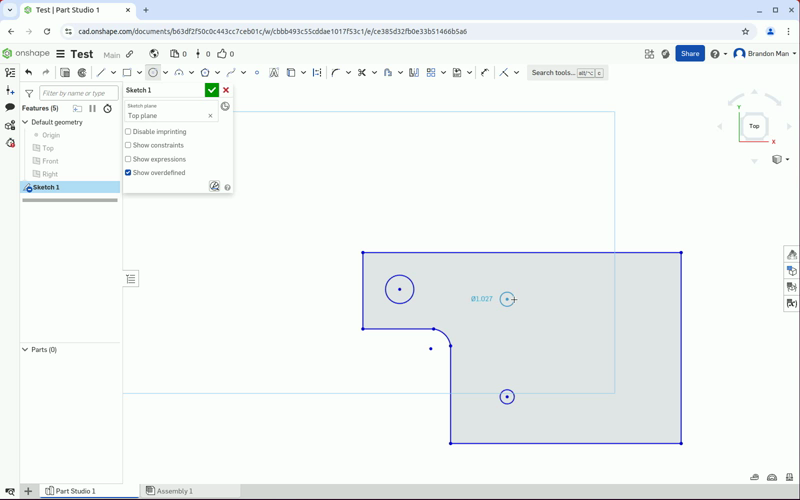
scroll(6)
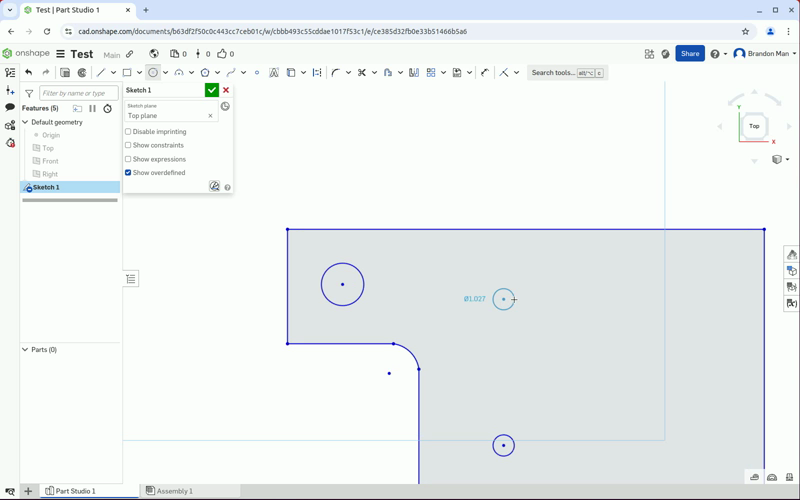
scroll(6)
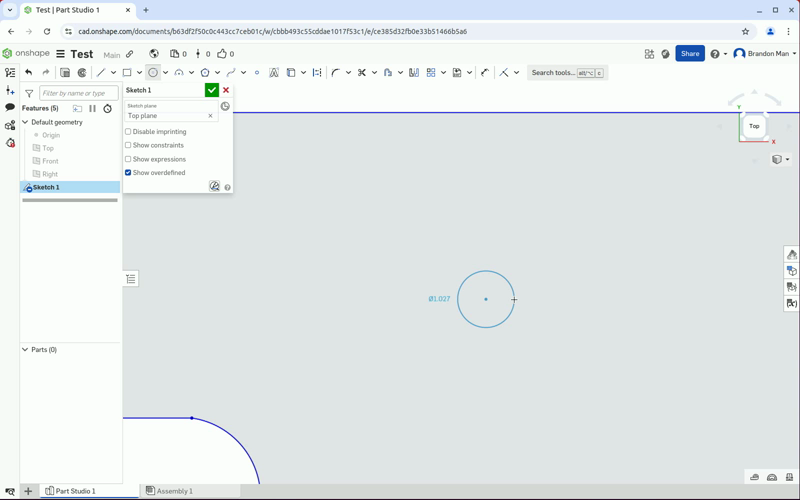
click(514, 299)
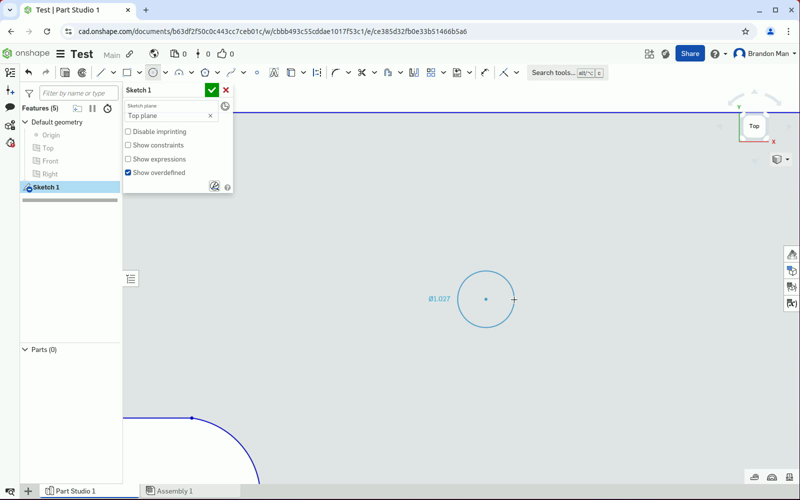
scroll(-6)
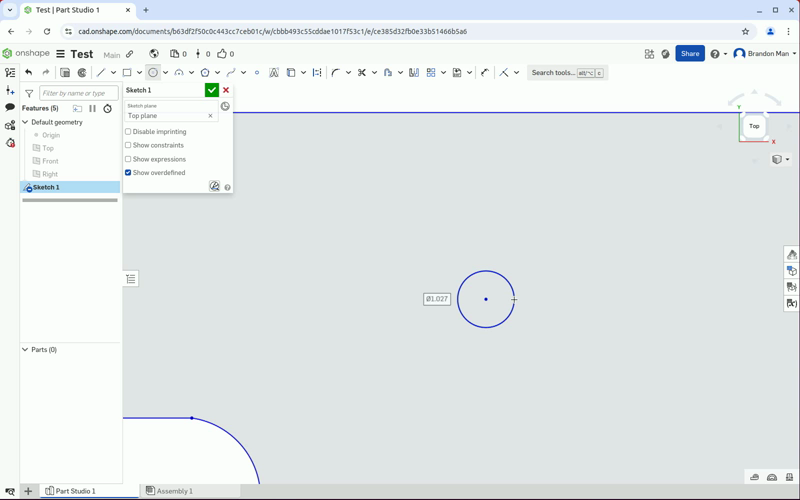
scroll(-6)
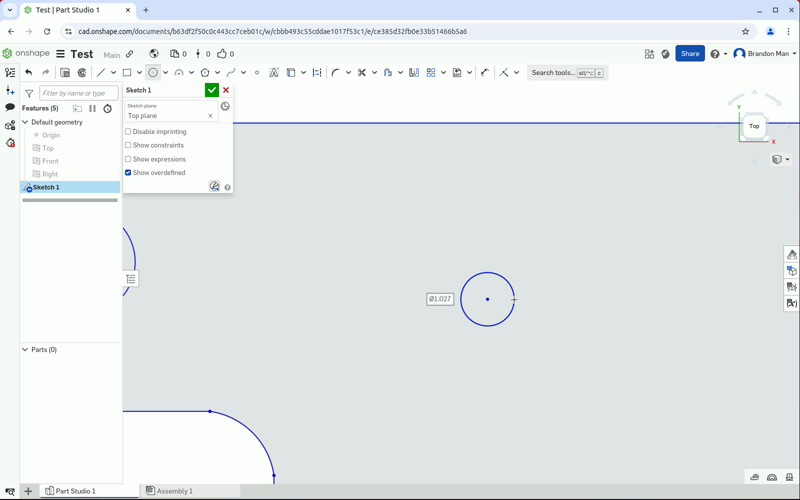
scroll(-6)
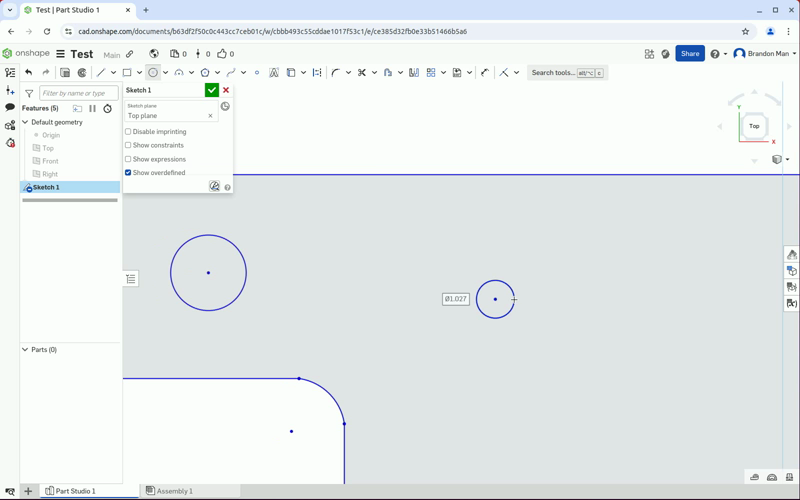
scroll(-6)
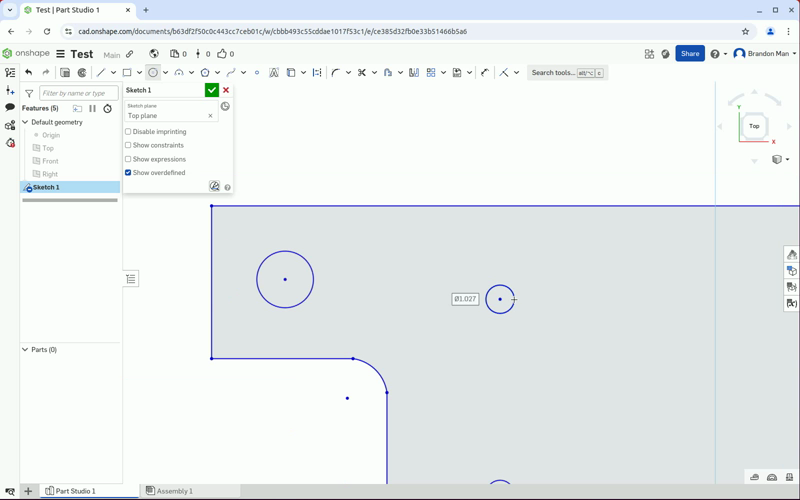
scroll(-6)
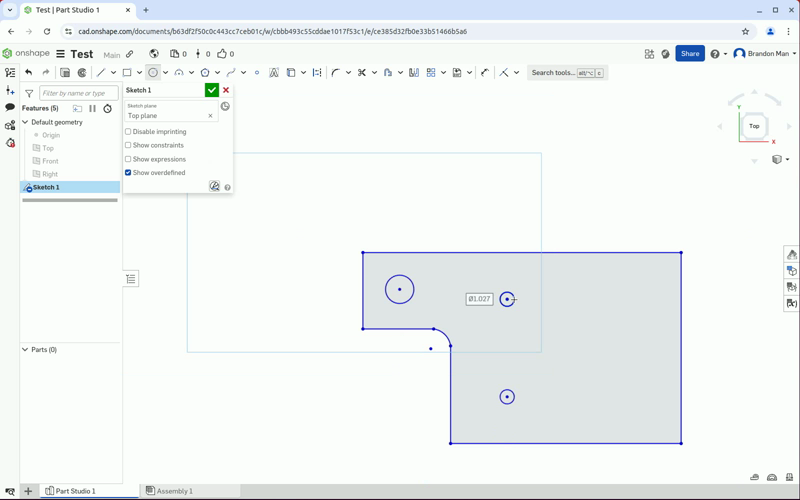
scroll(-6)
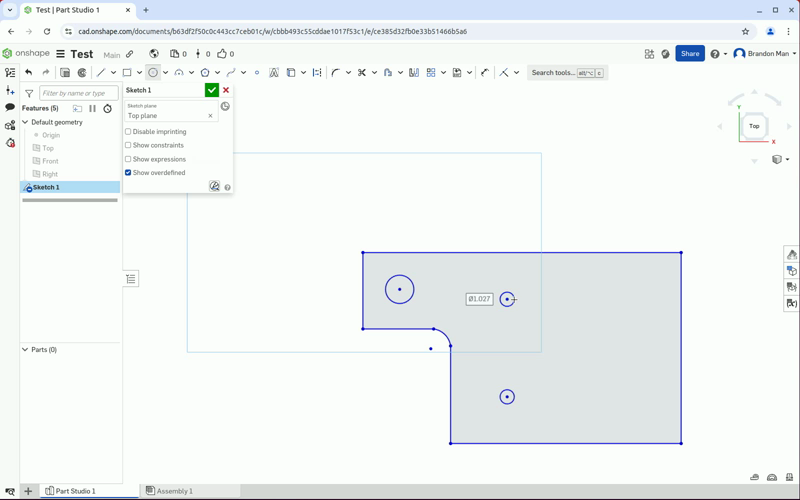
scroll(-6)
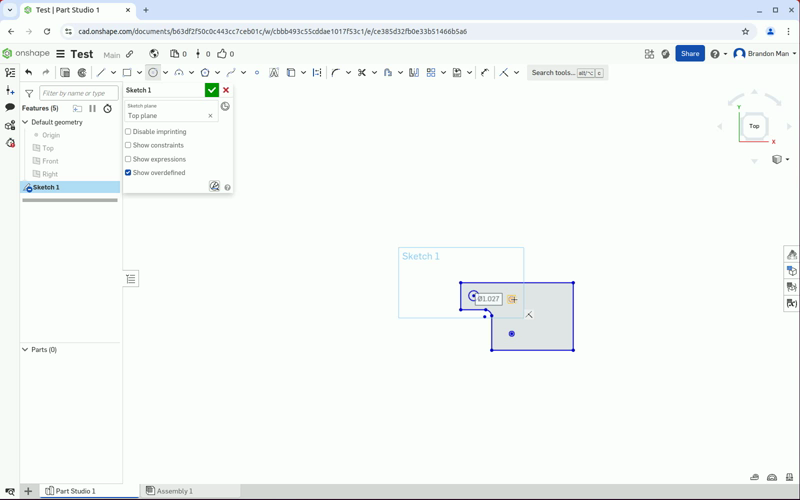
key(esc)
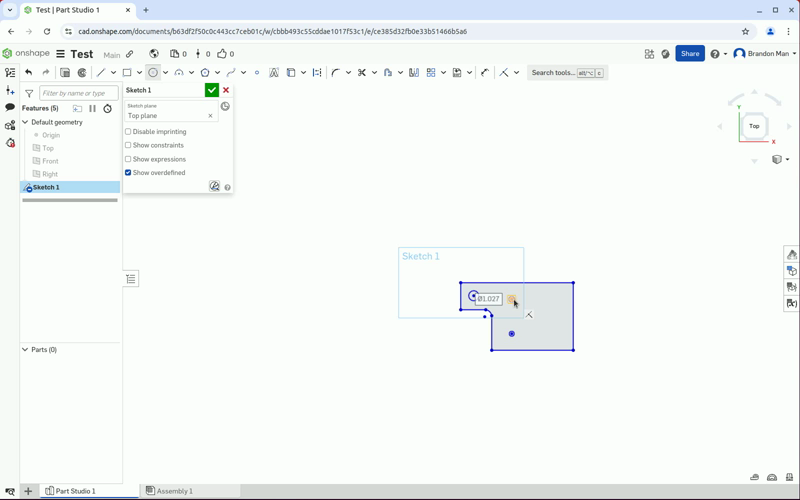
key(a)
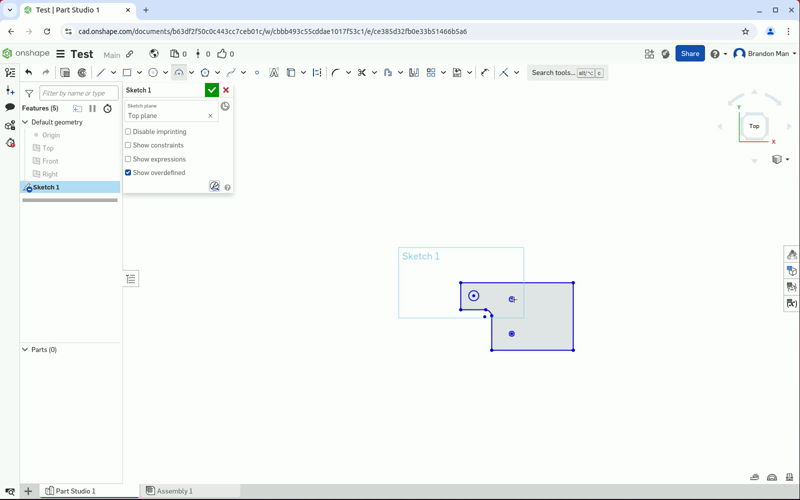
key_down(shift)
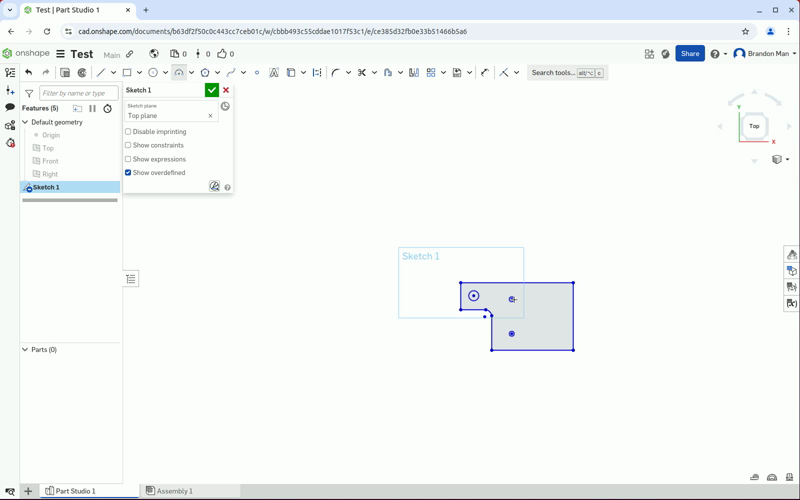
mouse_move(531, 327)
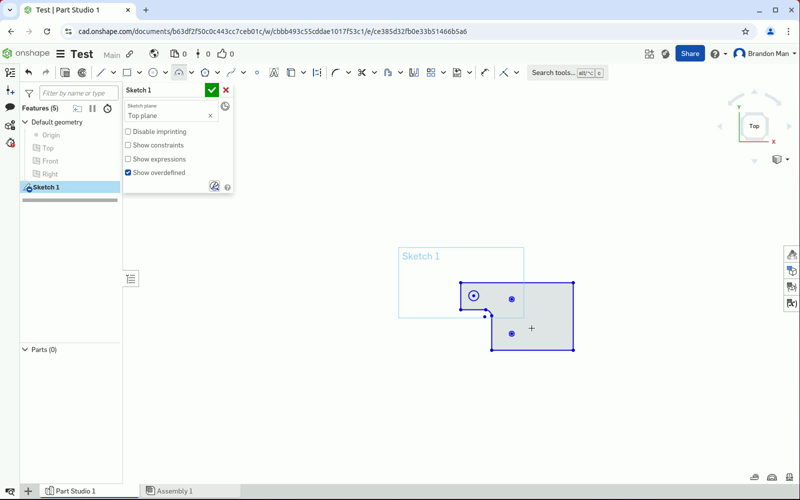
click(531, 327)
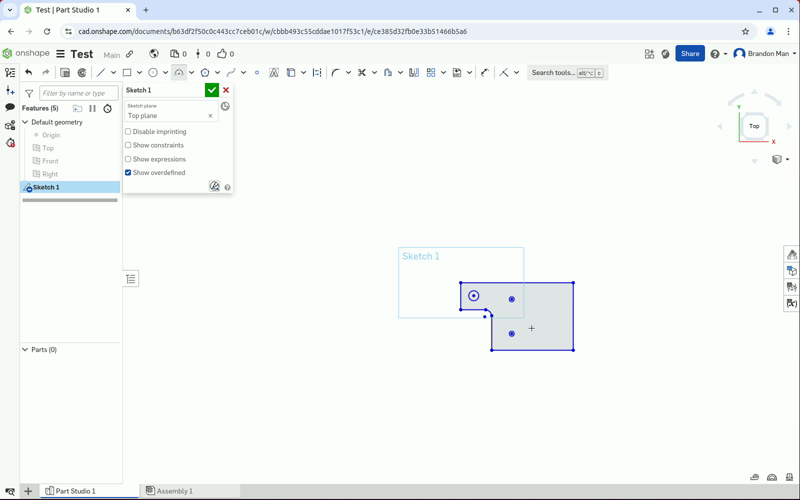
key_up(shift)
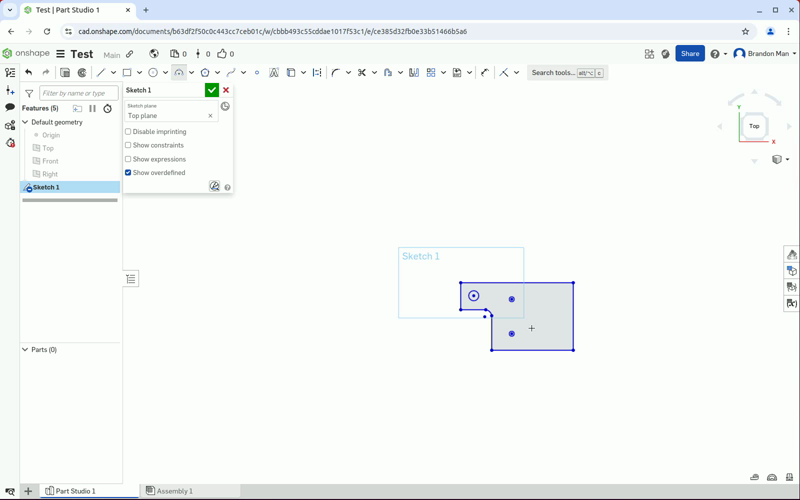
key_down(shift)
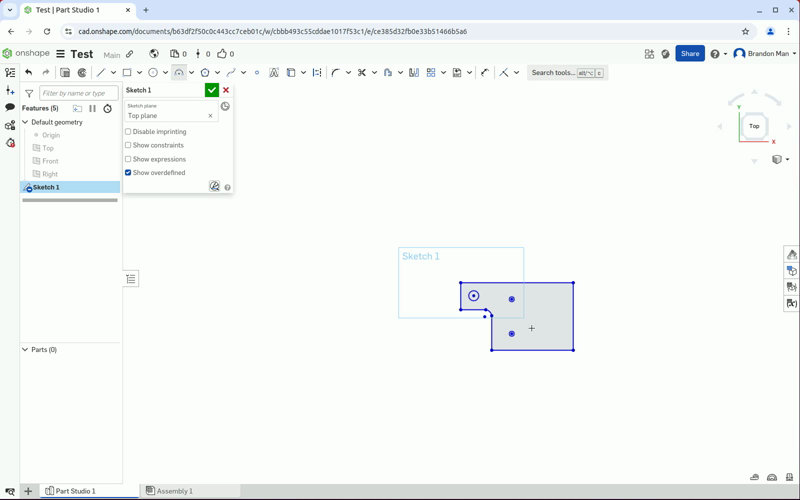
mouse_move(537, 333)
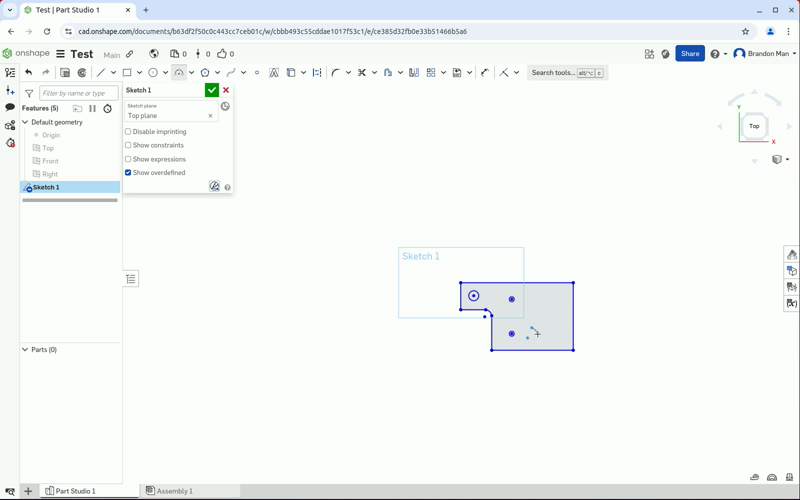
click(537, 333)
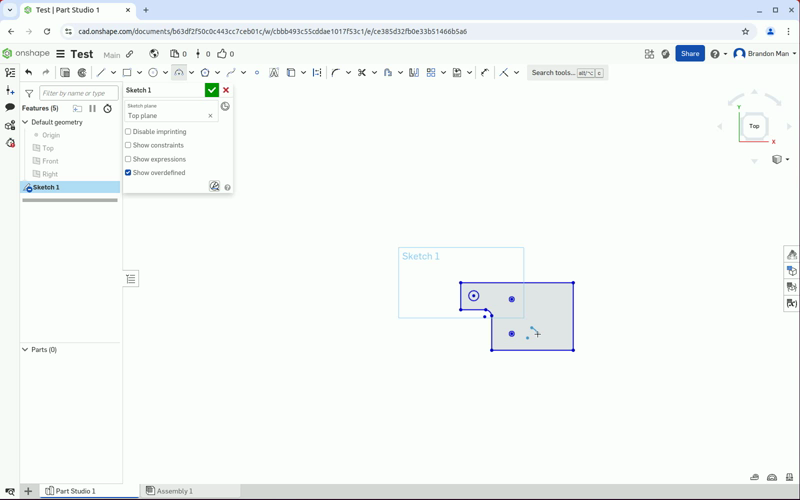
mouse_move(533, 331)
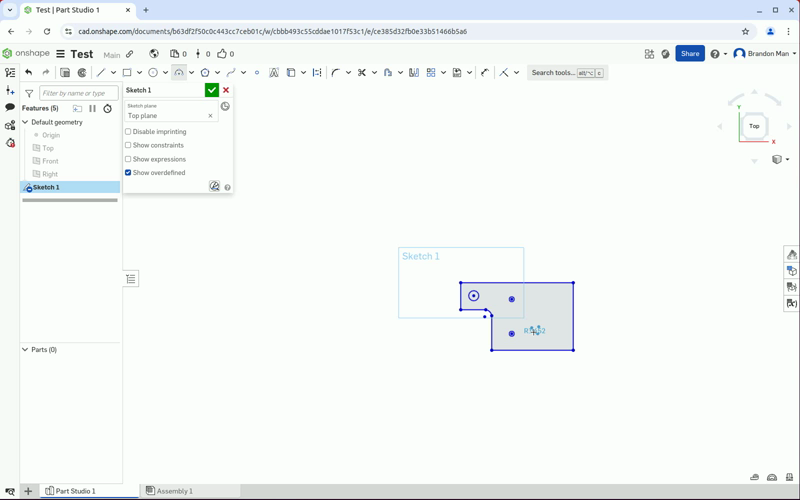
click(533, 331)
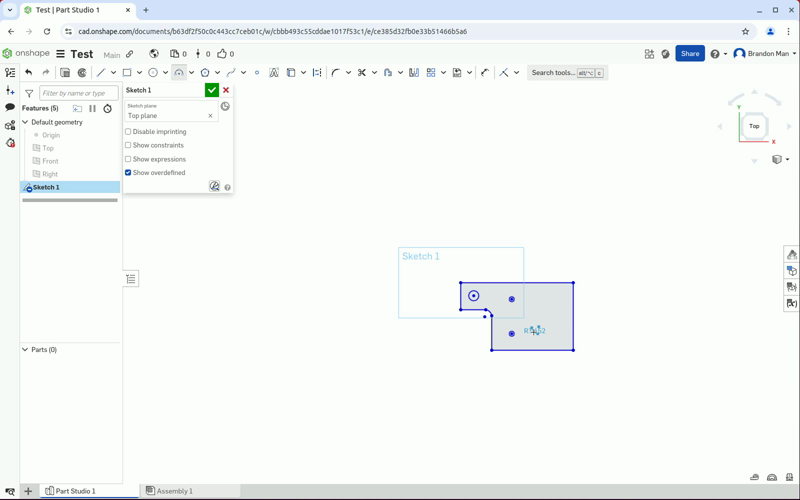
key_up(shift)
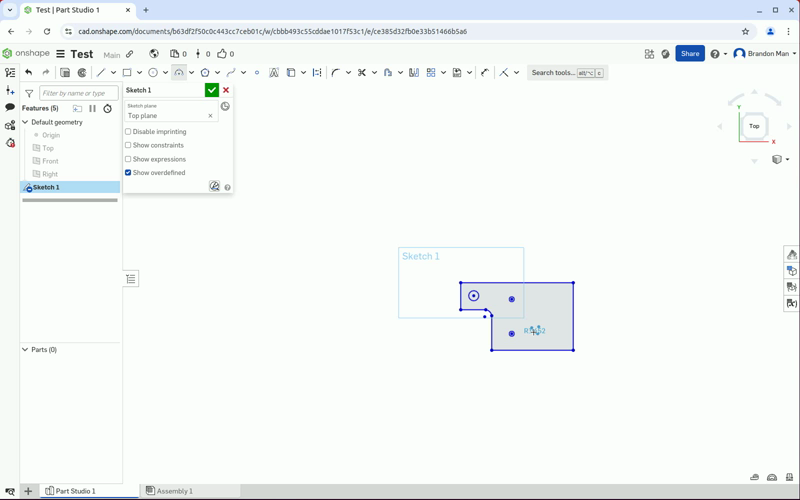
key(esc)
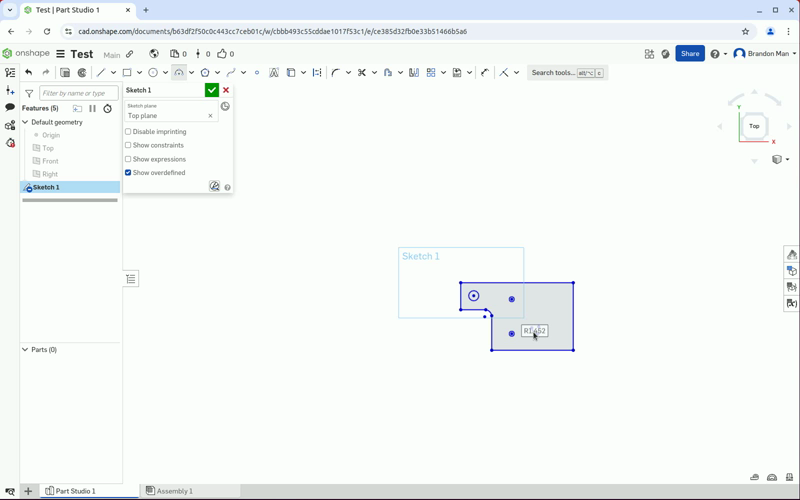
key(l)
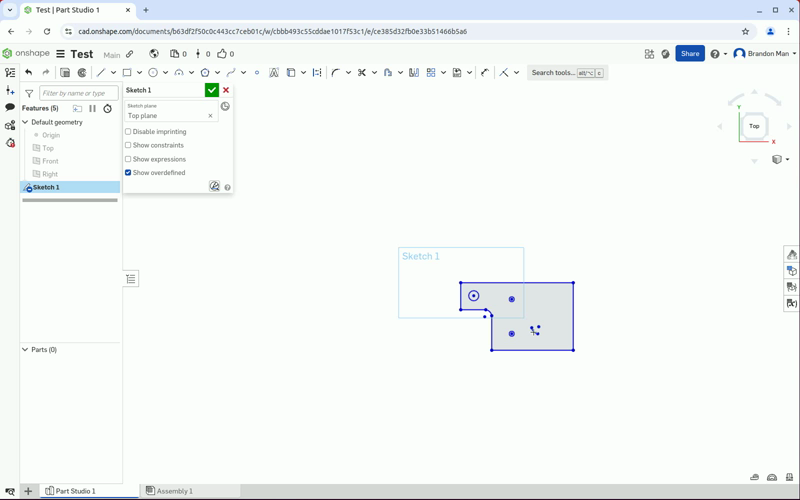
mouse_move(537, 333)
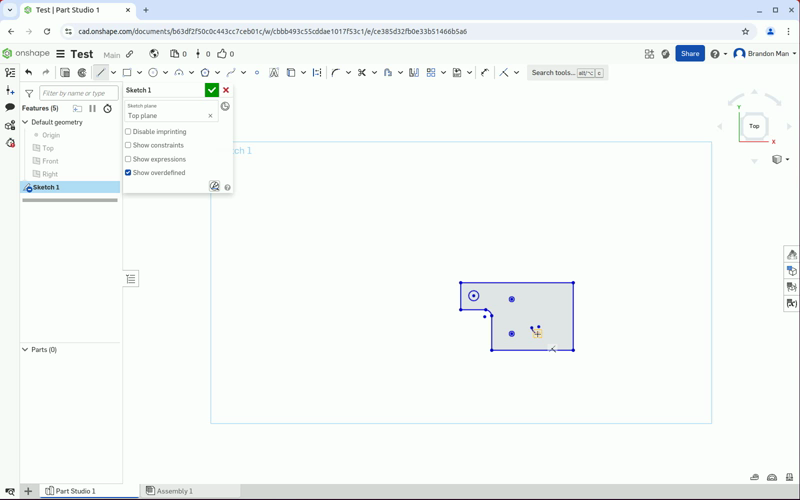
click(537, 333)
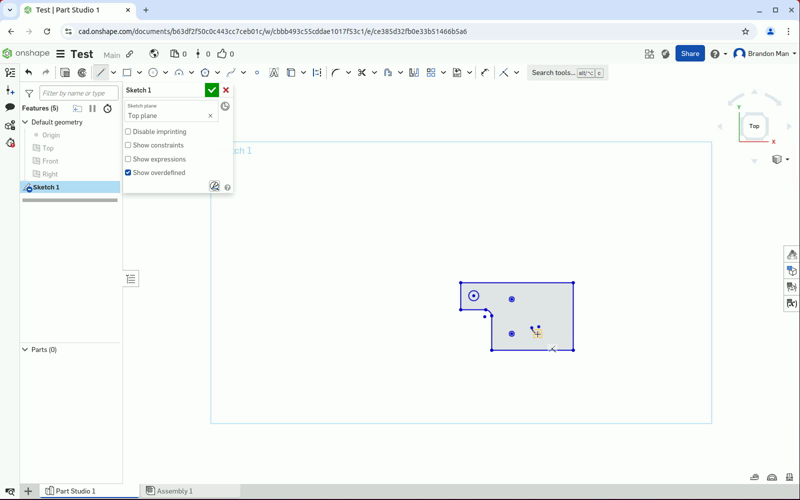
key_down(shift)
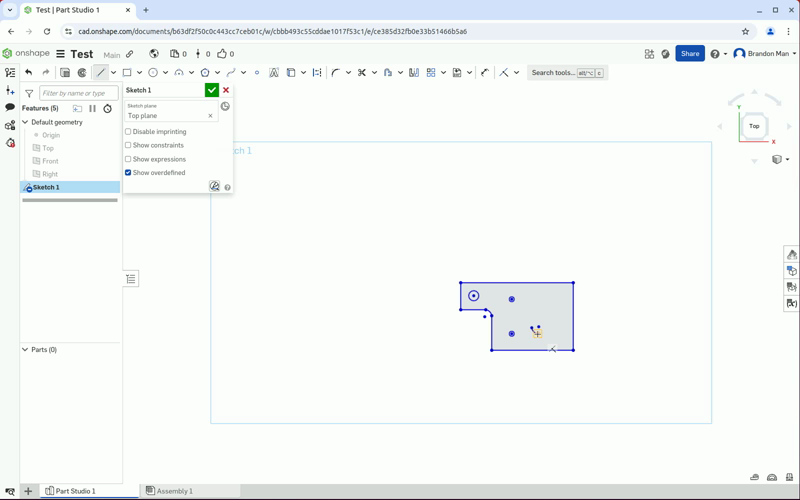
mouse_move(567, 333)
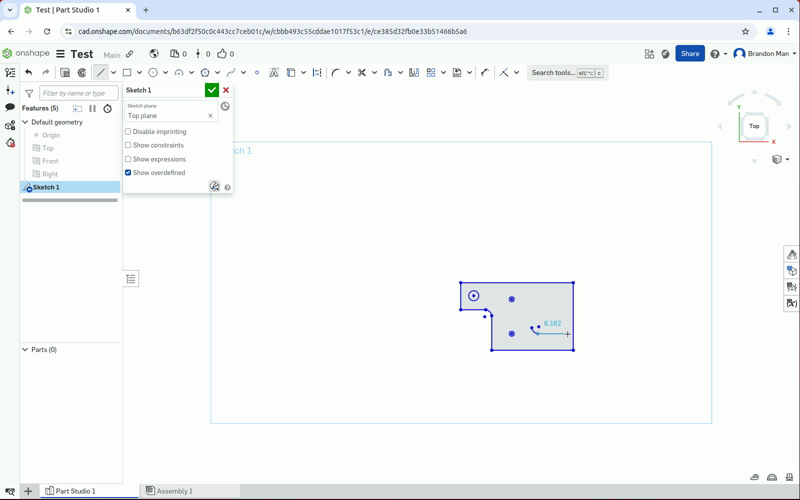
mouse_move(546, 333)
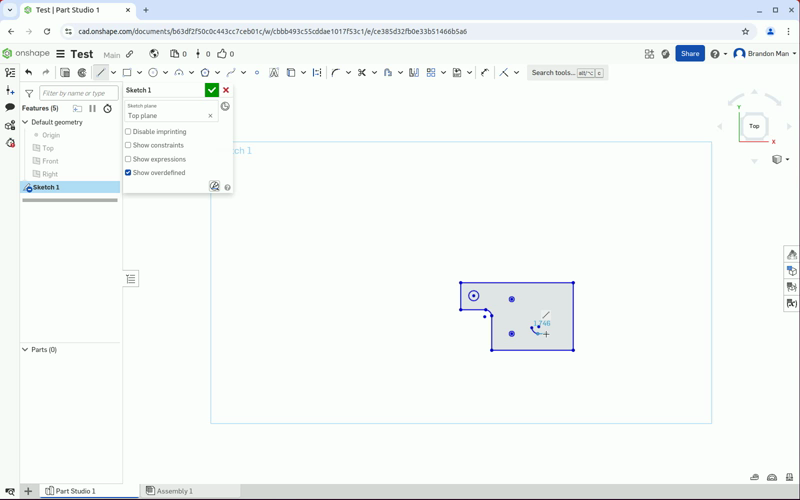
click(546, 333)
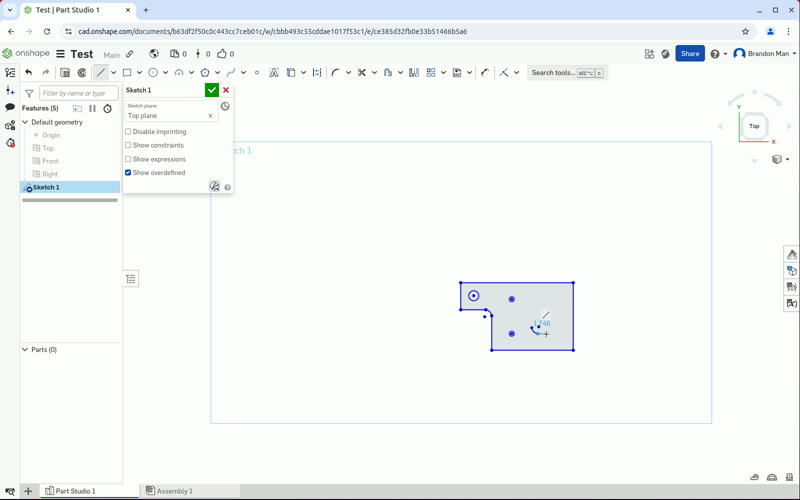
key_up(shift)
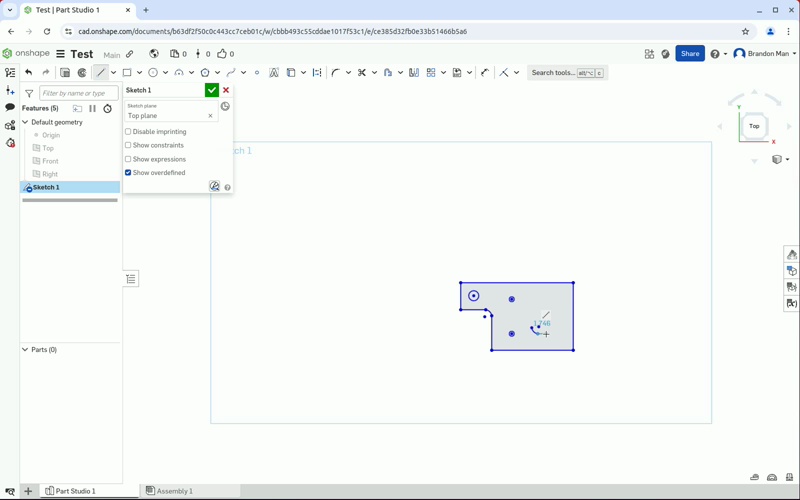
key(esc)
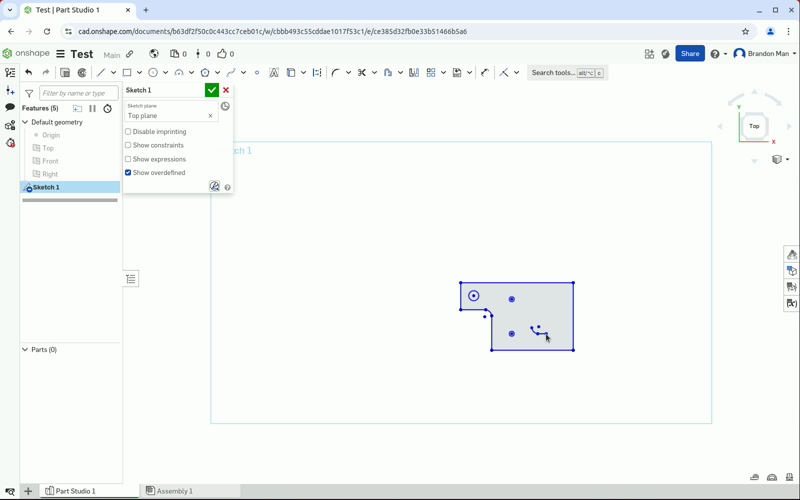
key(a)
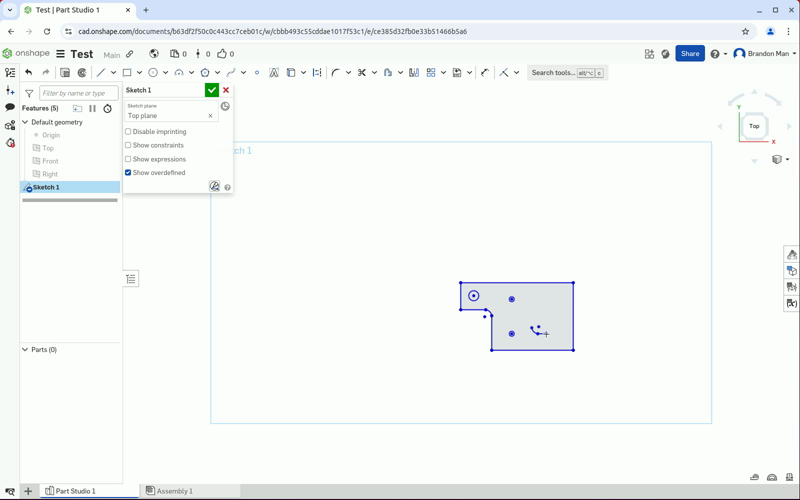
mouse_move(546, 333)
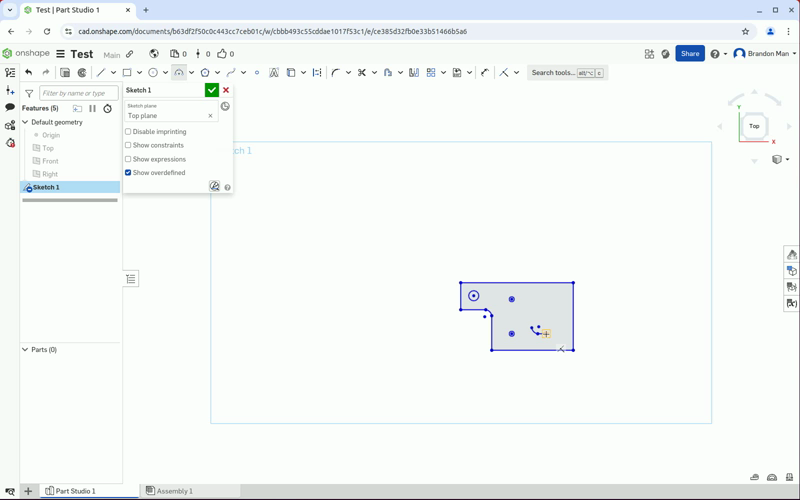
click(546, 333)
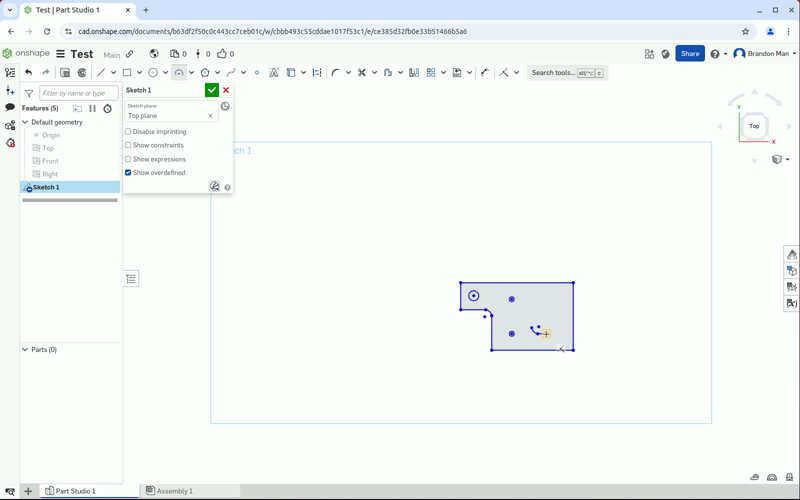
key_down(shift)
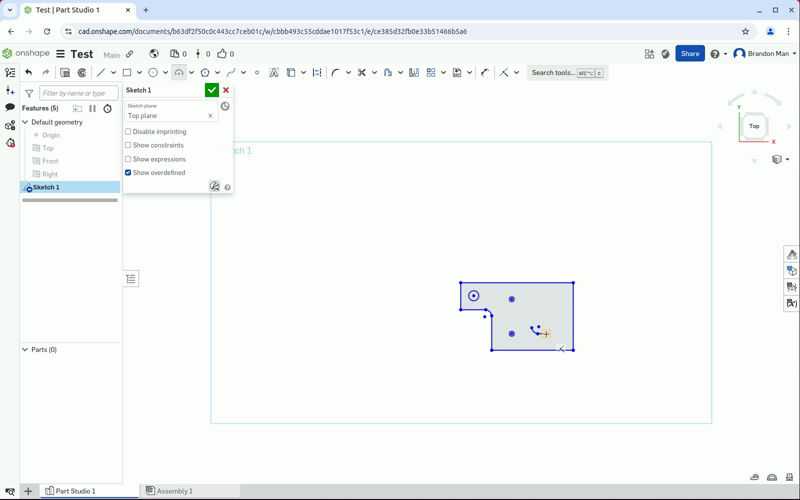
mouse_move(552, 327)
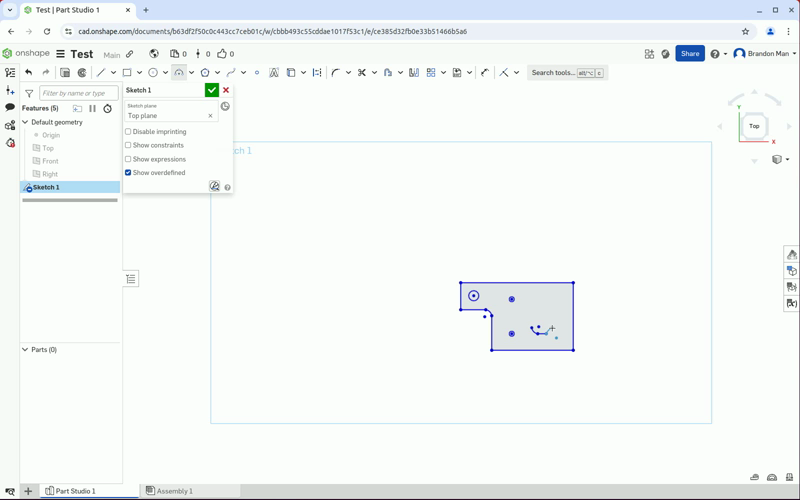
click(552, 327)
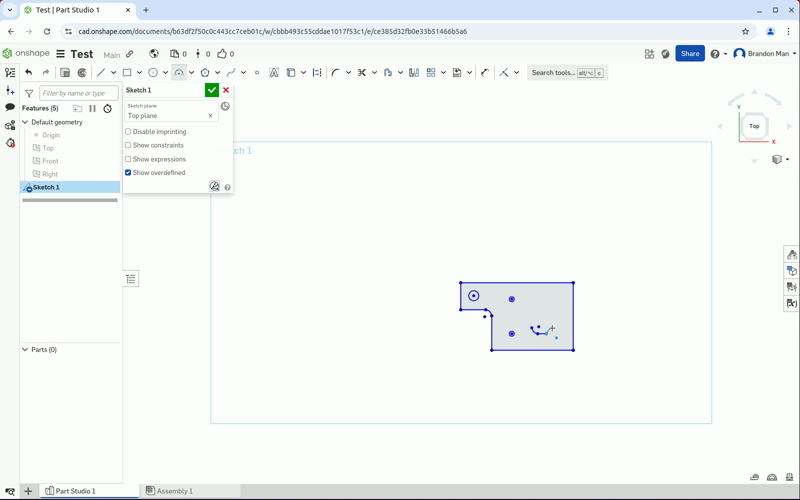
mouse_move(550, 331)
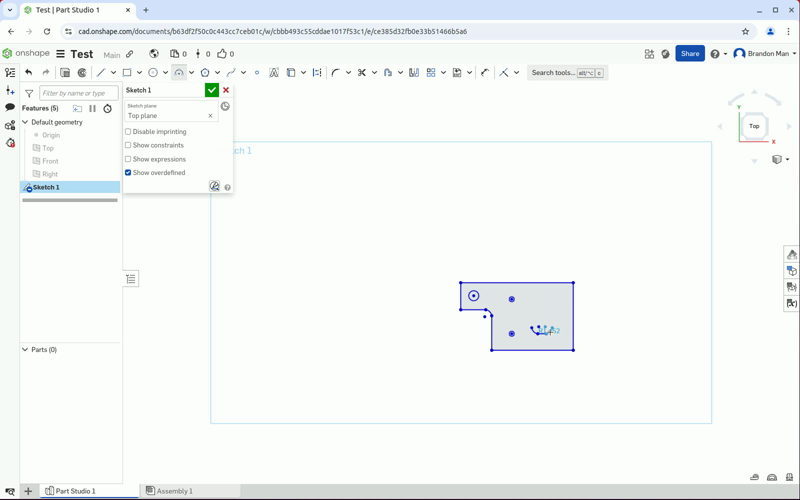
click(550, 331)
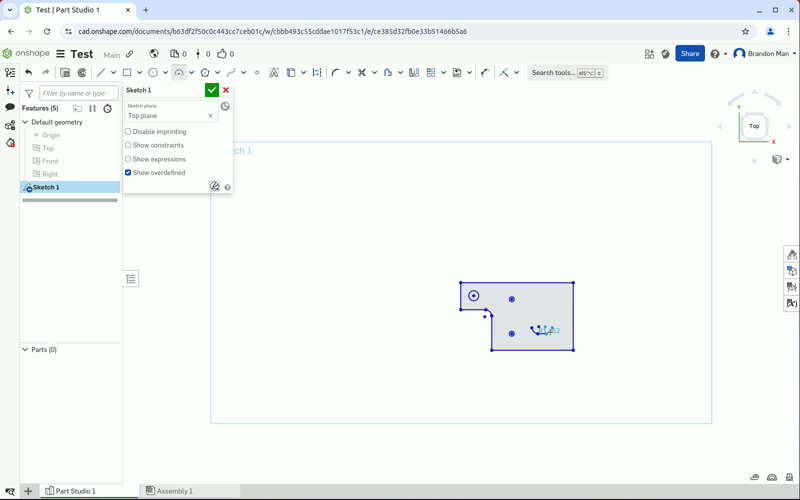
key_up(shift)
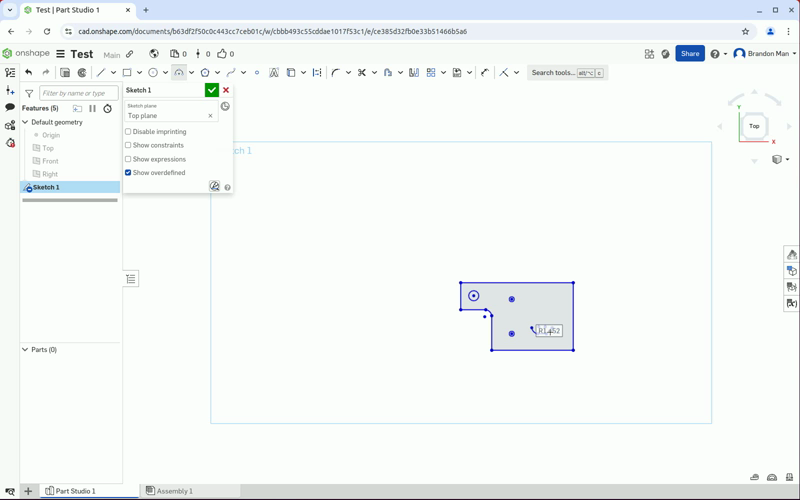
key(esc)
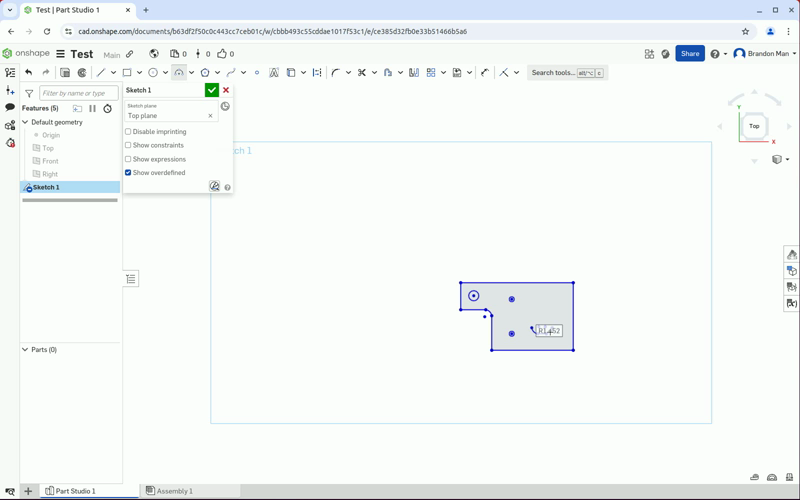
key(l)
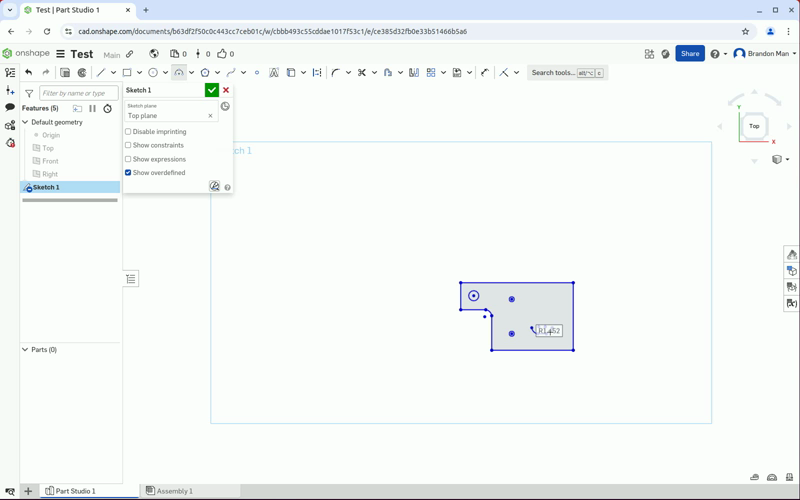
mouse_move(552, 327)
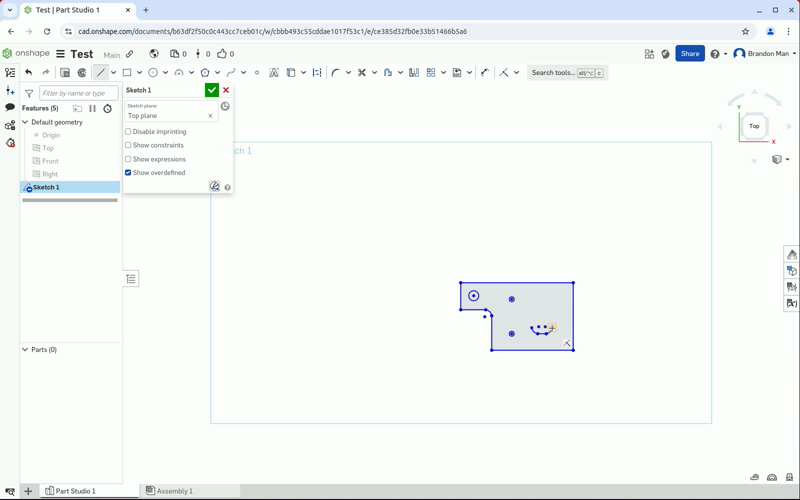
click(552, 327)
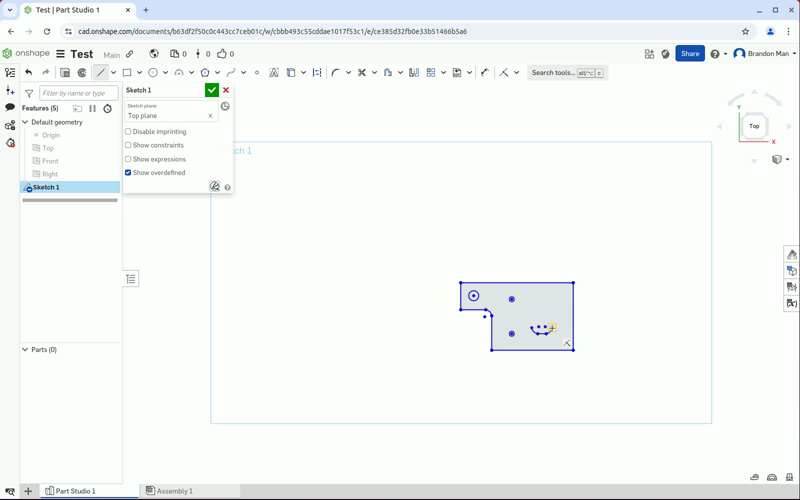
key_down(shift)
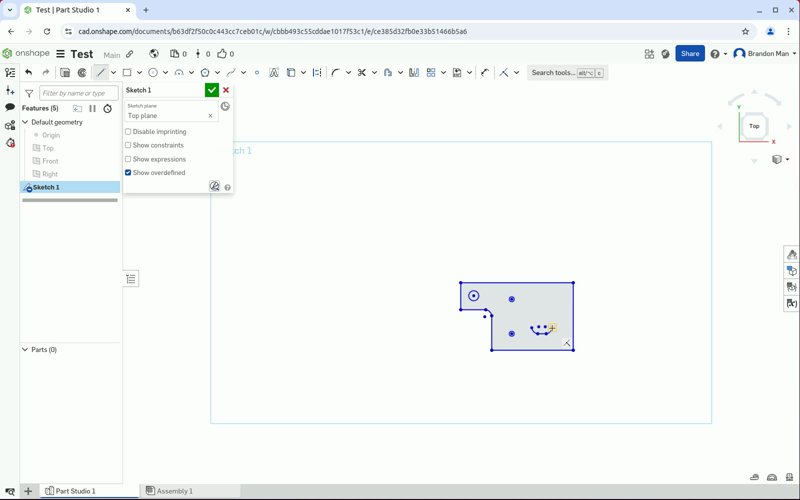
mouse_move(582, 327)
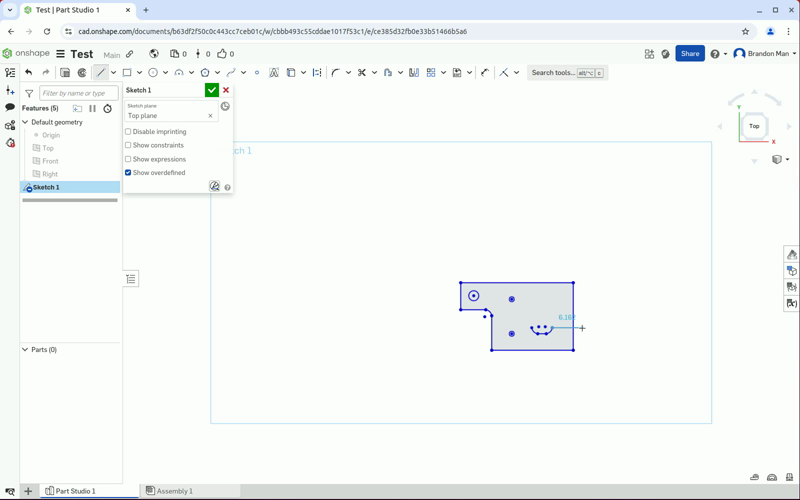
mouse_move(552, 306)
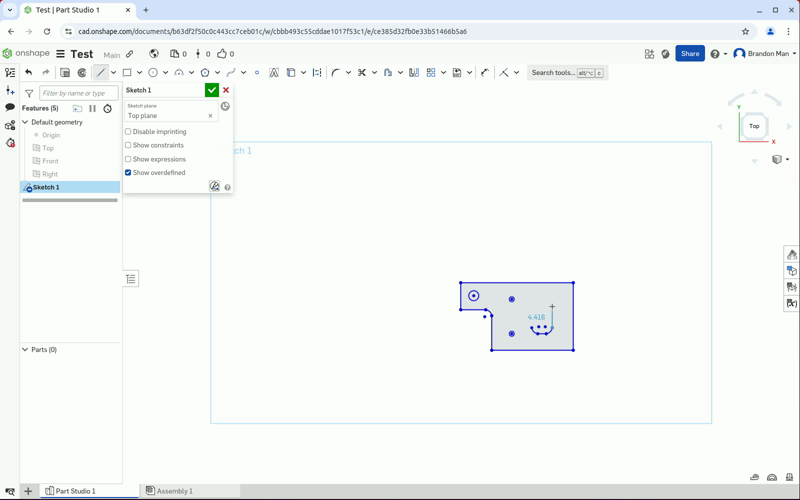
click(552, 306)
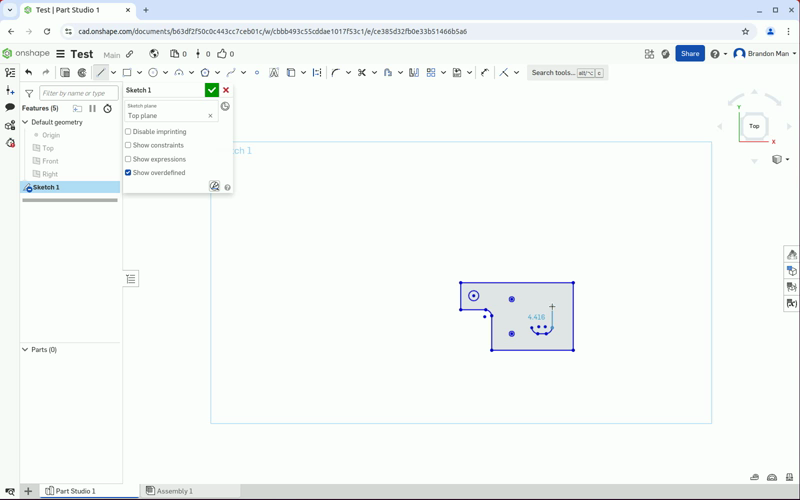
key_up(shift)
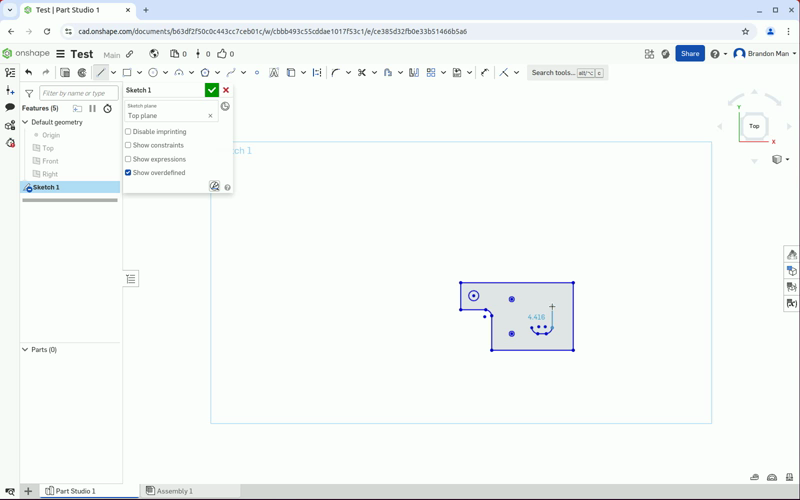
key(esc)
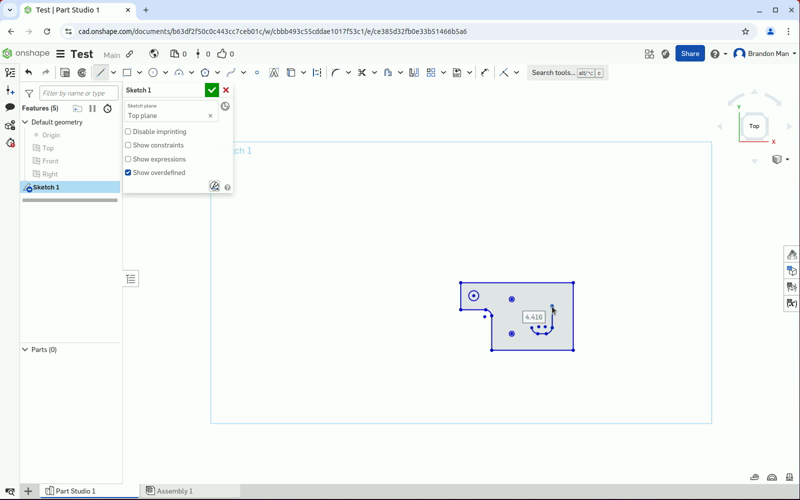
key(a)
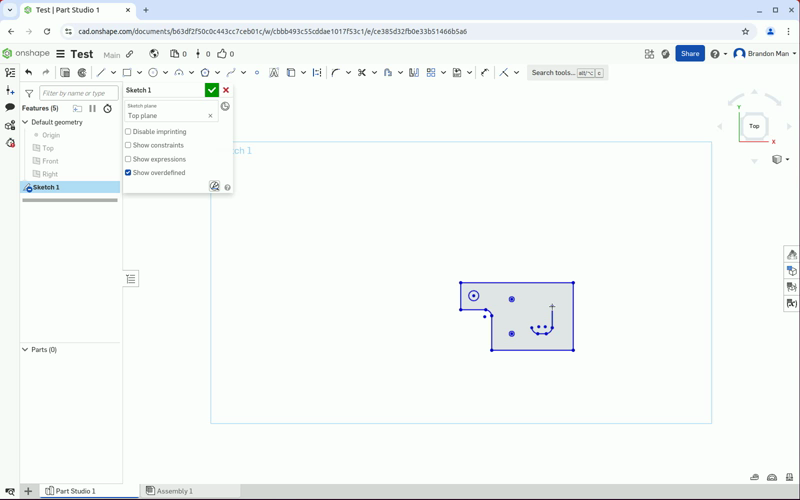
mouse_move(552, 306)
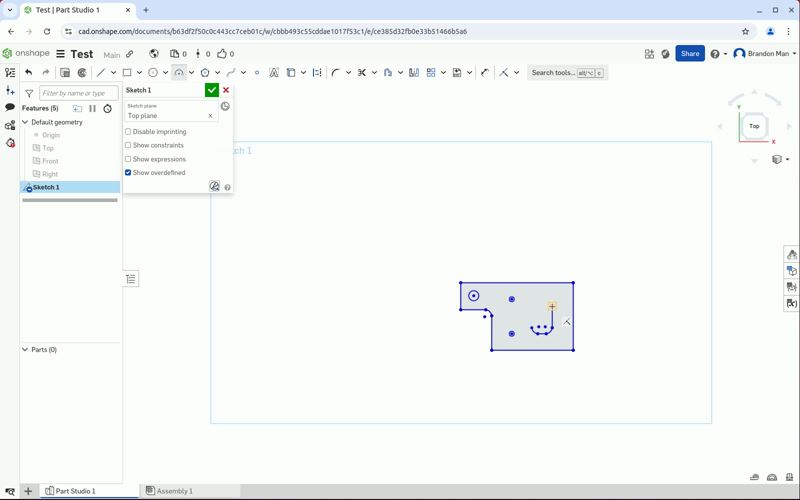
click(552, 306)
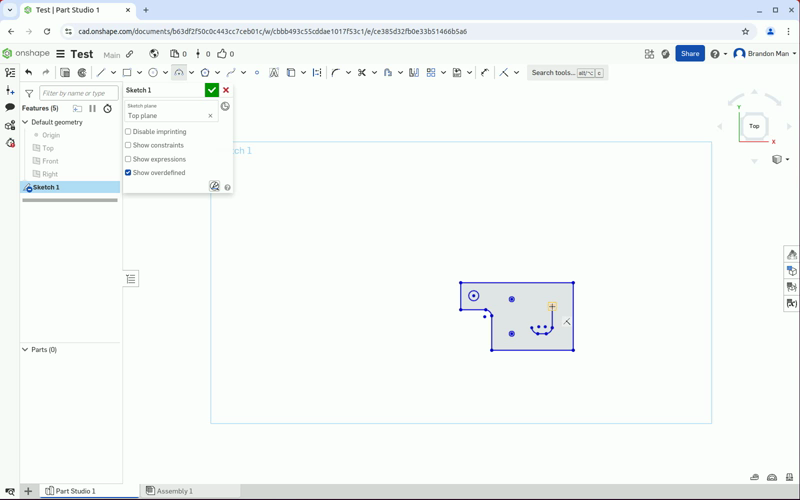
key_down(shift)
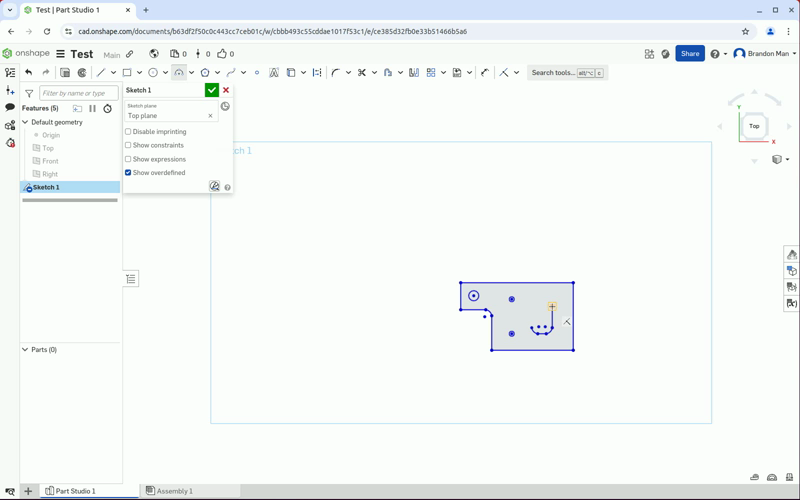
mouse_move(546, 299)
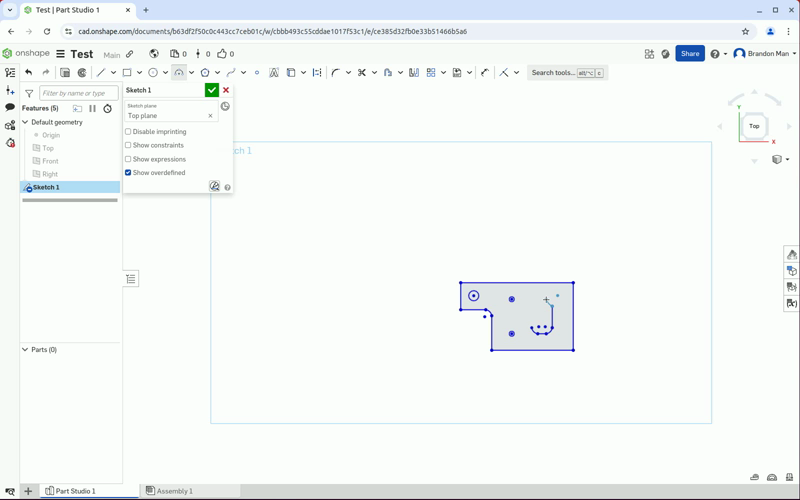
click(546, 299)
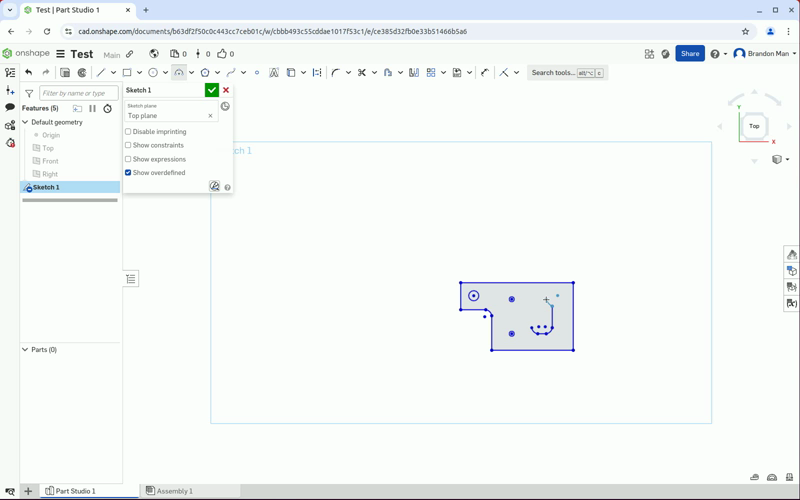
mouse_move(550, 301)
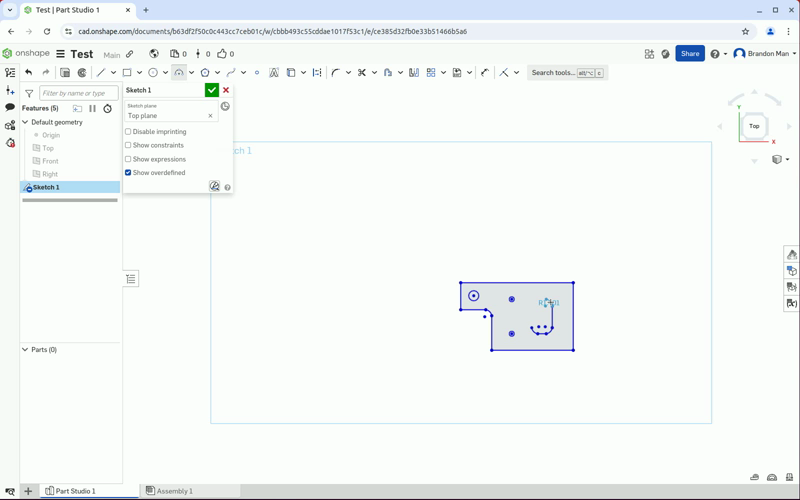
click(550, 301)
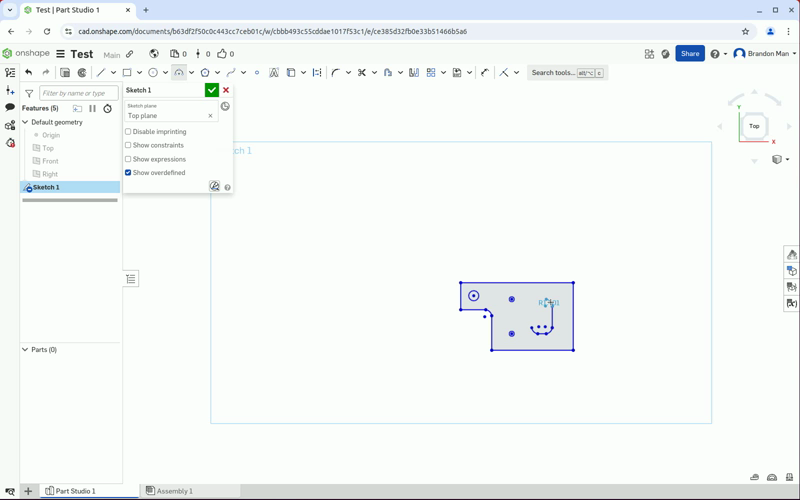
key_up(shift)
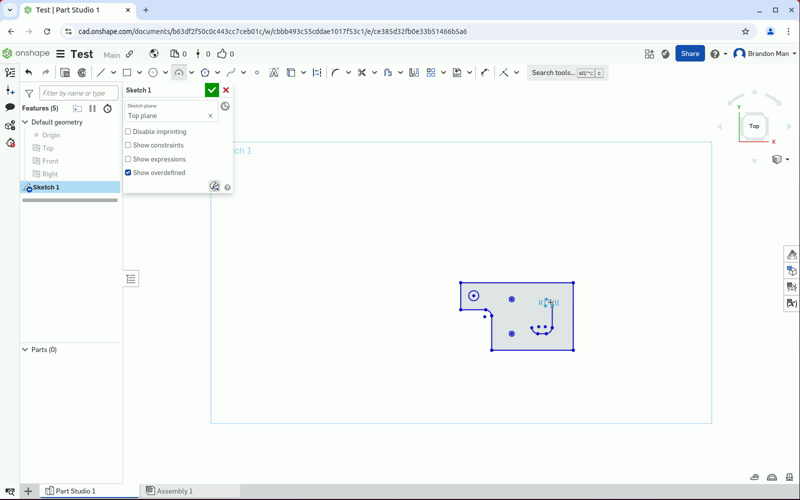
key(esc)
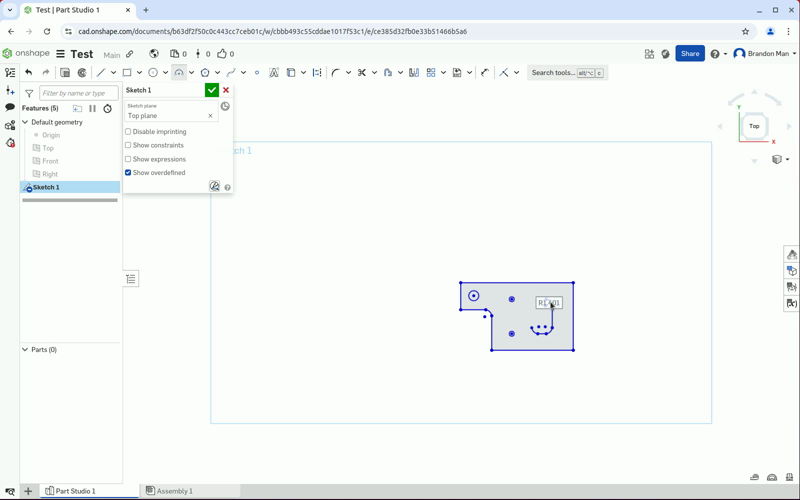
key(l)
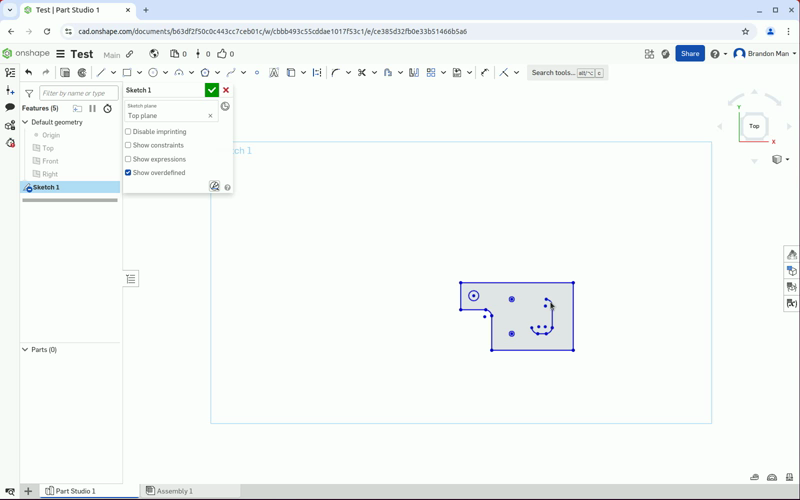
mouse_move(546, 299)
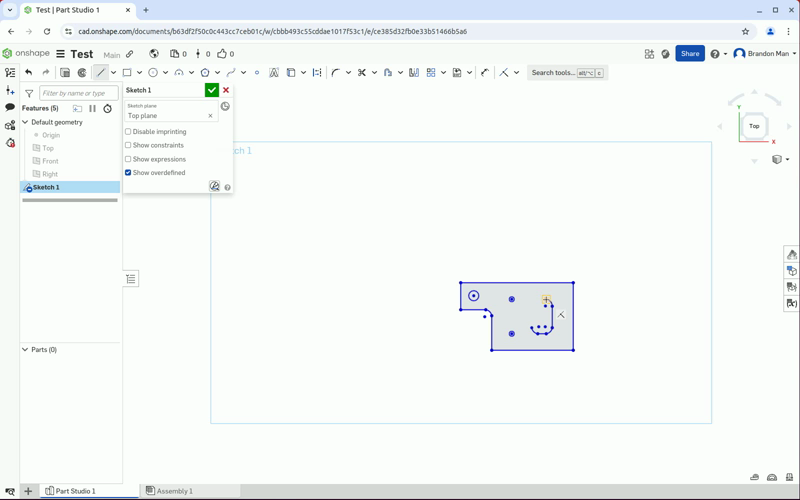
click(546, 299)
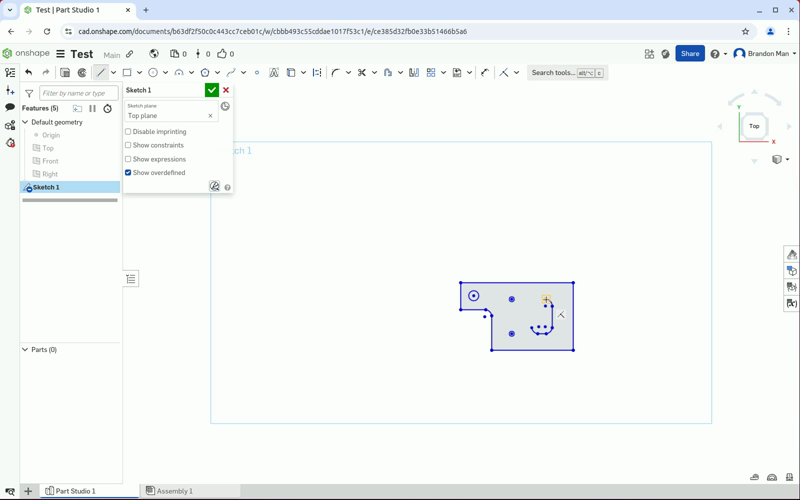
key_down(shift)
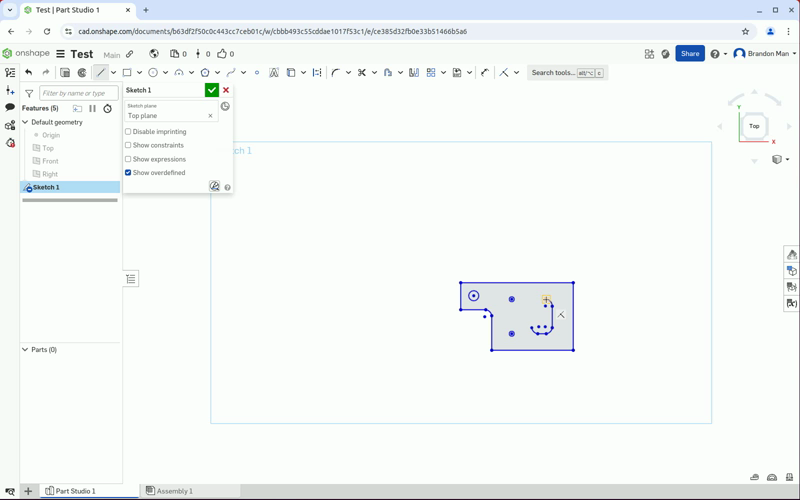
mouse_move(576, 299)
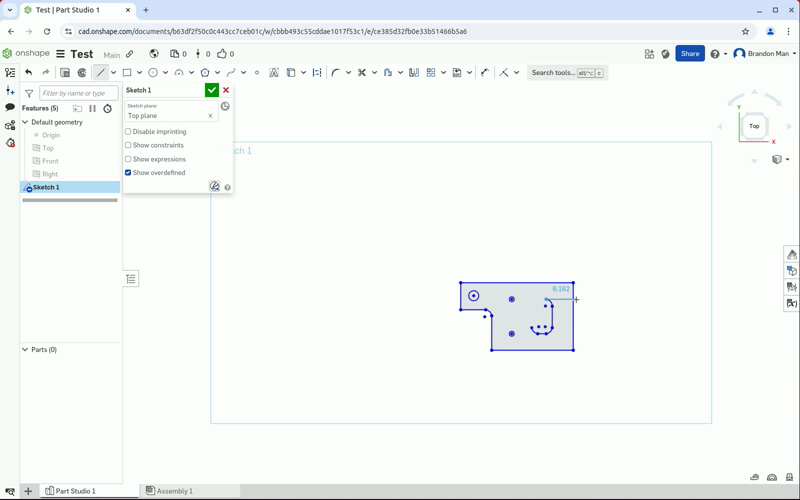
mouse_move(537, 299)
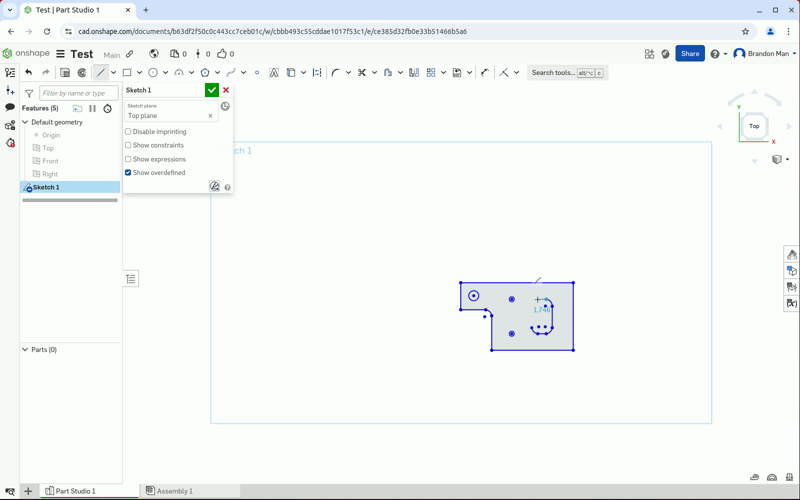
click(537, 299)
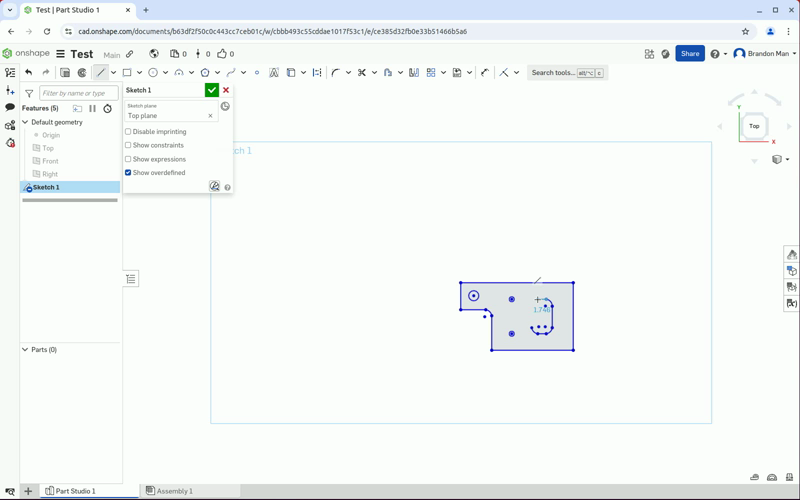
key_up(shift)
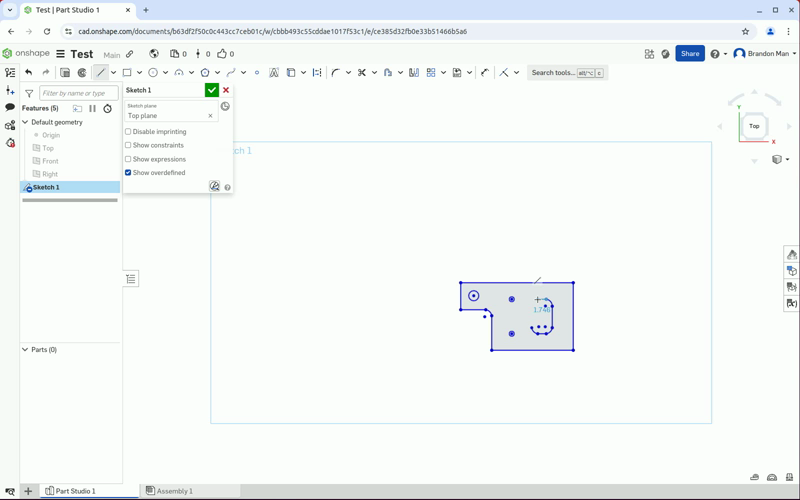
key(esc)
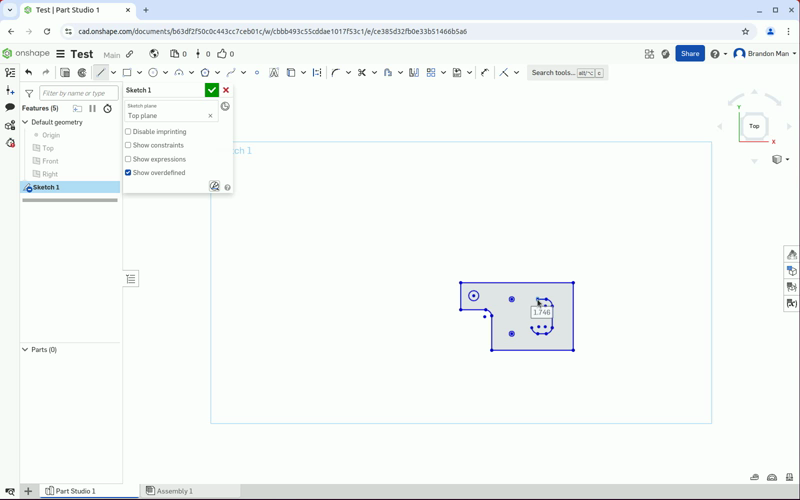
key(a)
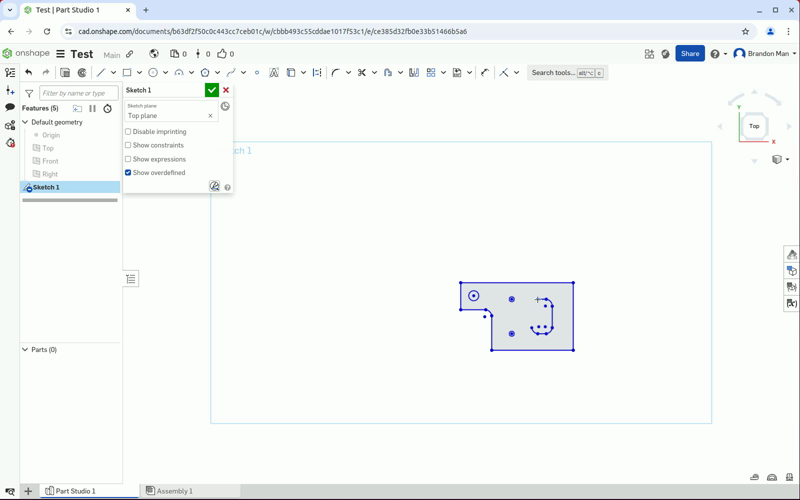
mouse_move(537, 299)
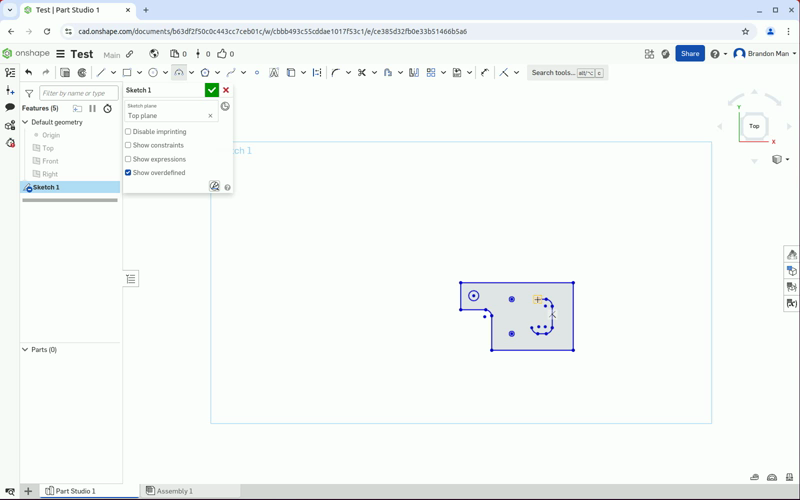
click(537, 299)
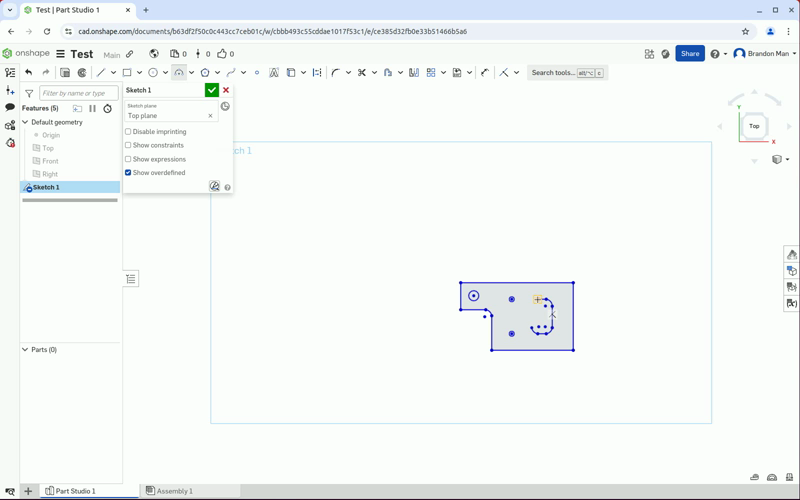
key_down(shift)
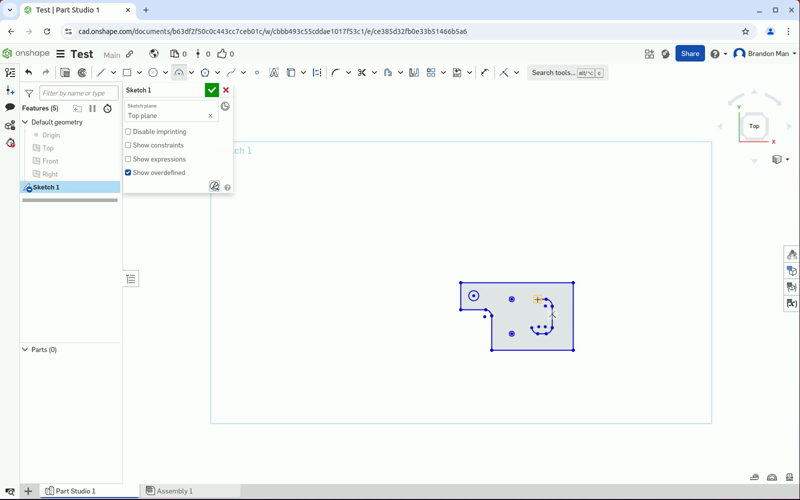
mouse_move(531, 306)
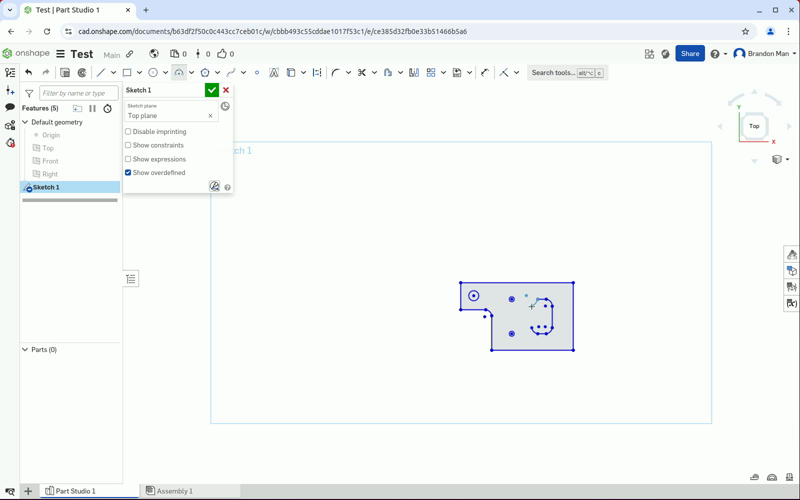
click(531, 306)
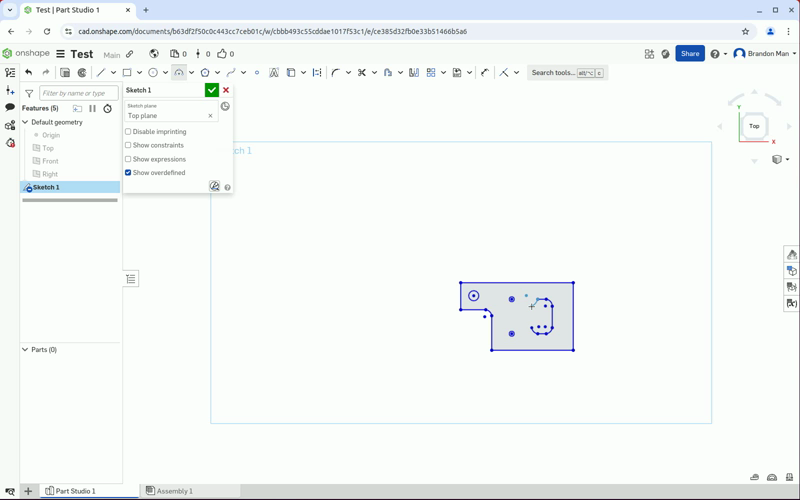
mouse_move(533, 301)
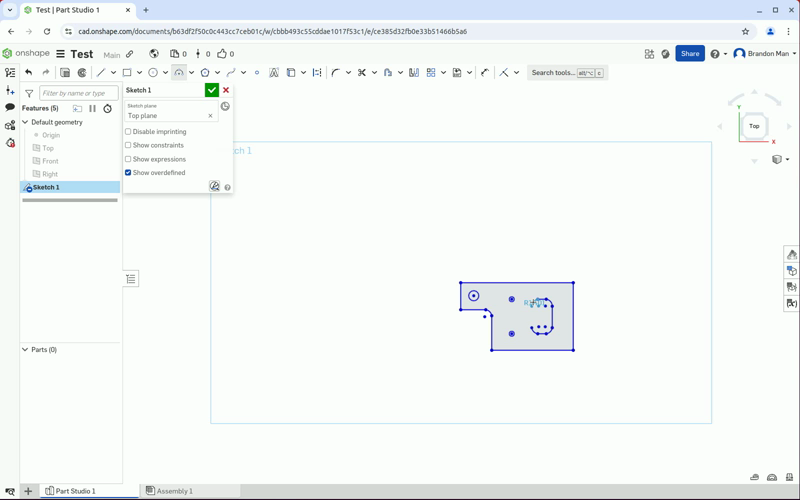
click(533, 301)
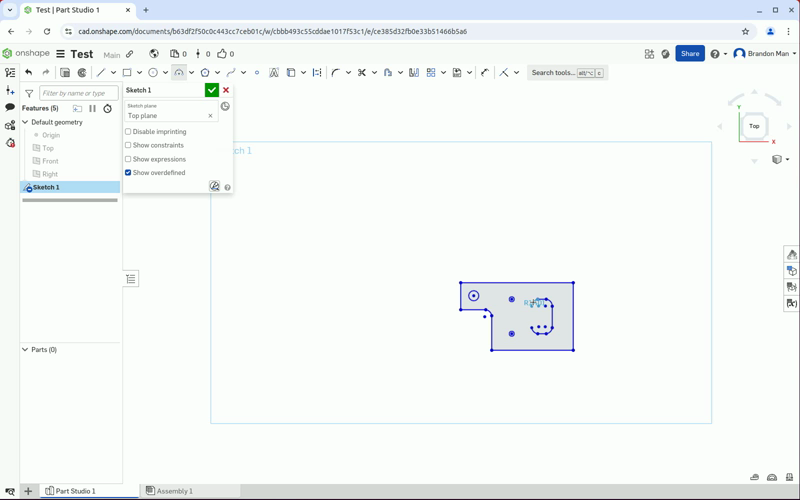
key_up(shift)
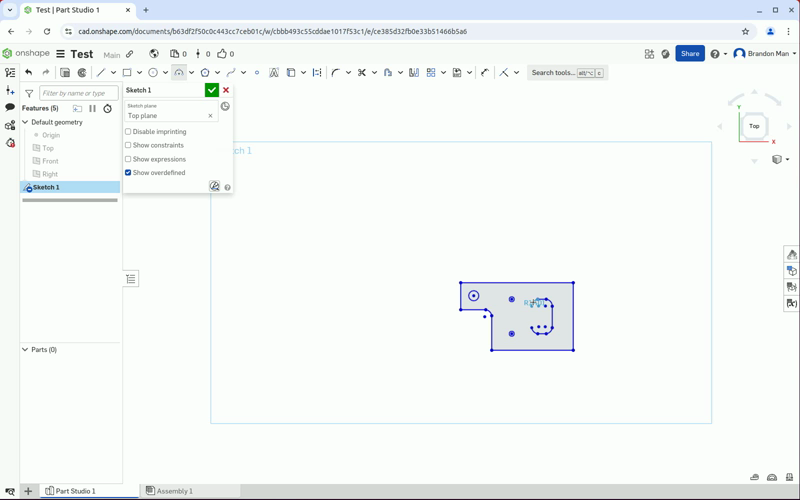
key(esc)
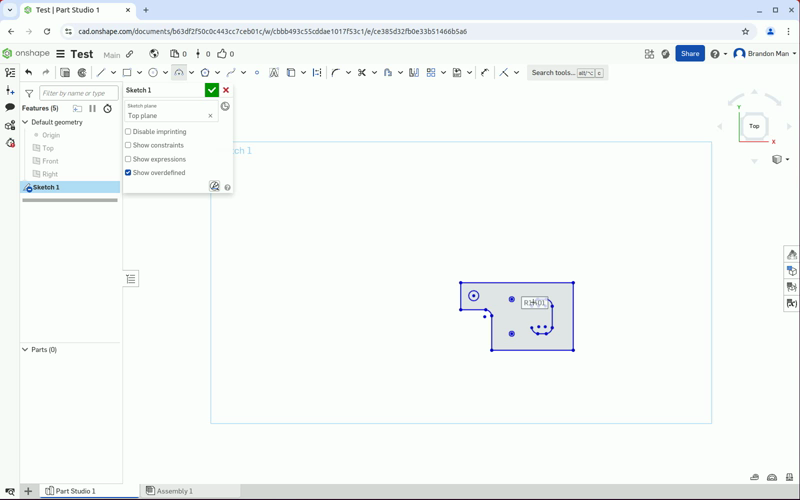
key(l)
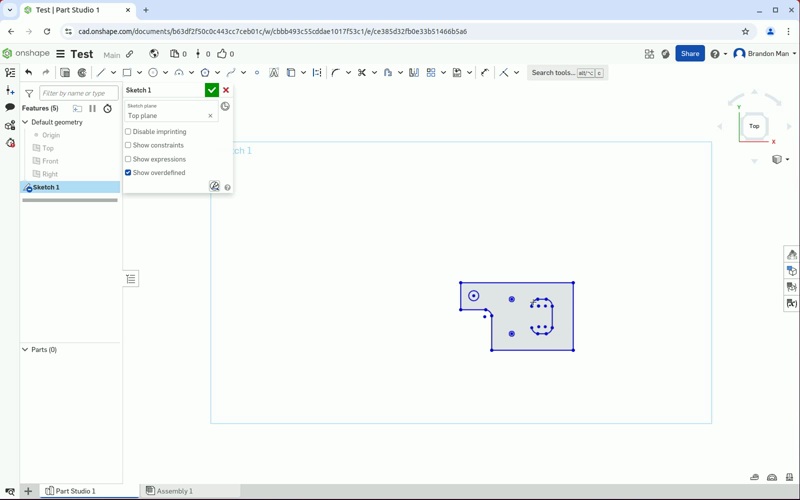
mouse_move(531, 306)
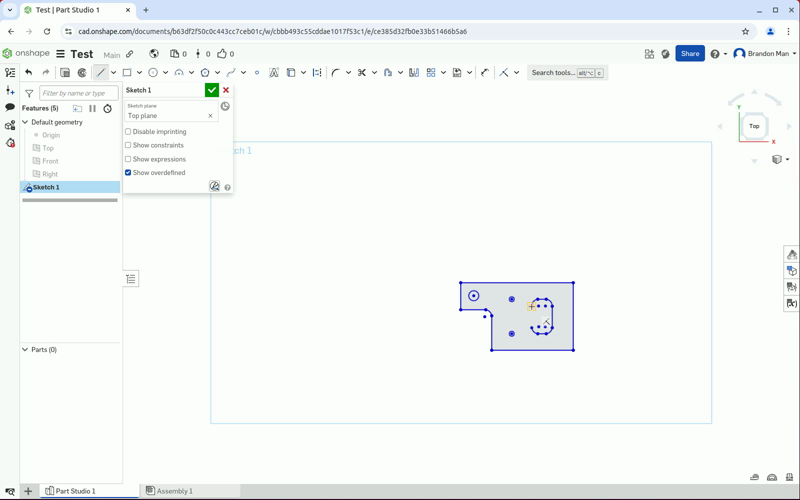
click(531, 306)
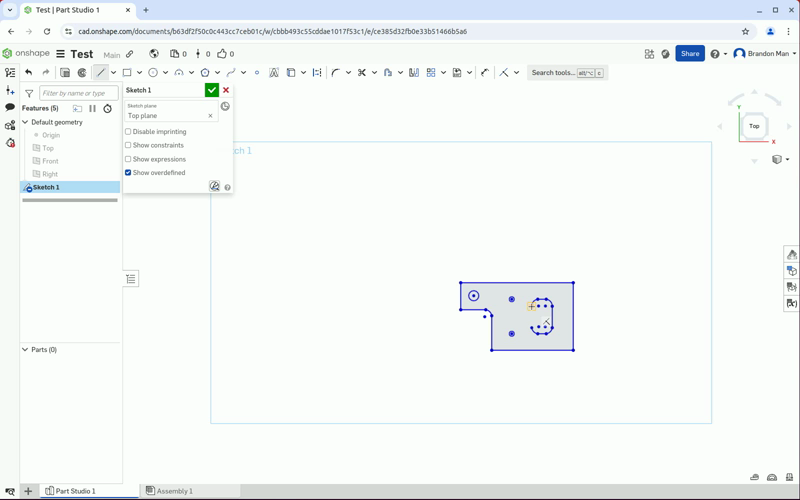
mouse_move(561, 306)
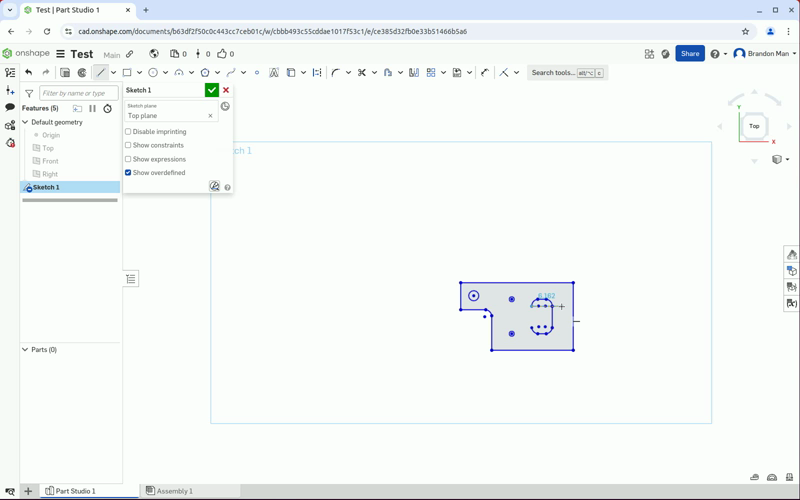
key_down(shift)
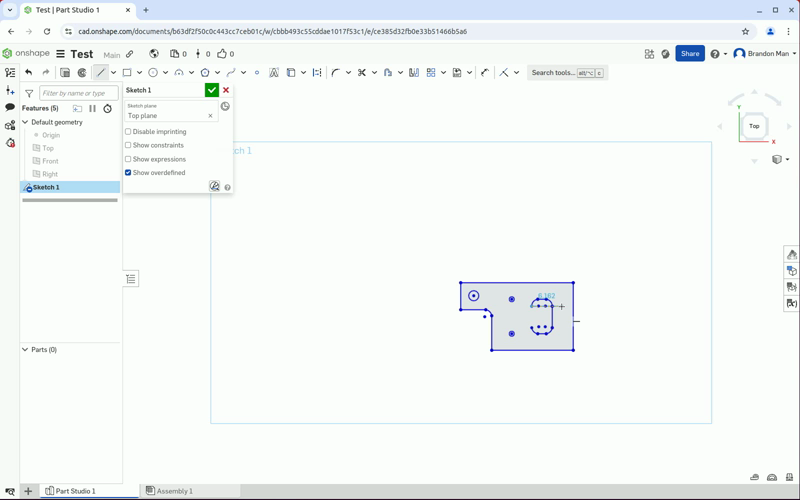
mouse_move(531, 327)
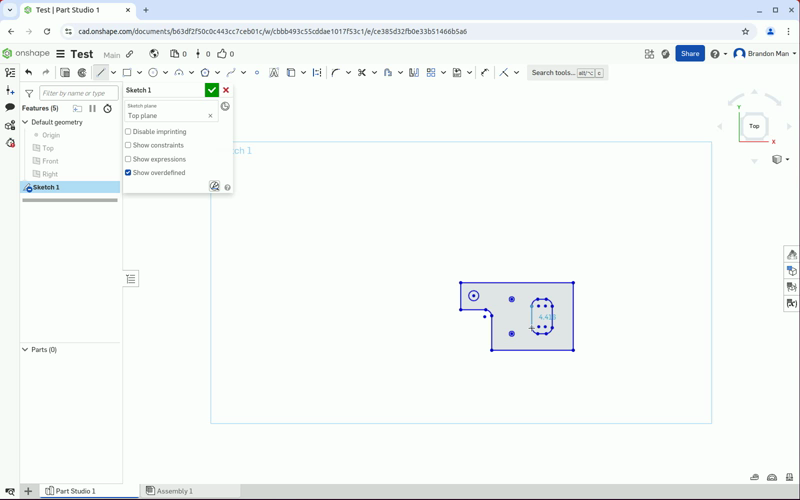
key_up(shift)
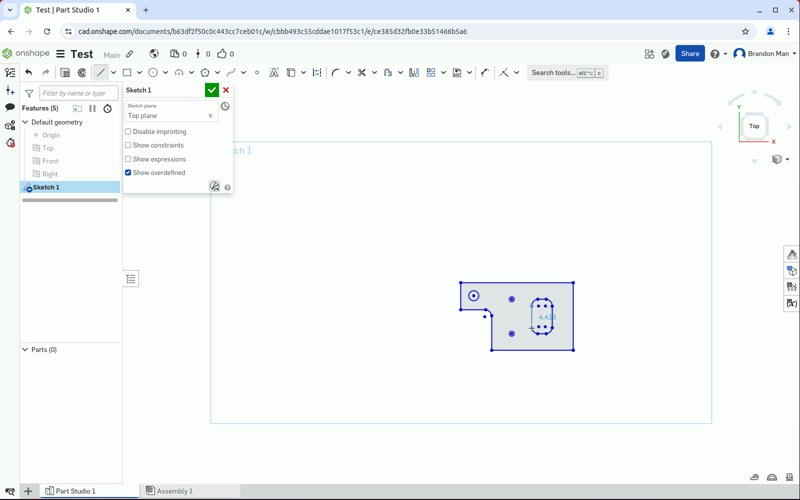
click(531, 327)
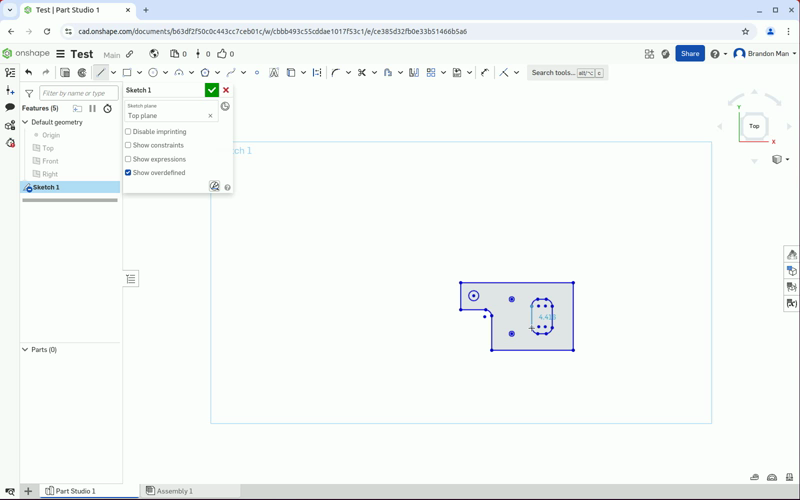
key(esc)
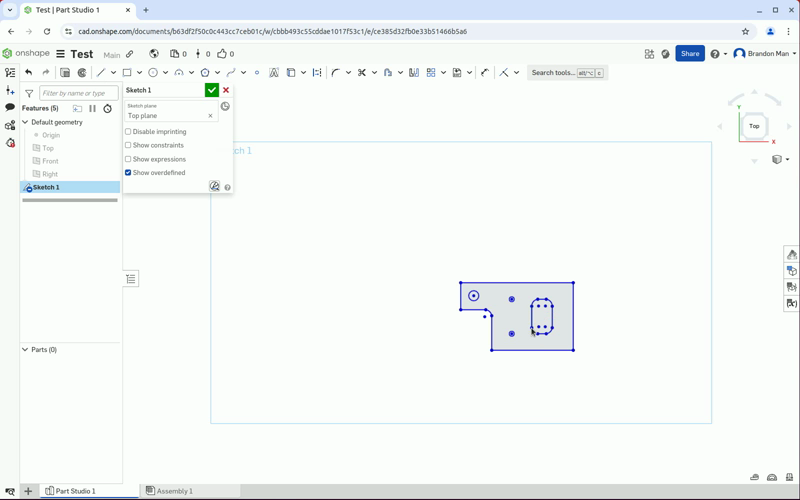
mouse_move(519, 345)
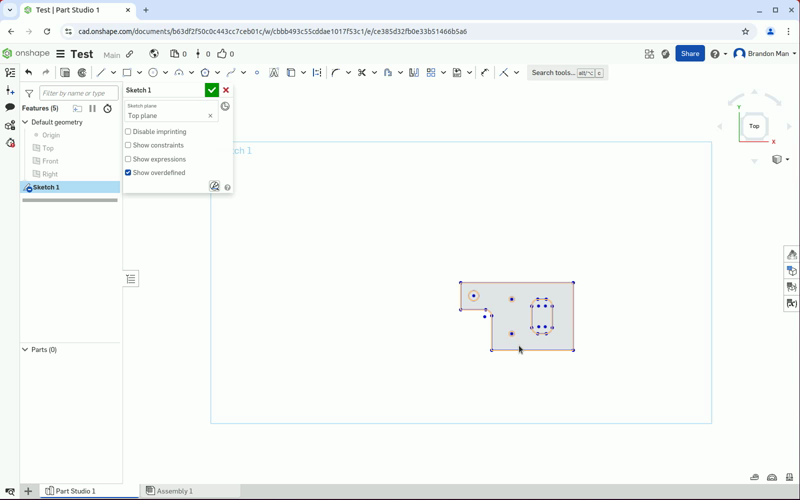
click(519, 345)
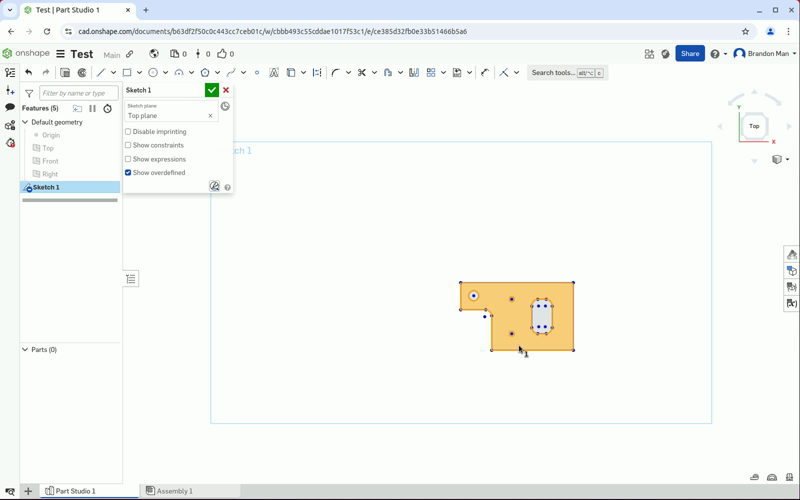
mouse_move(73, 352)
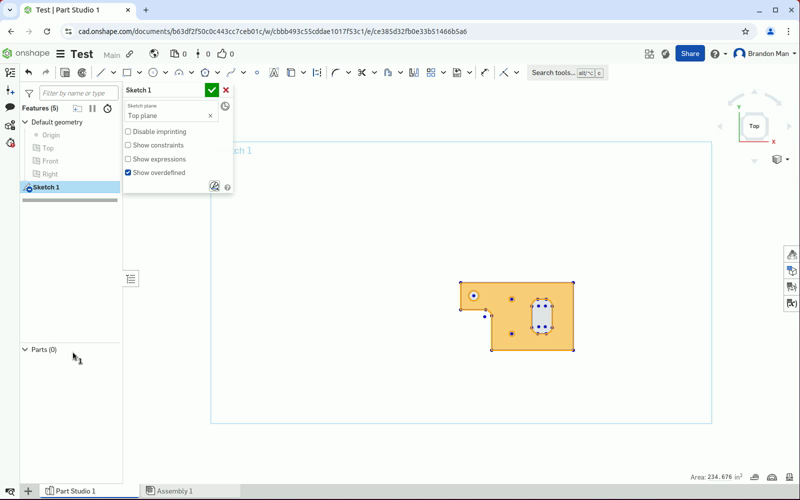
key(shift+y)
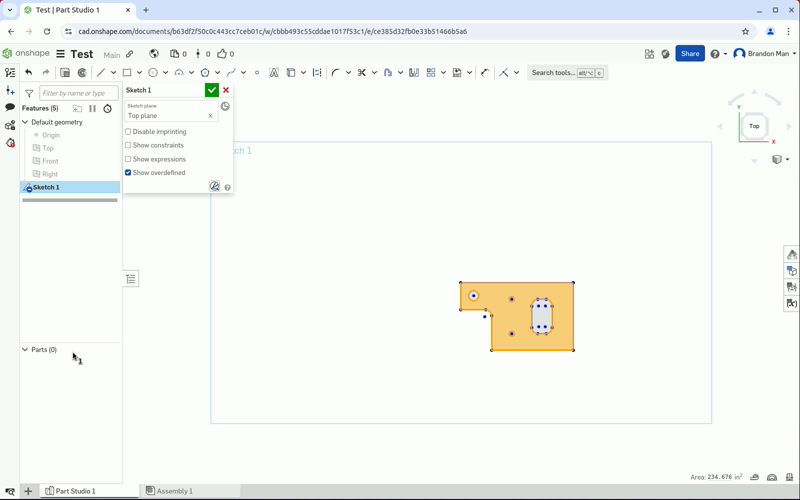
key(shift+e)
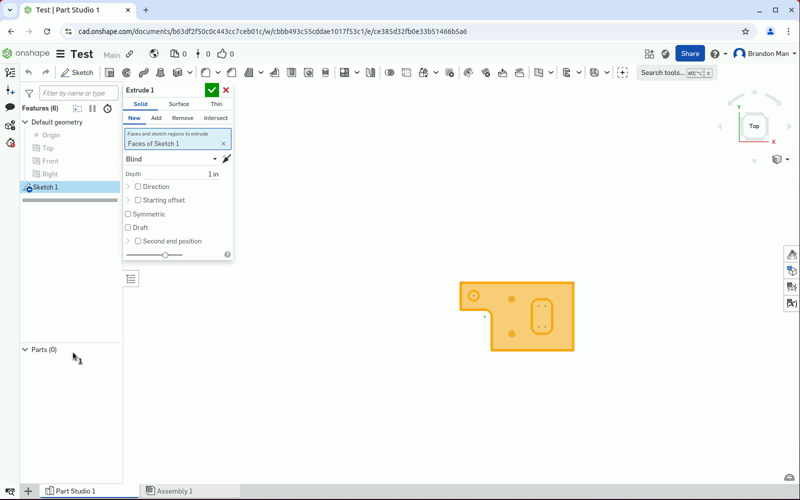
mouse_move(143, 106)
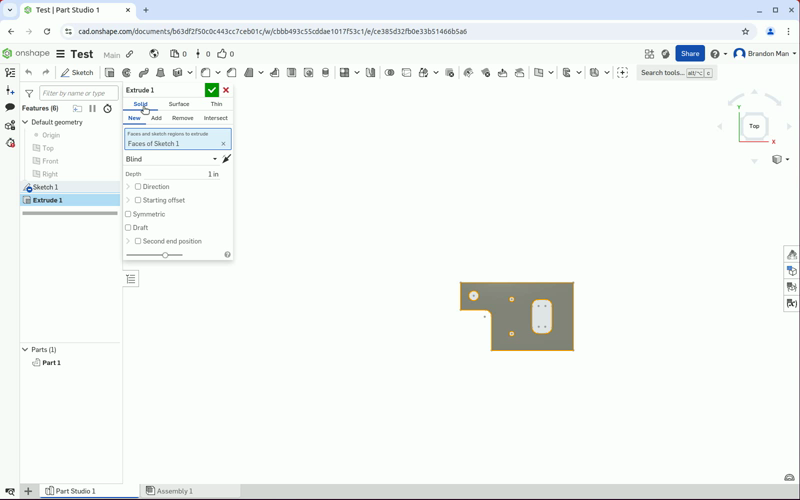
click(143, 106)
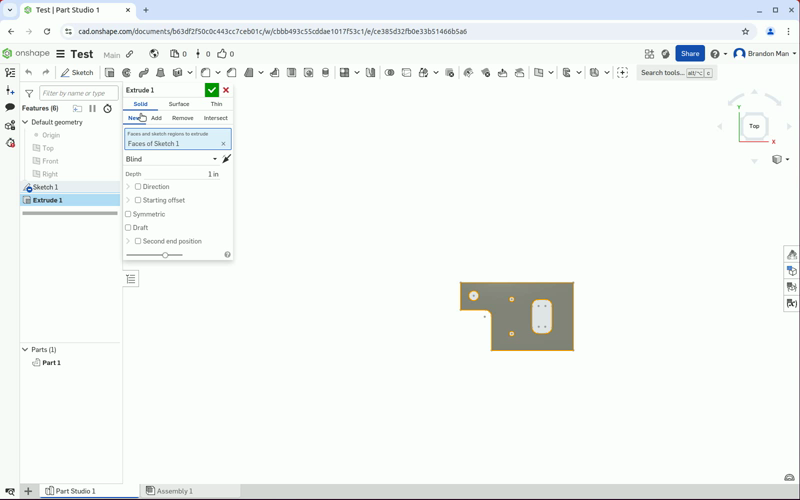
mouse_move(137, 120)
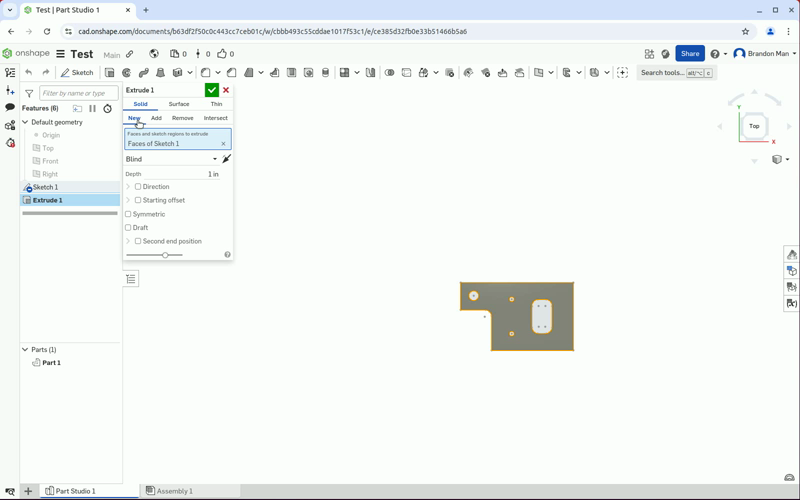
click(137, 120)
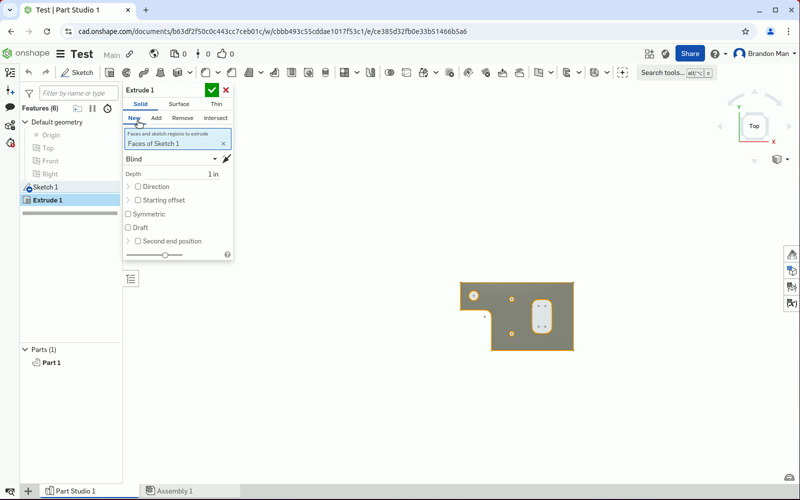
key(tab, 4)
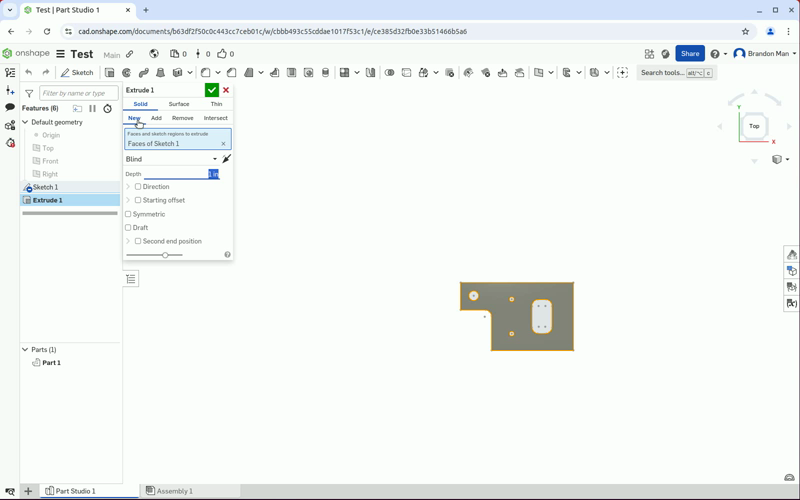
text(2.407)
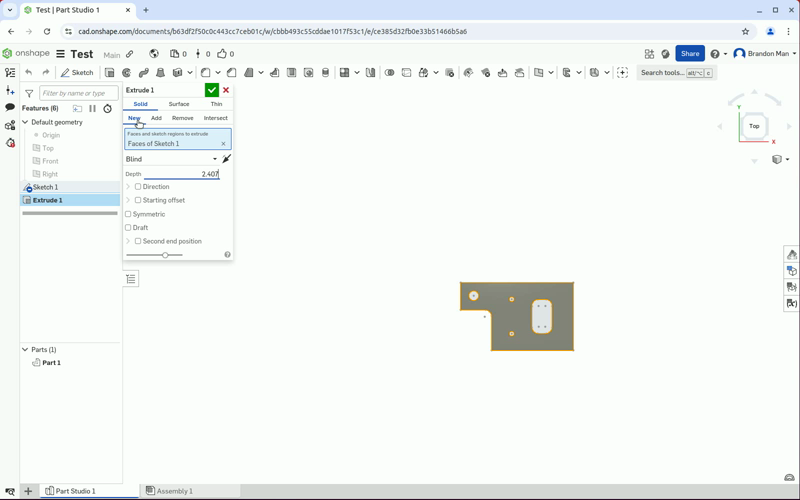
key(enter)
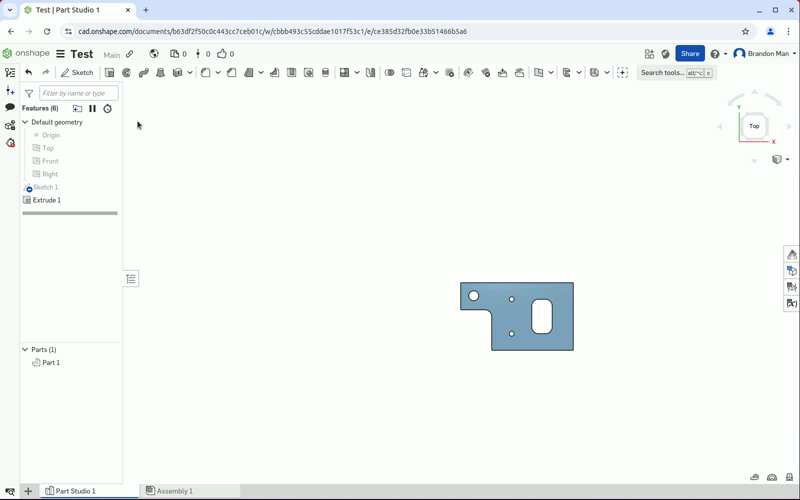
key(shift+h)
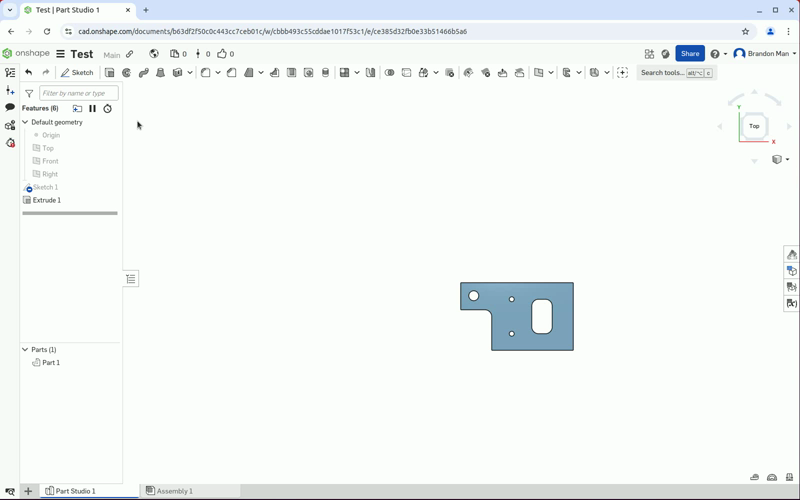
key(shift+h)
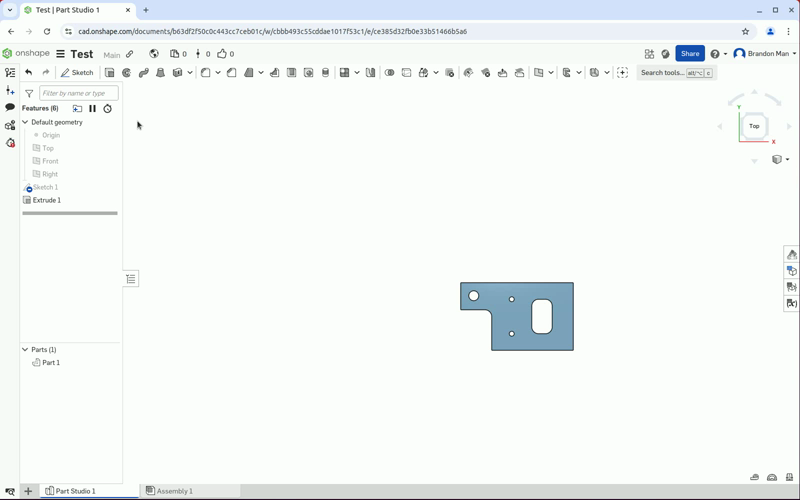
mouse_move(73, 189)
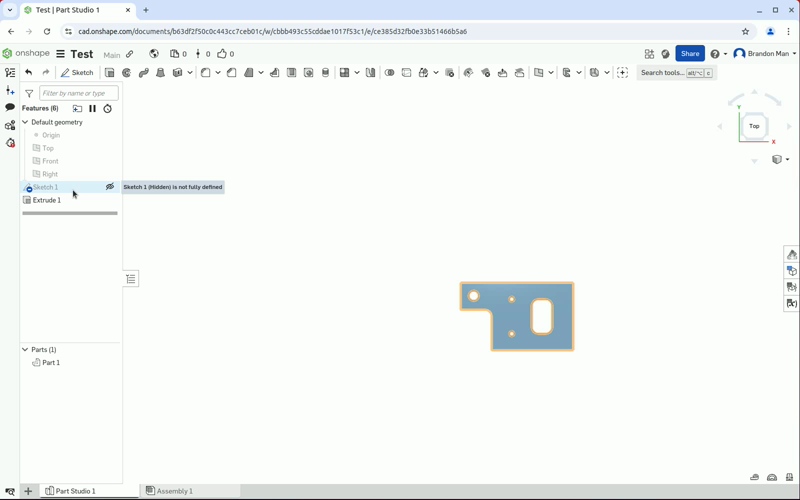
click(73, 189)
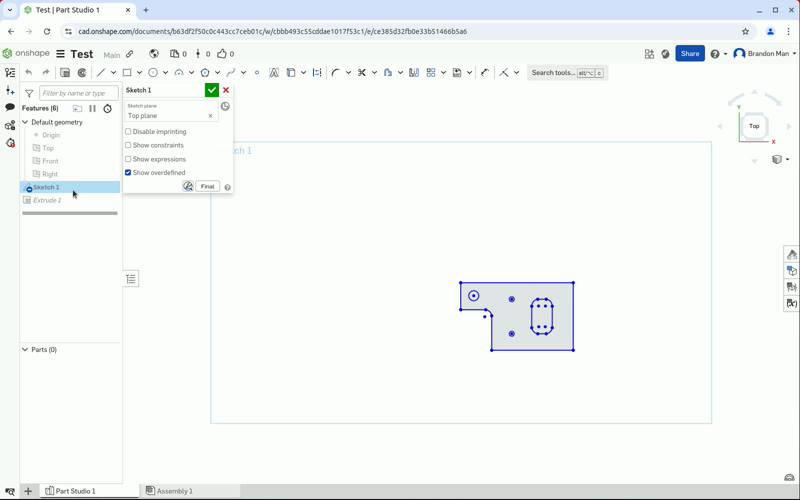
mouse_move(229, 92)
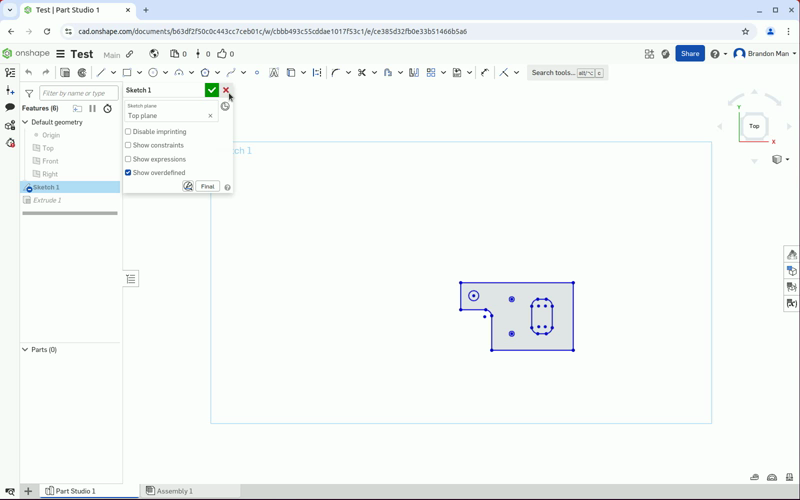
click(229, 92)
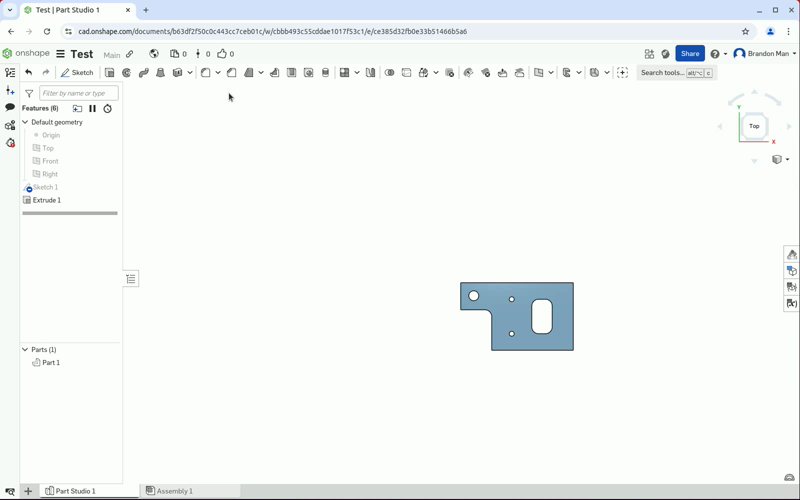
mouse_move(541, 75)
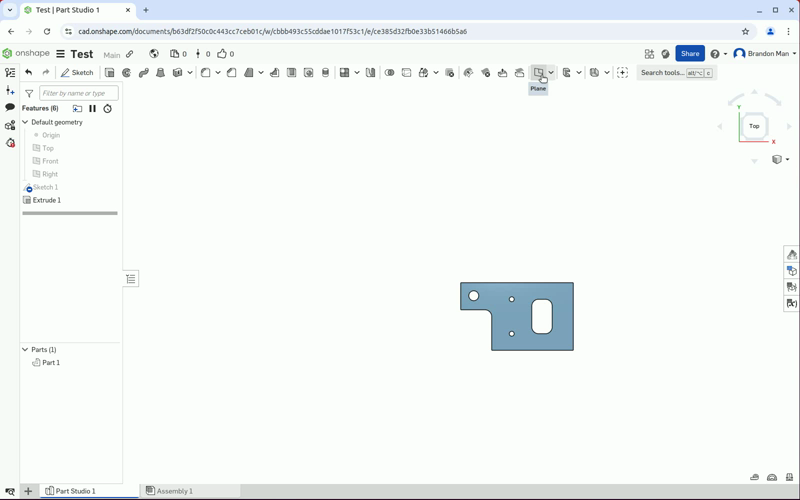
click(541, 75)
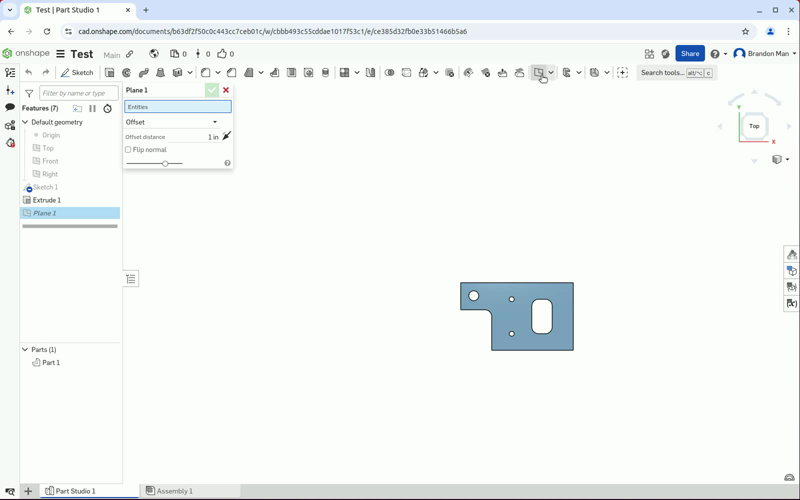
mouse_move(73, 150)
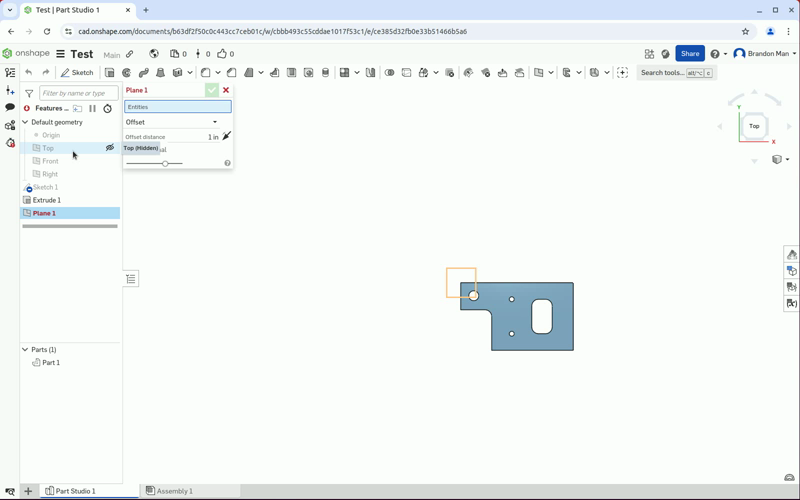
click(73, 150)
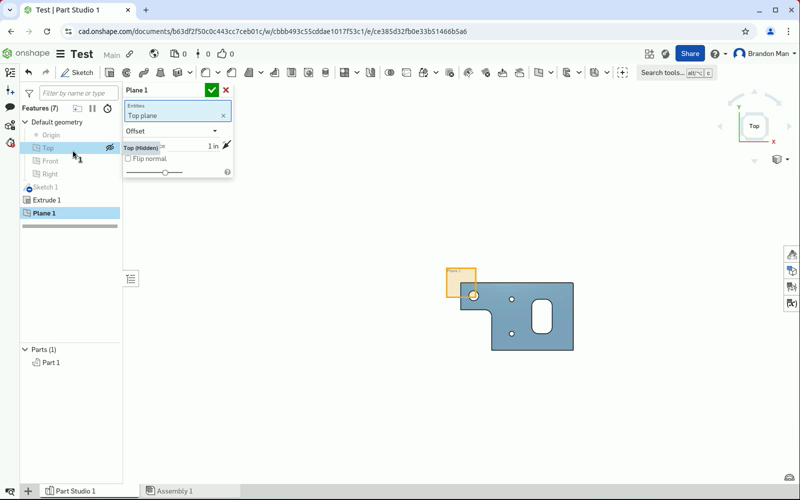
key(tab, 2)
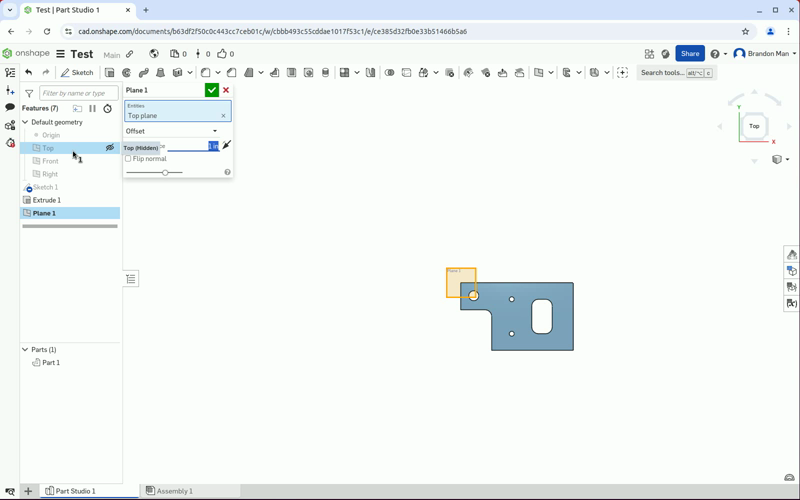
text(2.403)
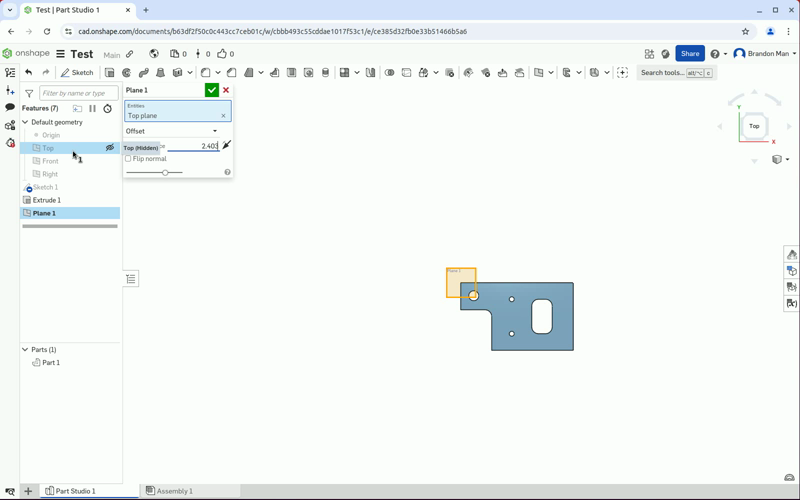
key(enter, 2)
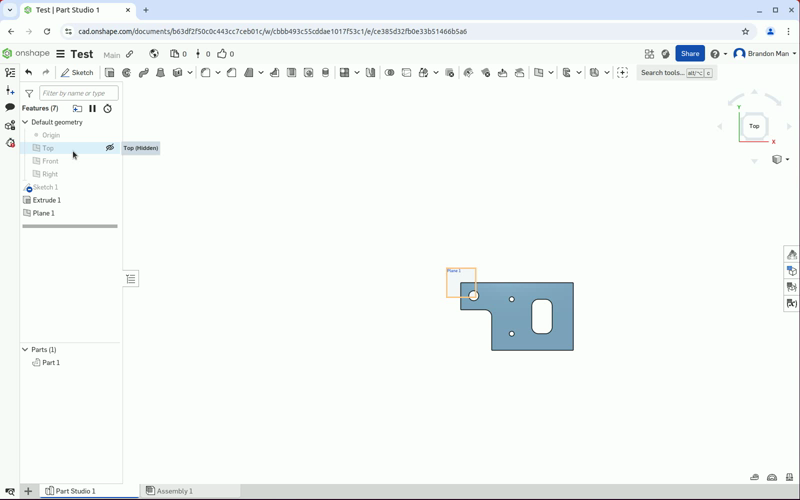
key(shift+s)
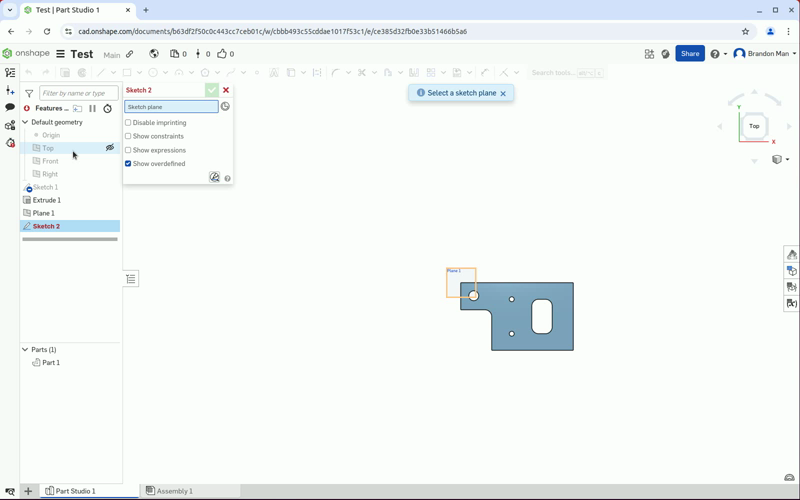
mouse_move(73, 215)
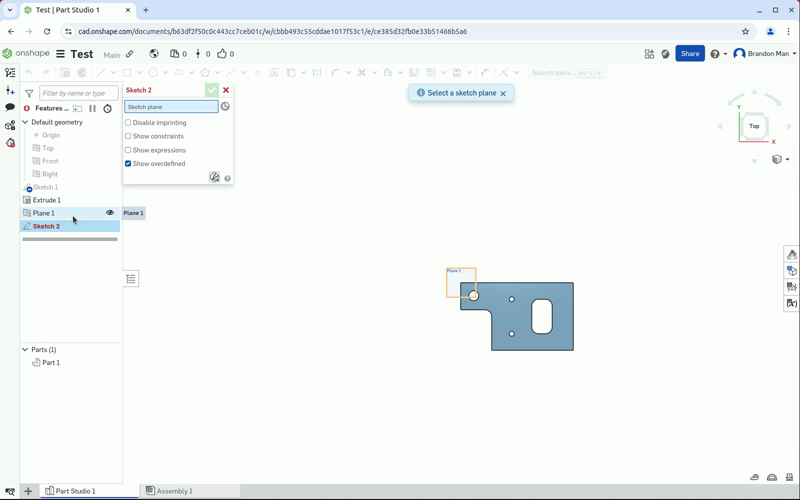
click(73, 215)
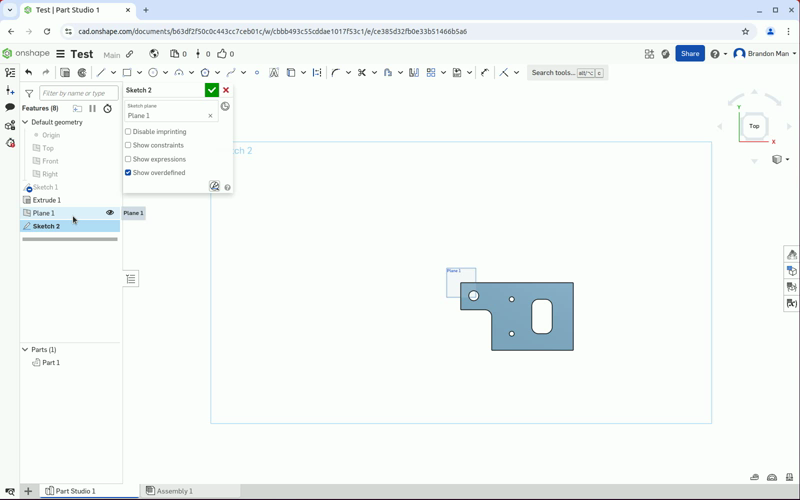
mouse_move(73, 352)
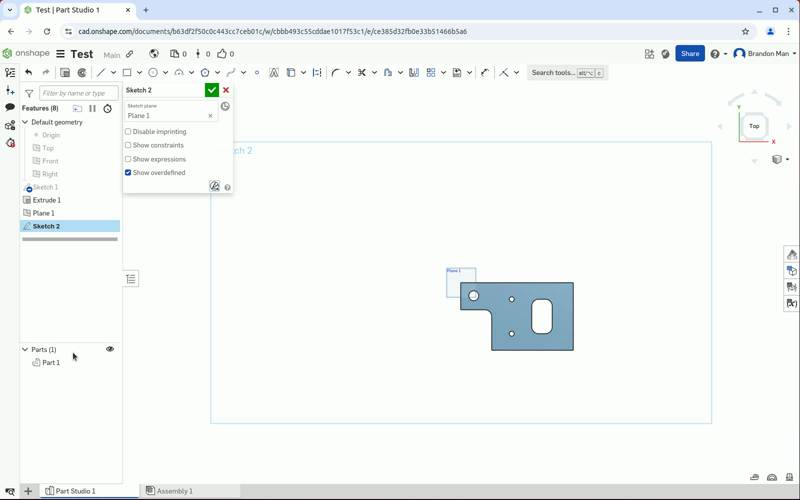
key(y)
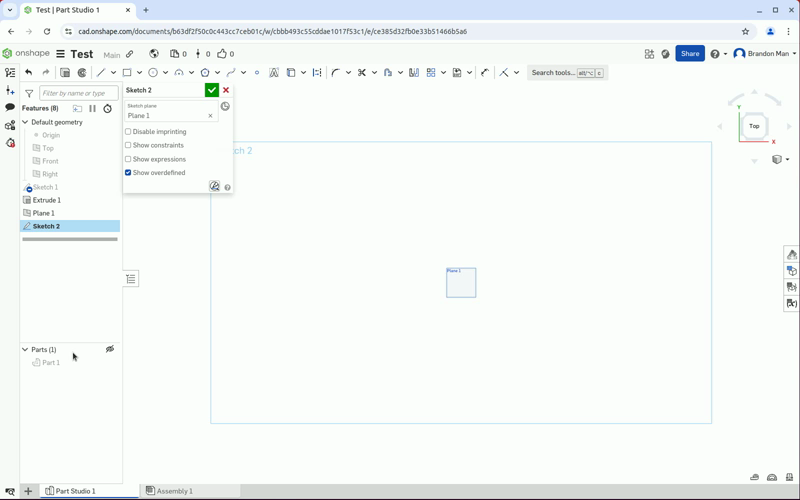
key(c)
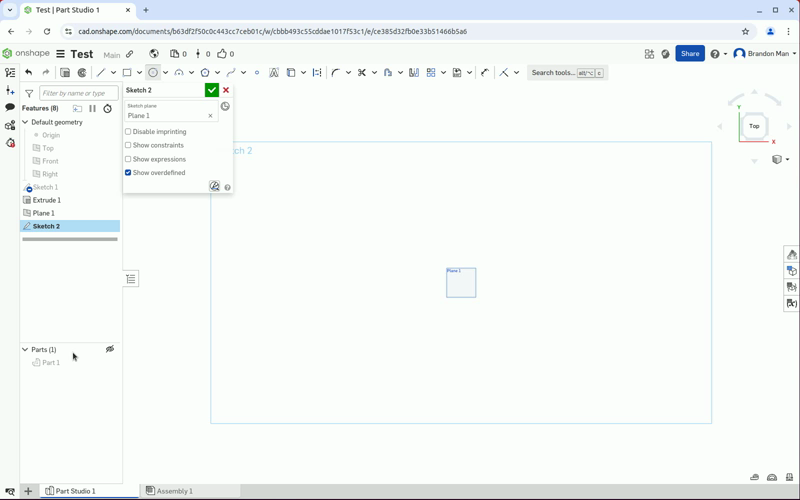
key_down(shift)
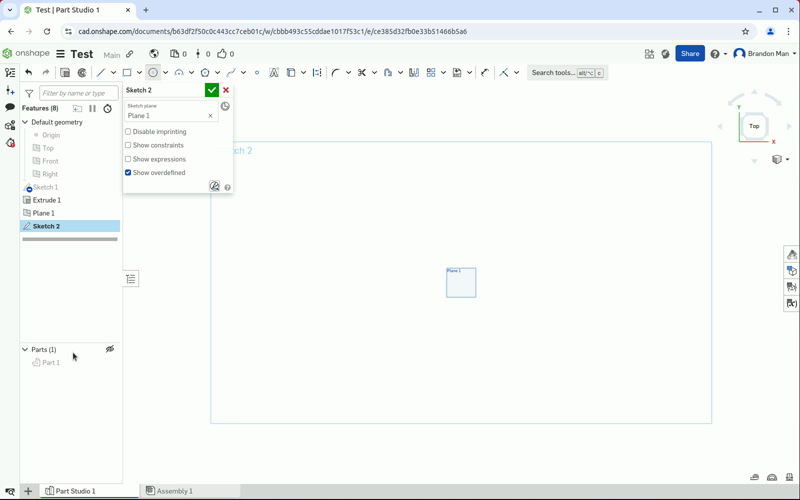
mouse_move(474, 295)
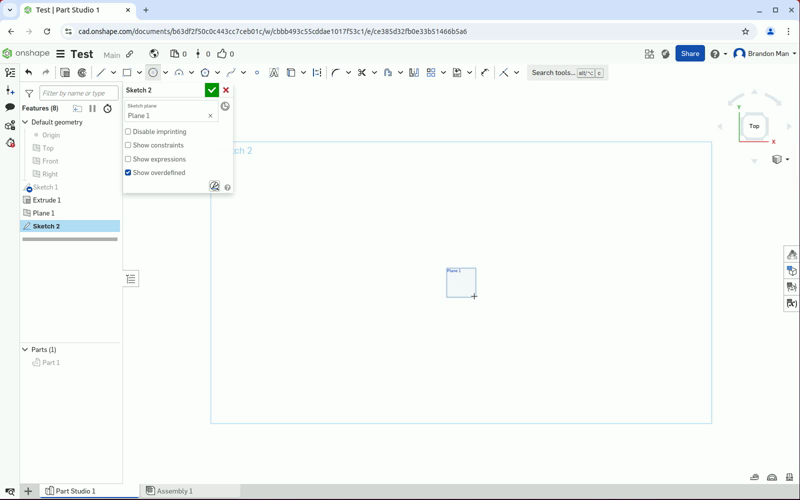
click(474, 295)
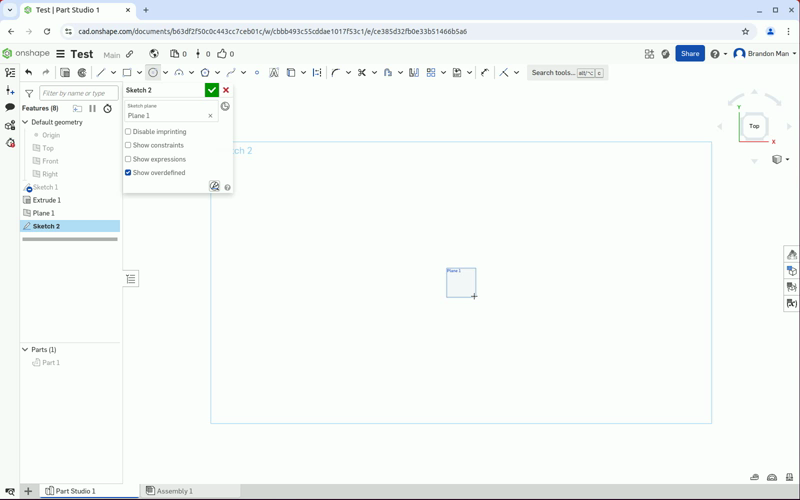
key_up(shift)
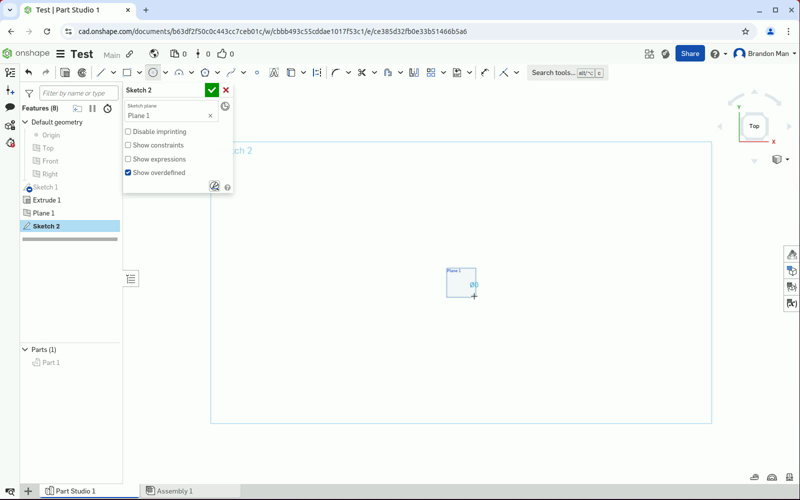
mouse_move(483, 295)
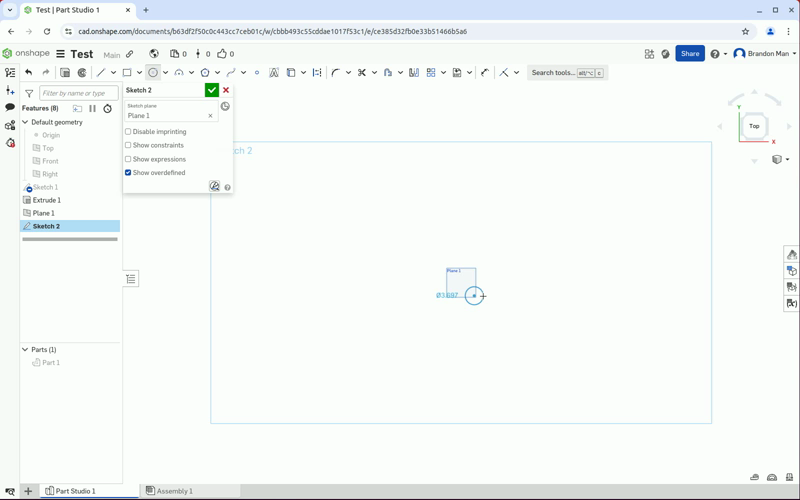
click(483, 295)
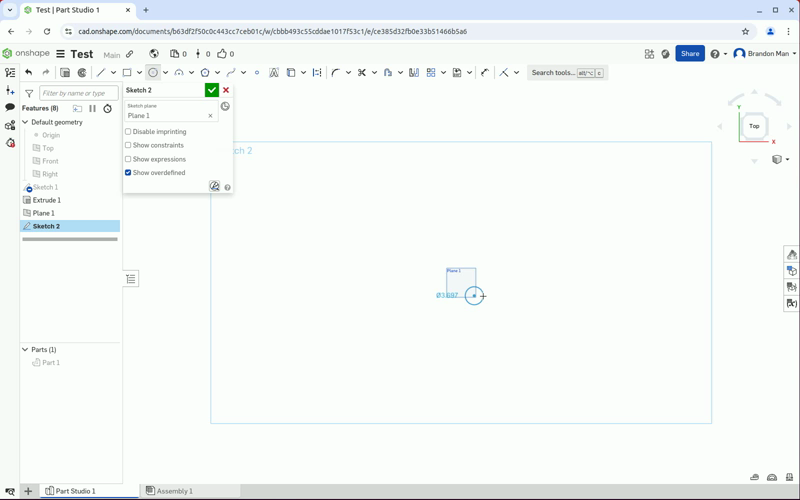
key(esc)
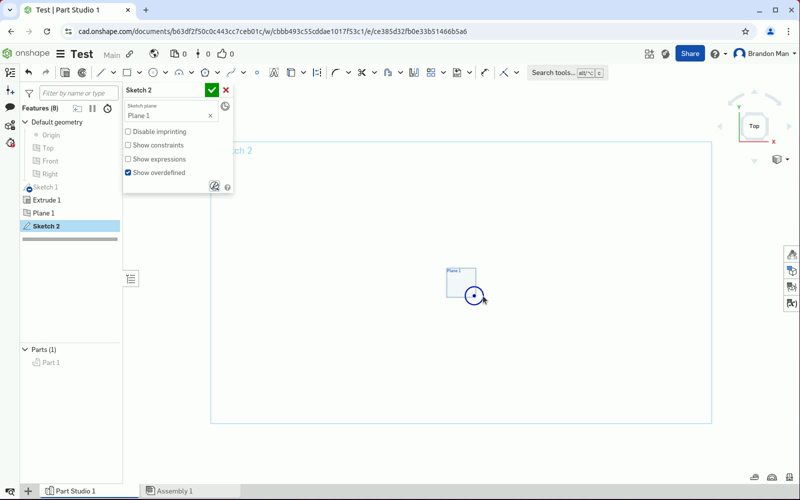
key(c)
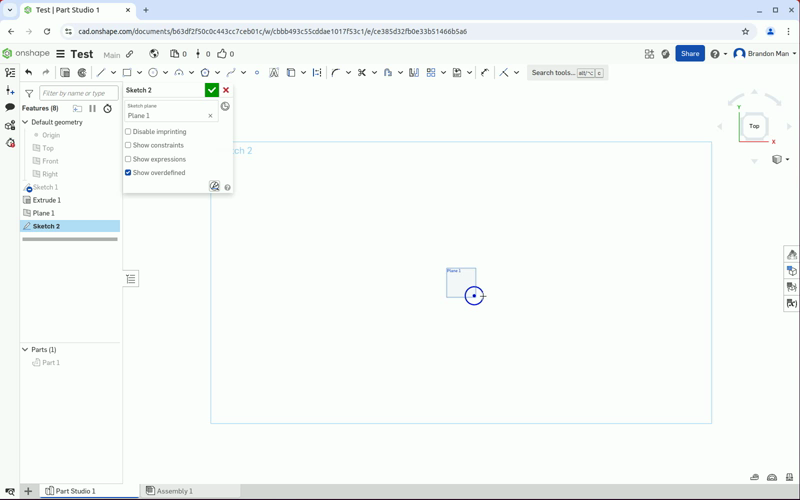
key_down(shift)
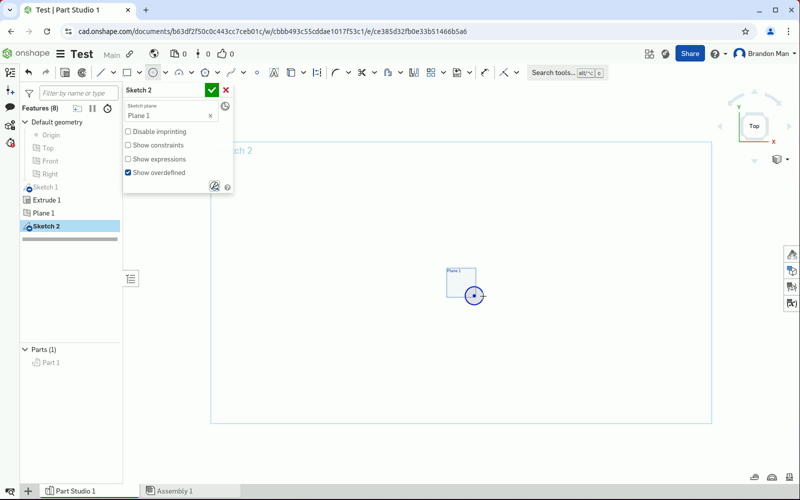
mouse_move(474, 295)
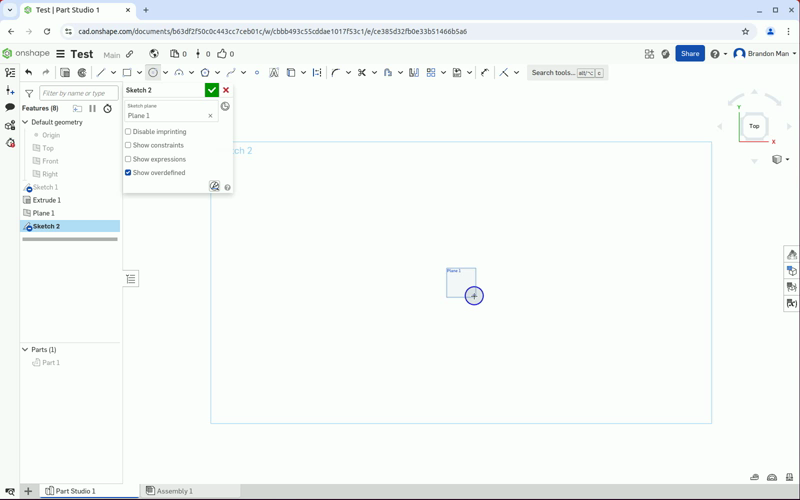
click(474, 295)
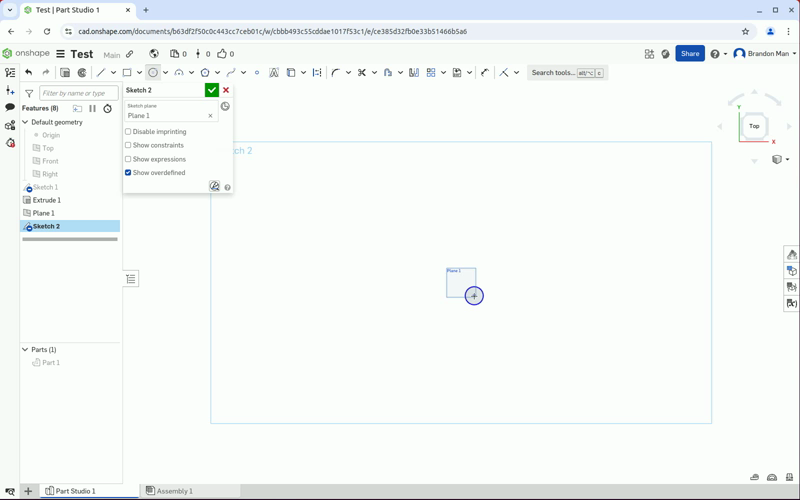
key_up(shift)
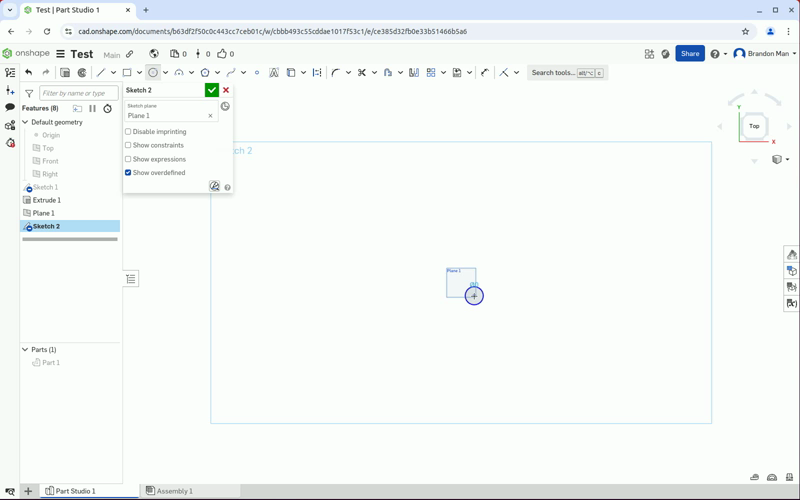
mouse_move(478, 295)
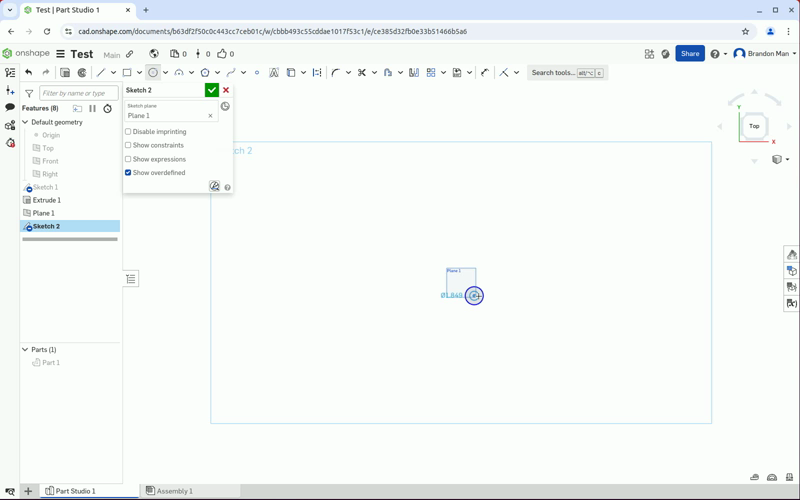
scroll(6)
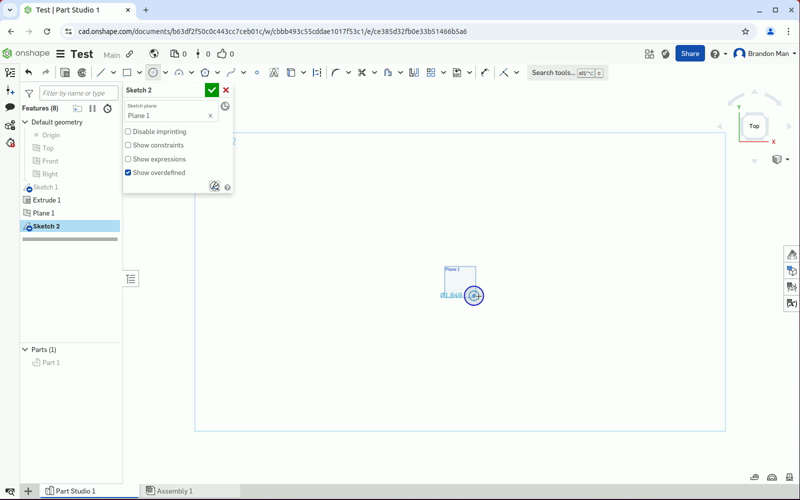
scroll(6)
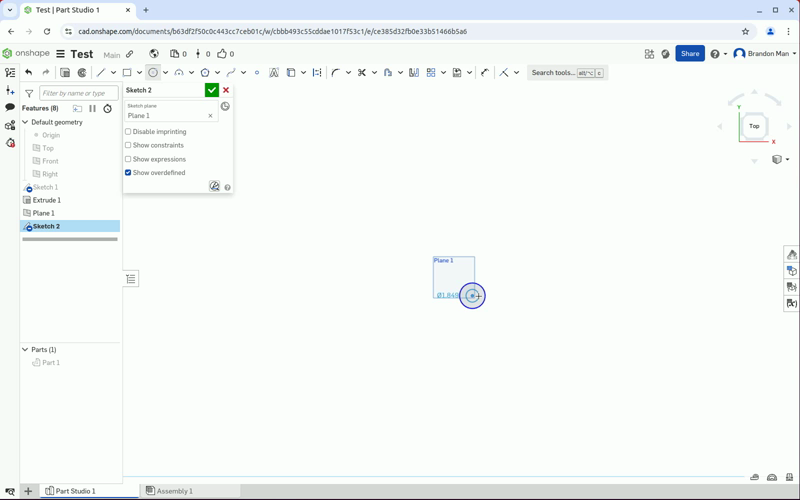
scroll(6)
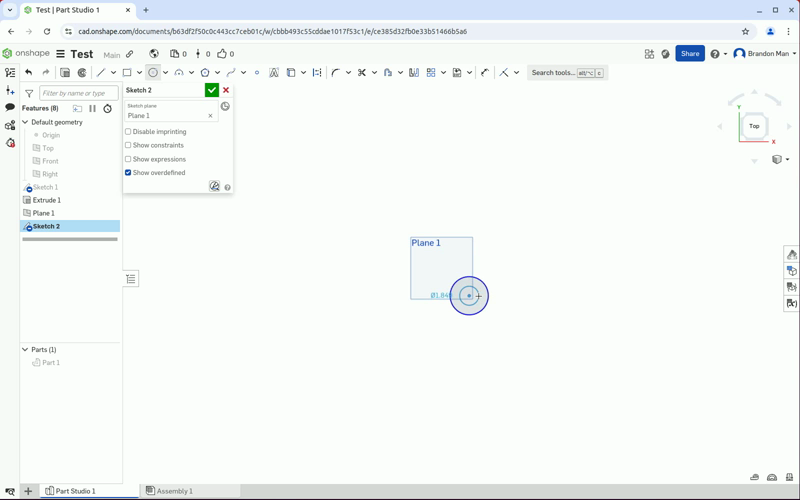
scroll(6)
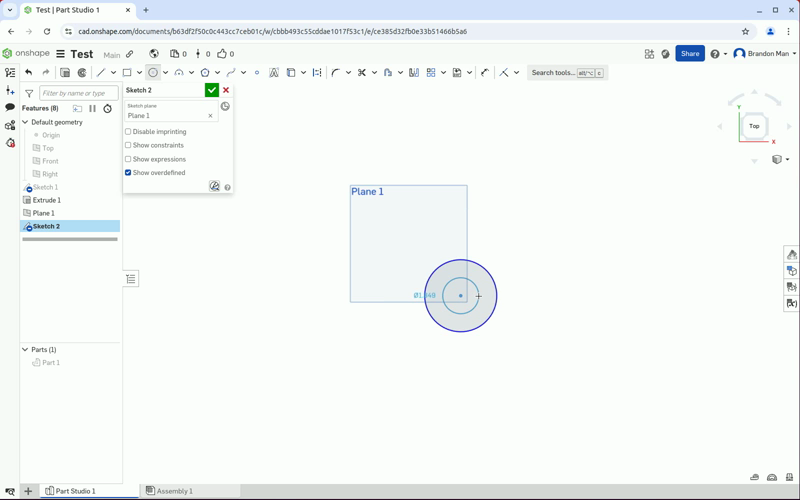
scroll(6)
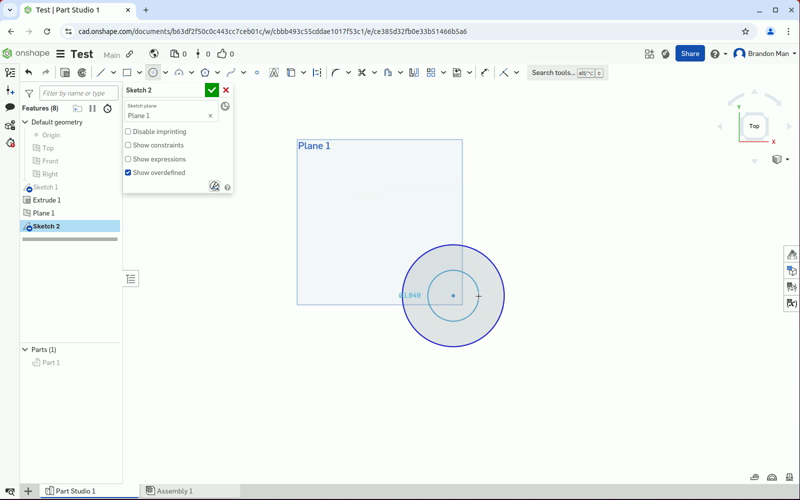
scroll(6)
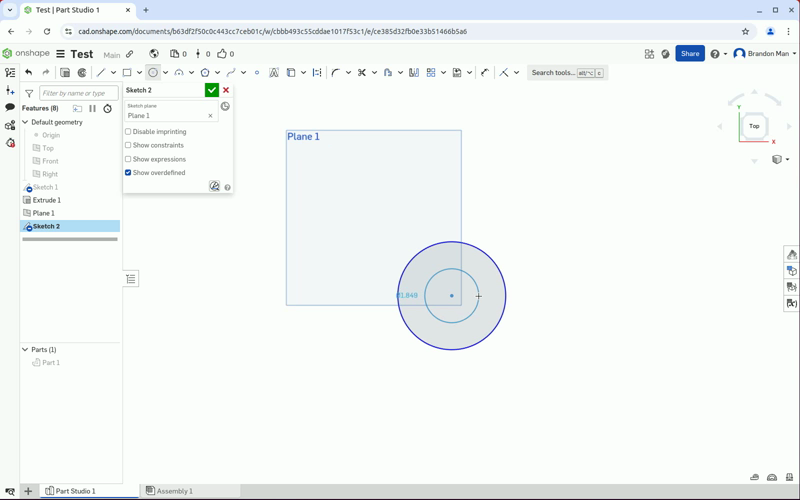
scroll(6)
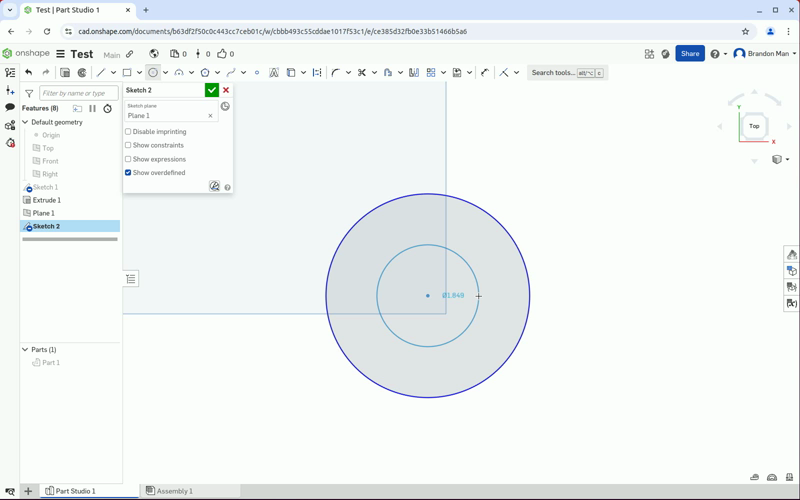
click(478, 295)
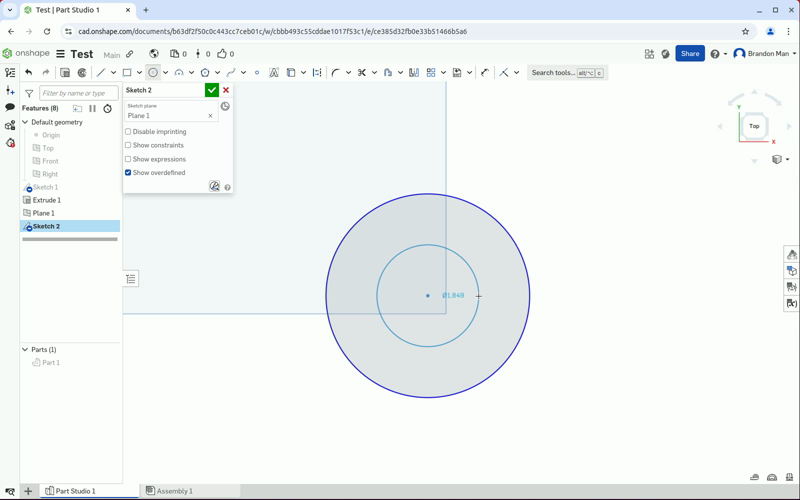
scroll(-6)
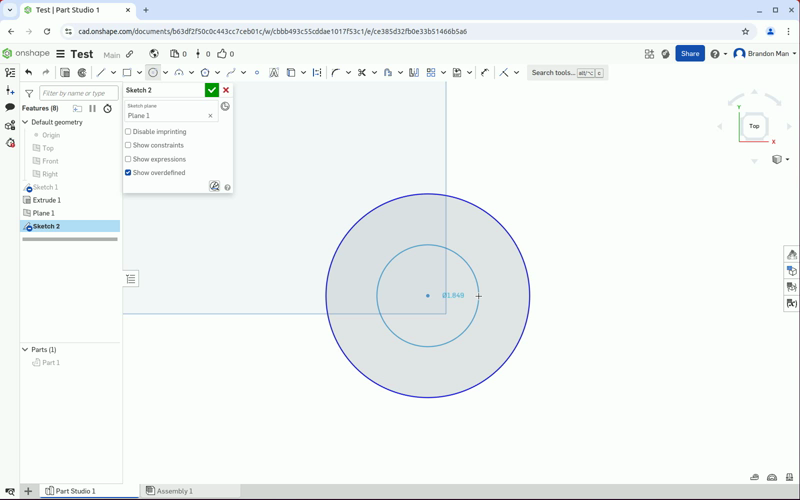
scroll(-6)
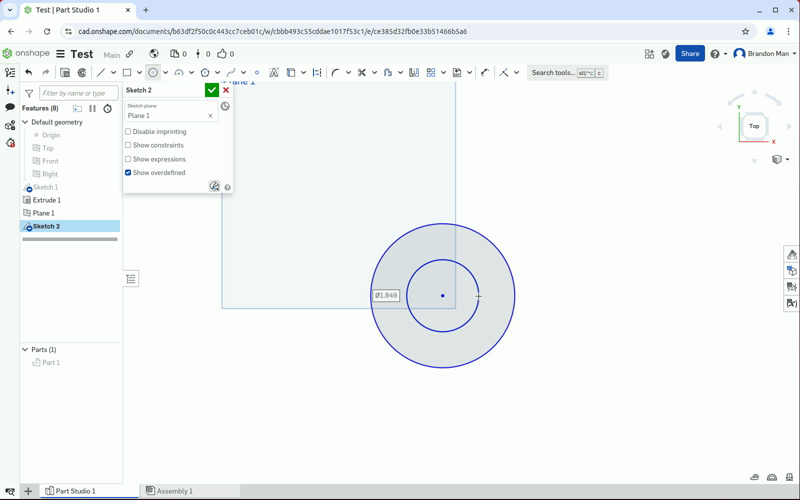
scroll(-6)
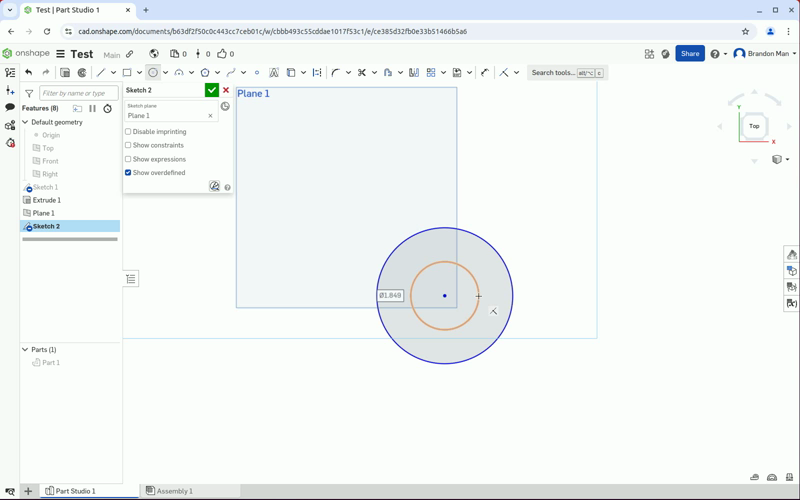
scroll(-6)
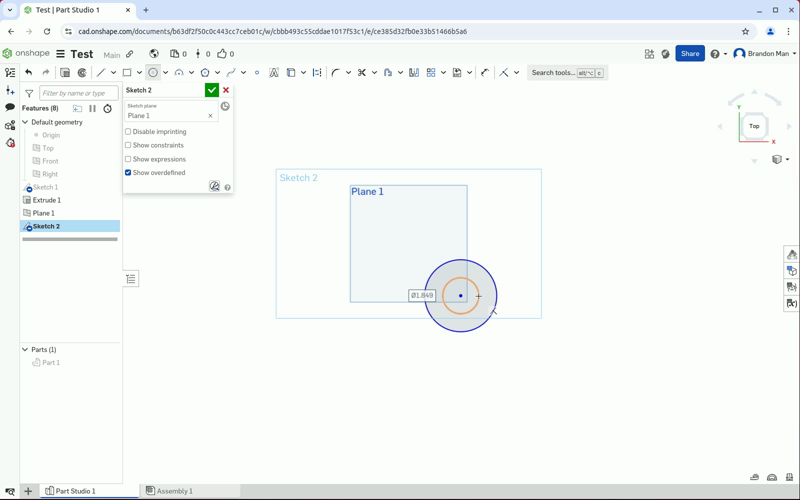
scroll(-6)
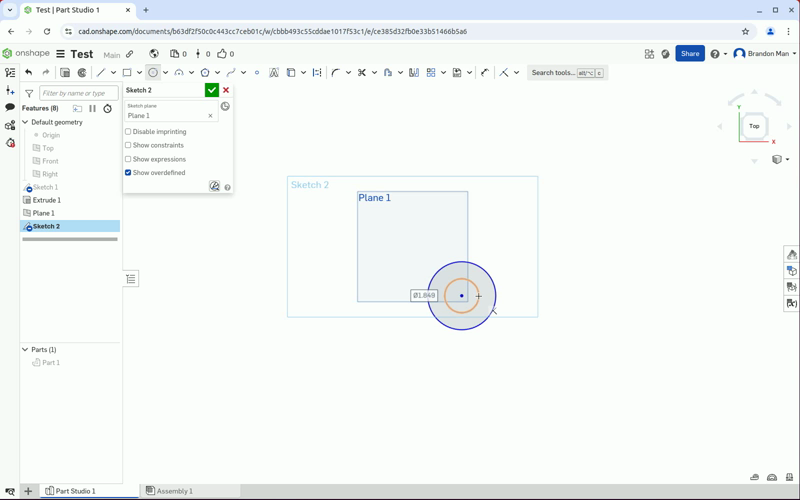
scroll(-6)
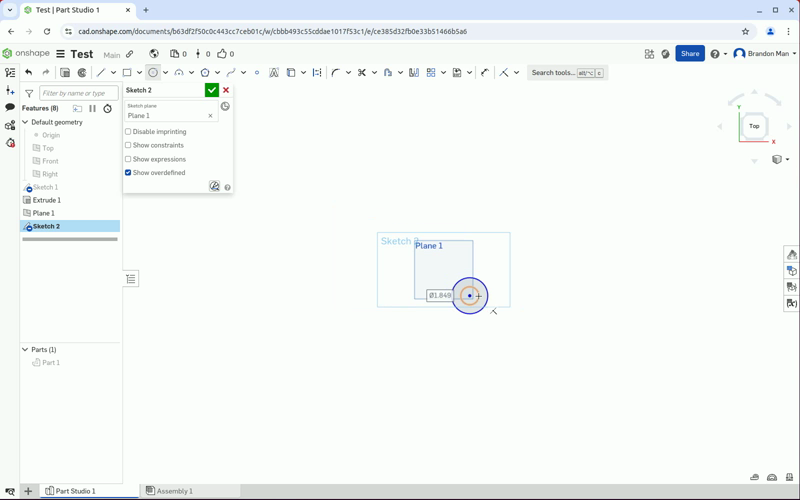
scroll(-6)
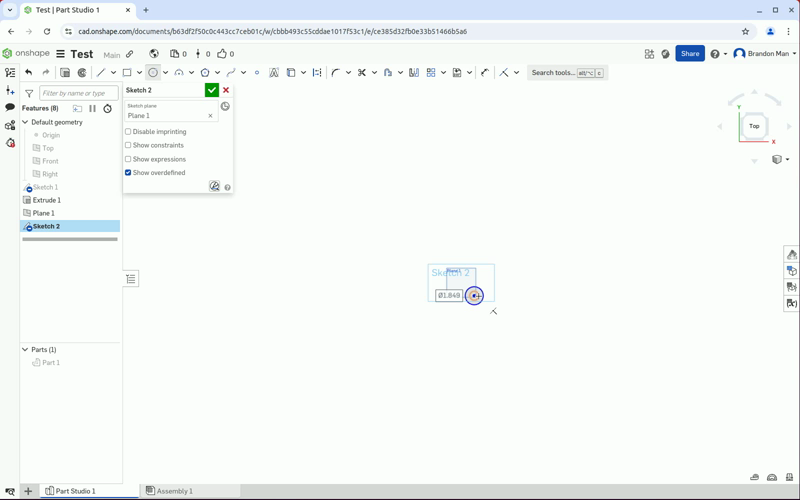
key(esc)
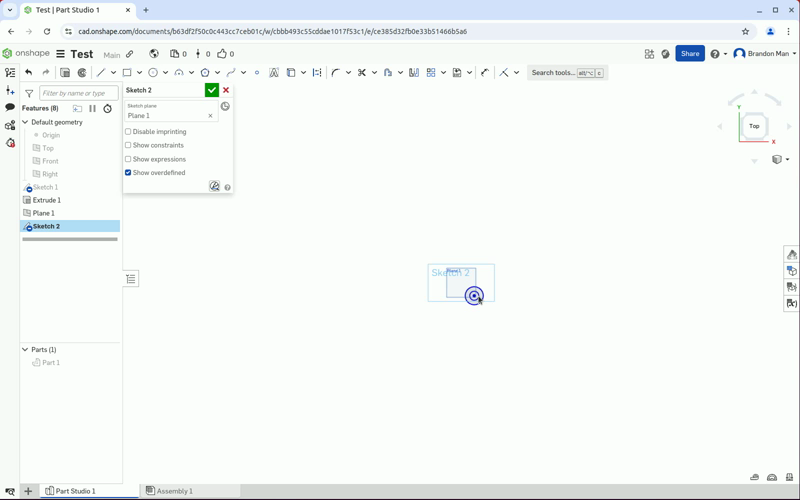
mouse_move(480, 295)
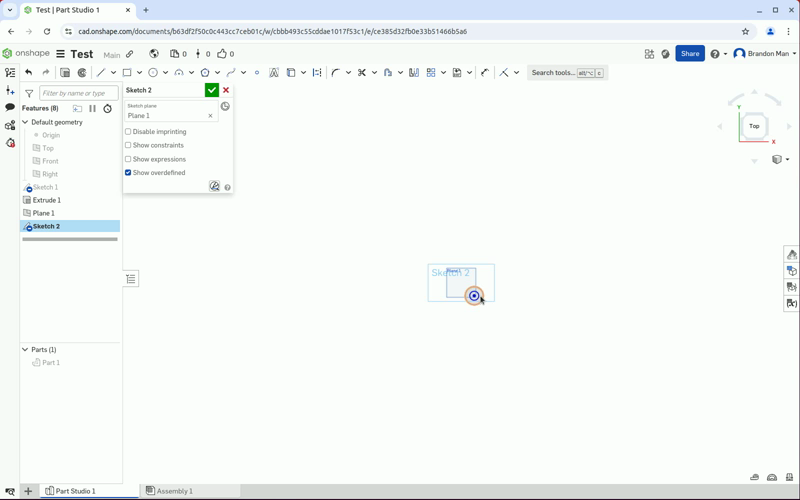
scroll(6)
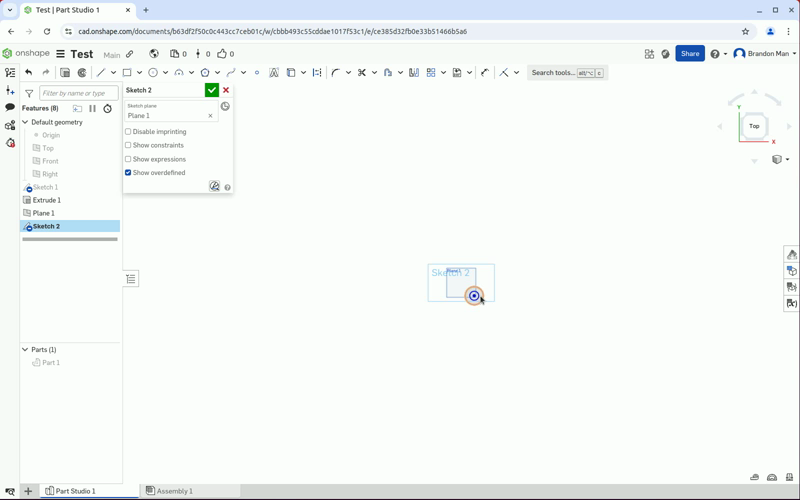
scroll(6)
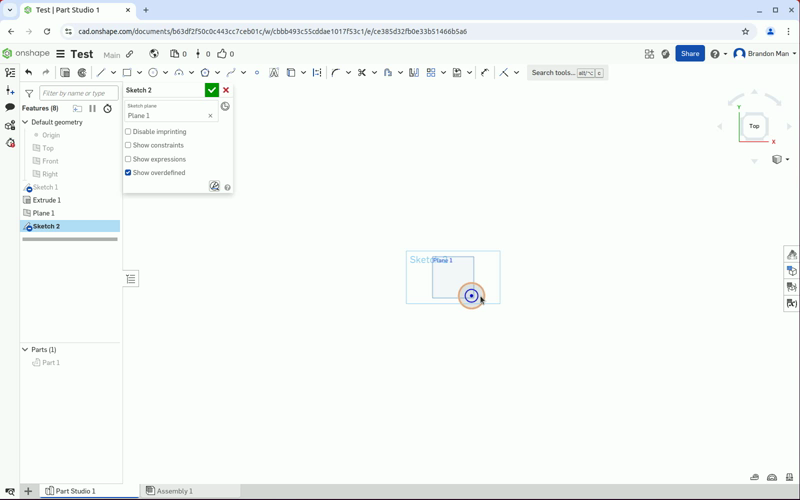
scroll(6)
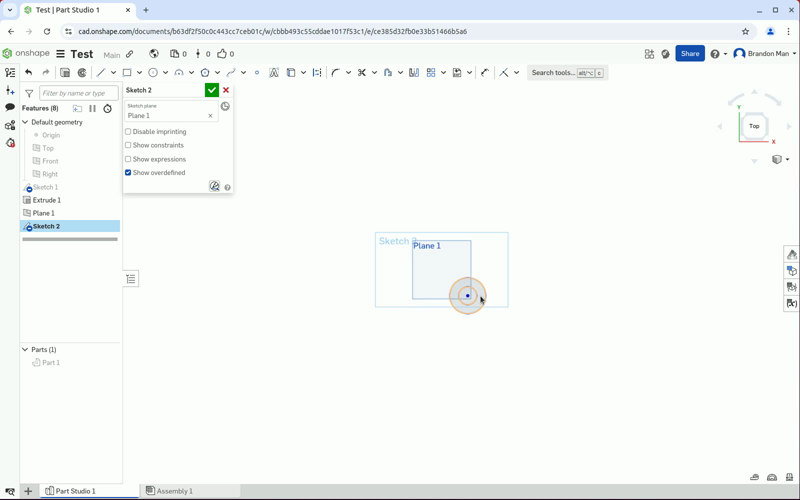
scroll(6)
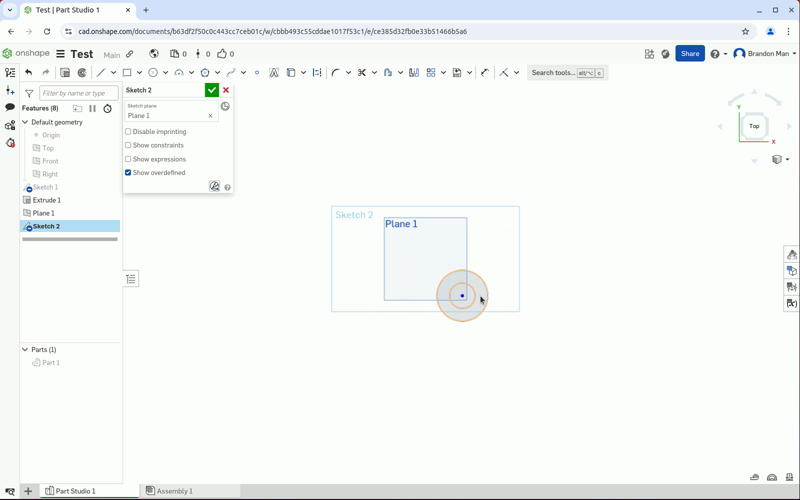
scroll(6)
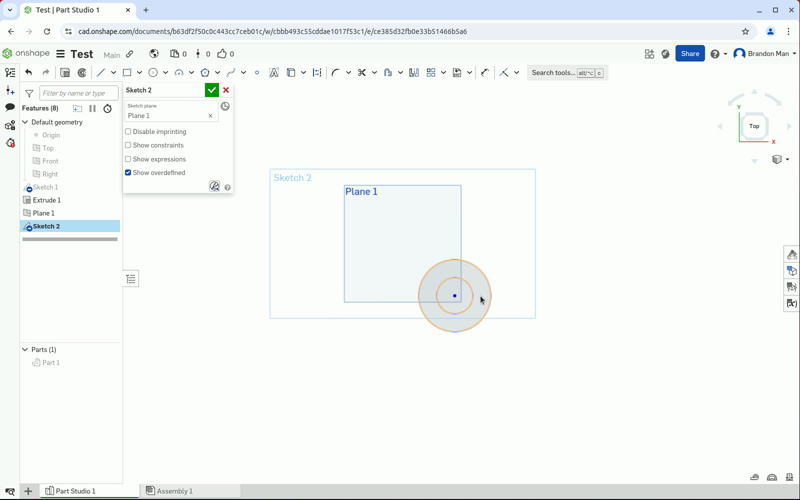
scroll(6)
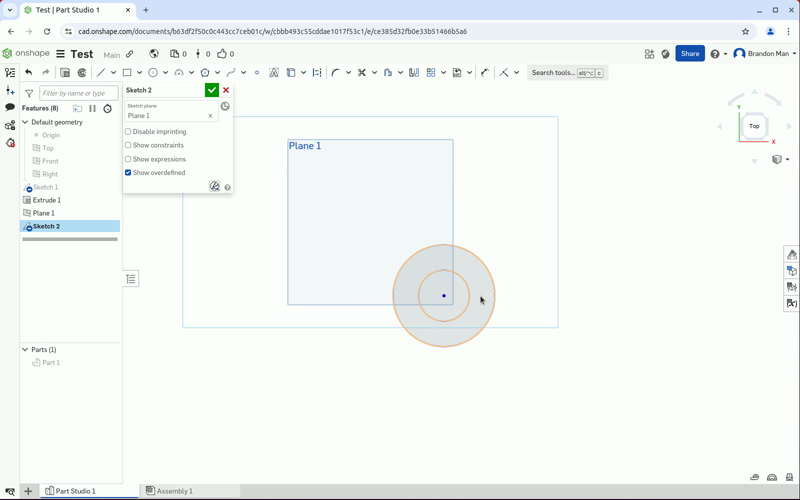
scroll(6)
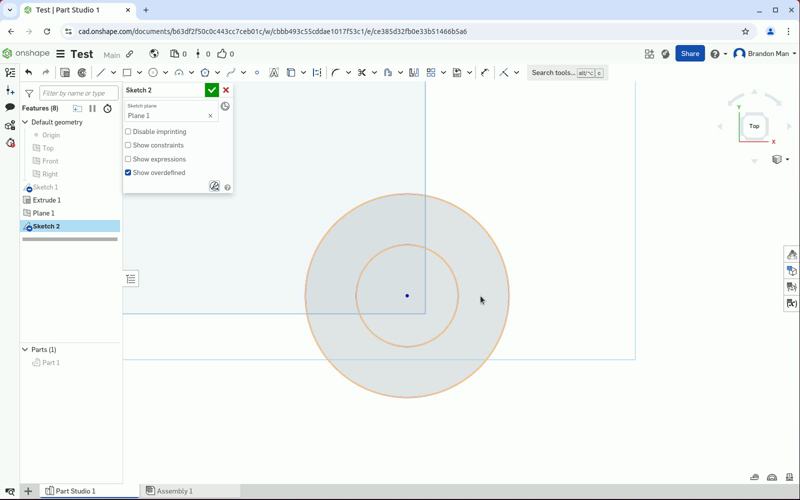
click(480, 295)
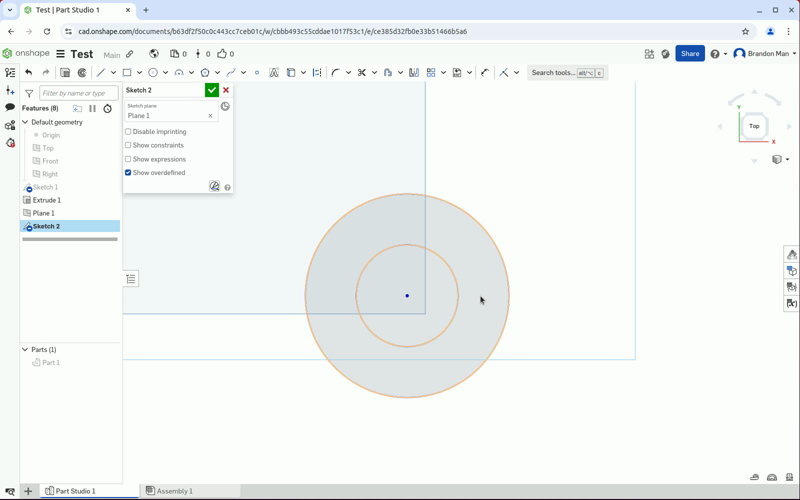
scroll(-6)
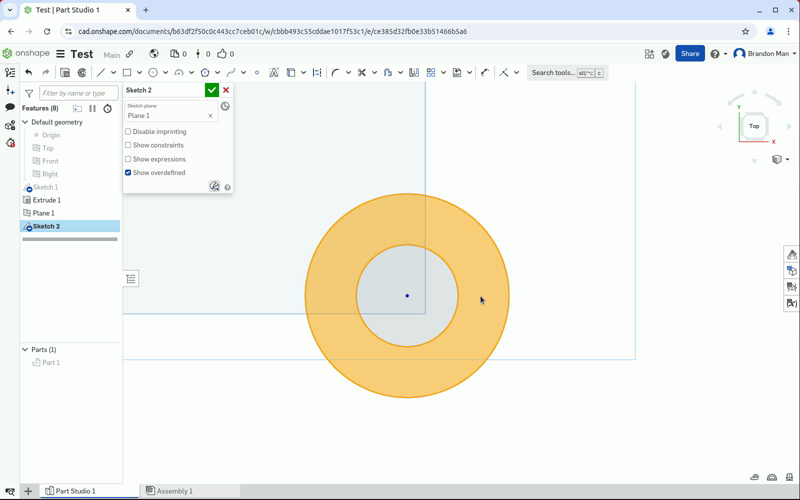
scroll(-6)
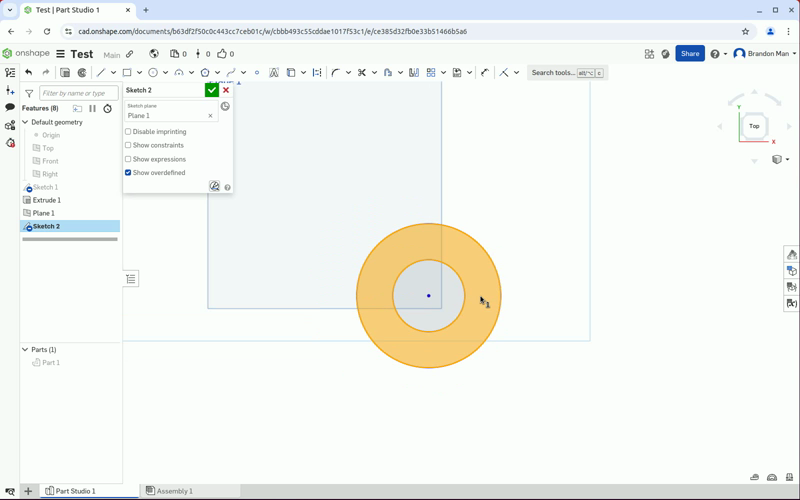
scroll(-6)
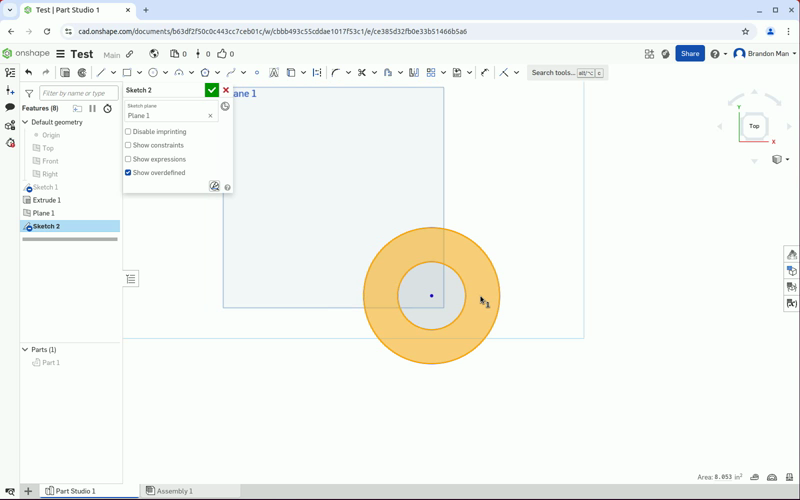
scroll(-6)
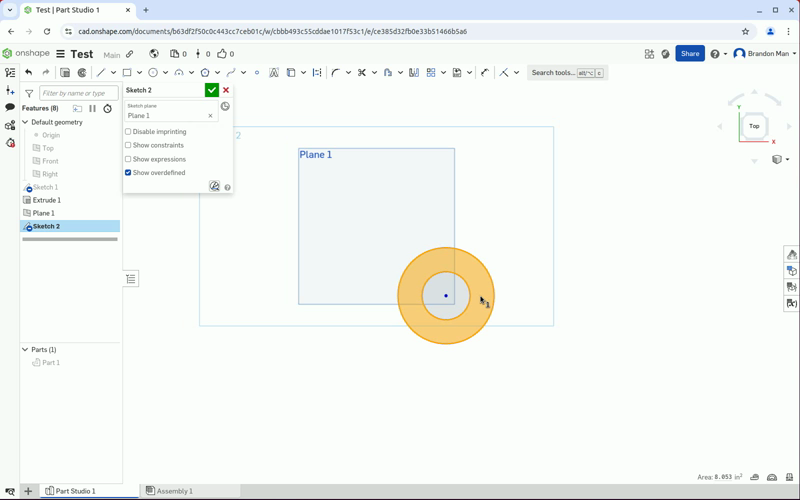
scroll(-6)
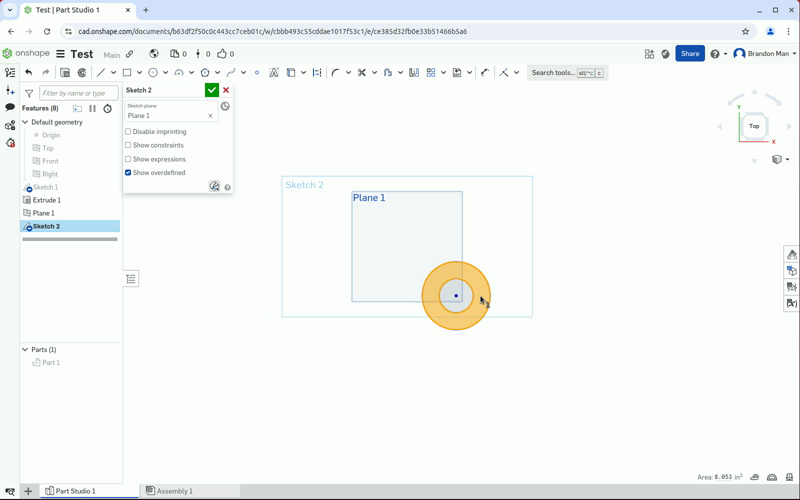
scroll(-6)
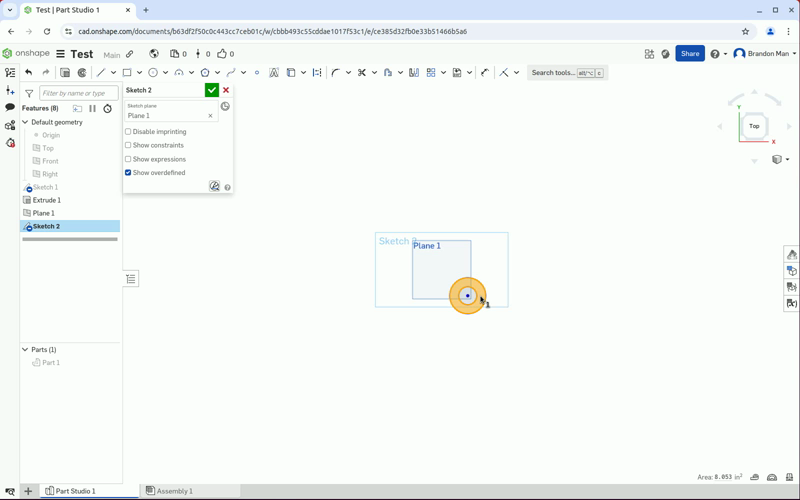
scroll(-6)
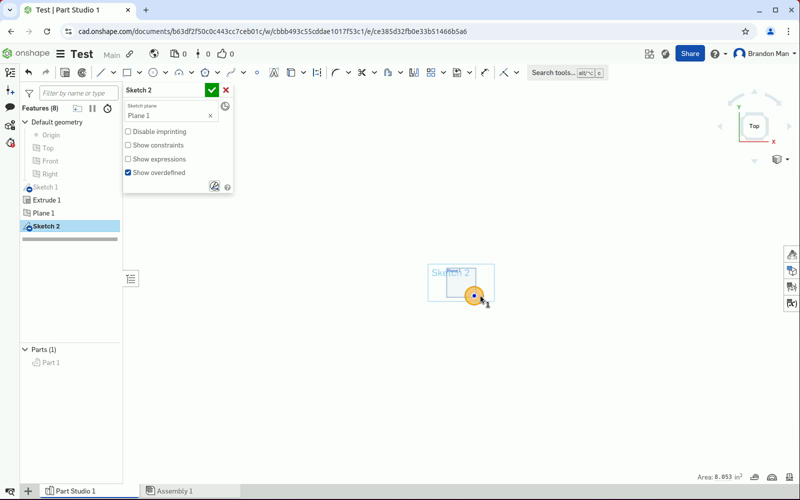
mouse_move(73, 352)
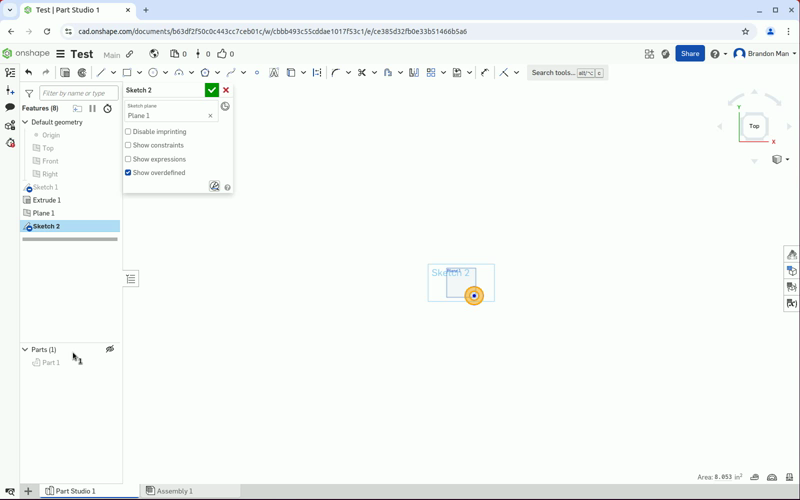
key(shift+y)
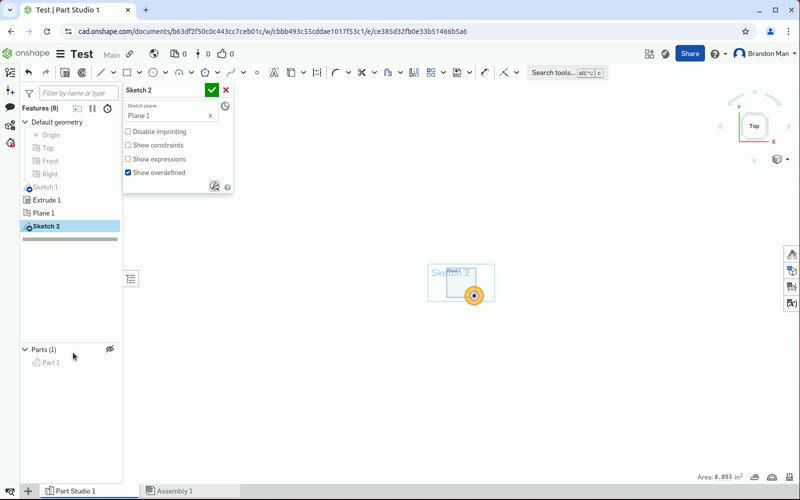
key(shift+e)
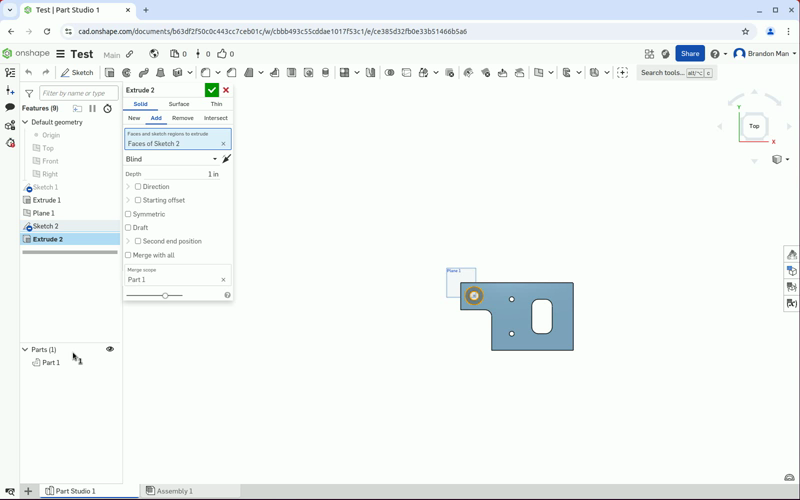
mouse_move(143, 106)
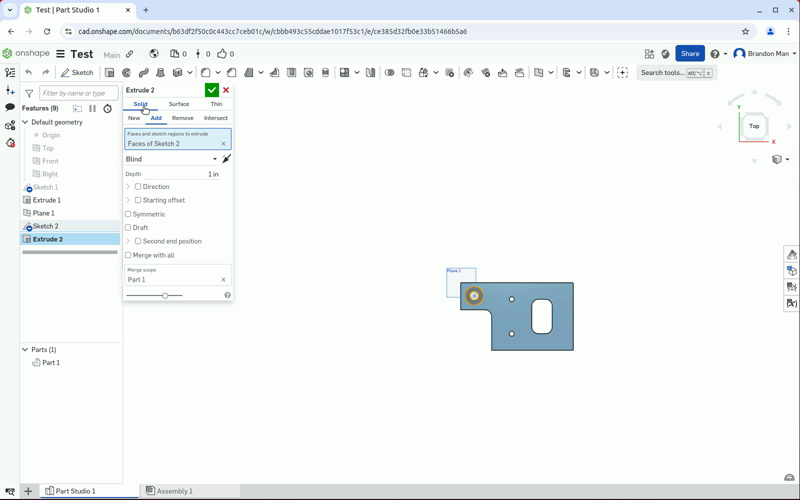
click(143, 106)
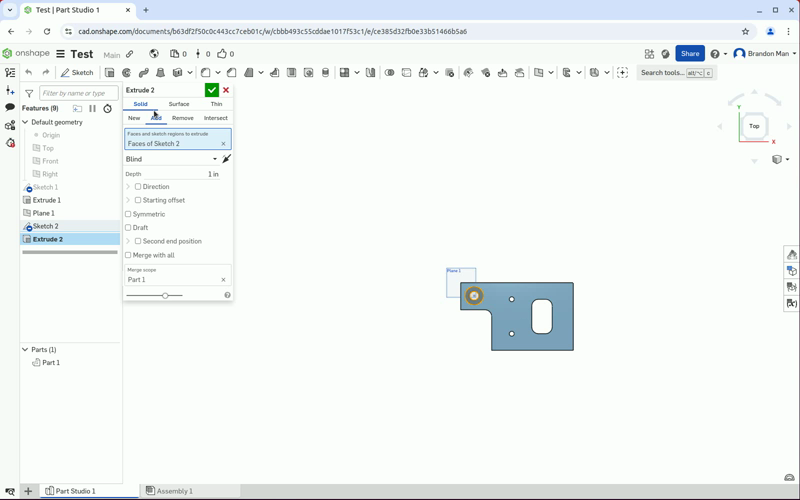
mouse_move(186, 120)
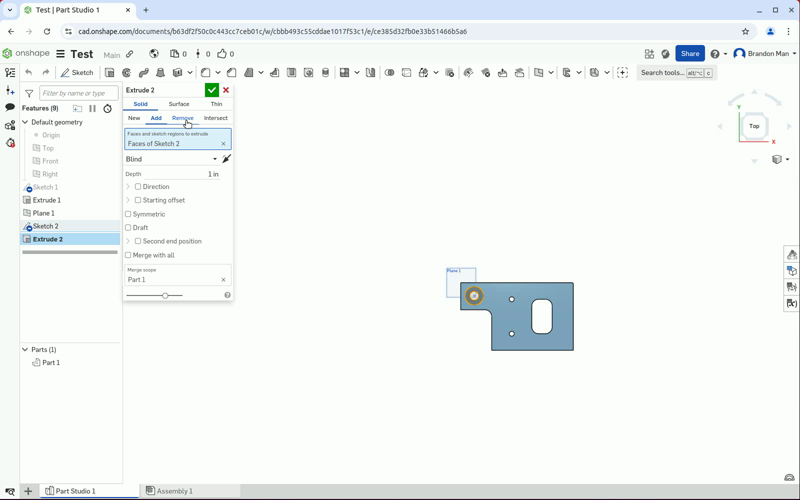
click(186, 120)
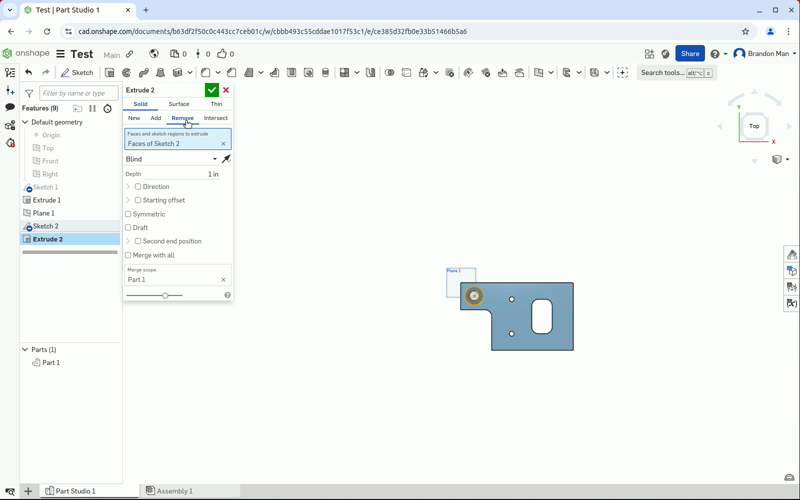
key(tab, 4)
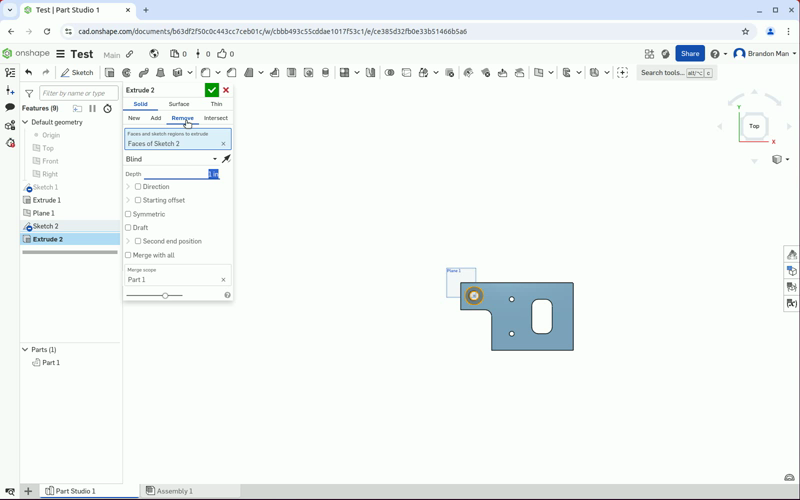
text(1.204)
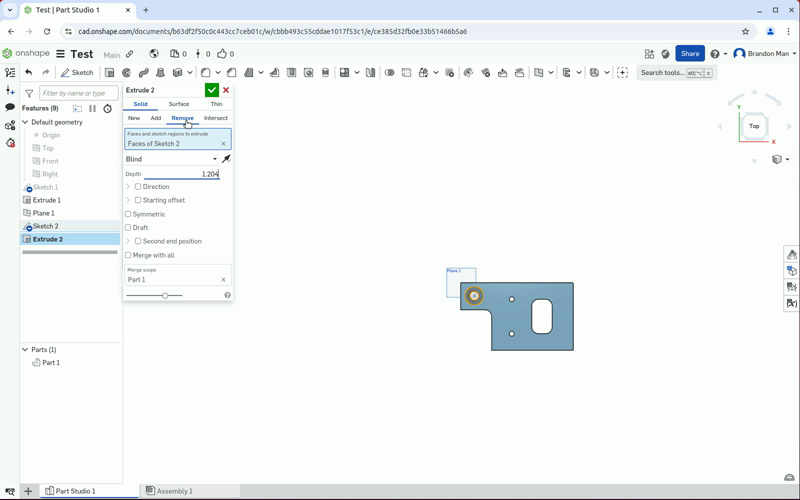
key(tab, 6)
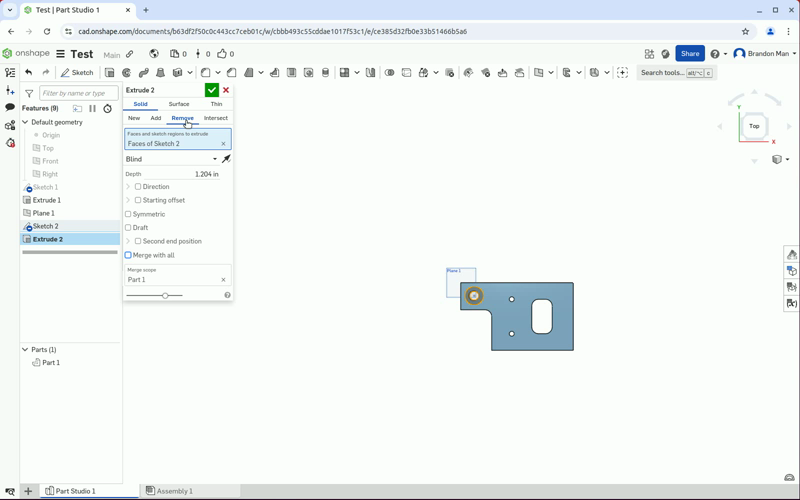
key(space)
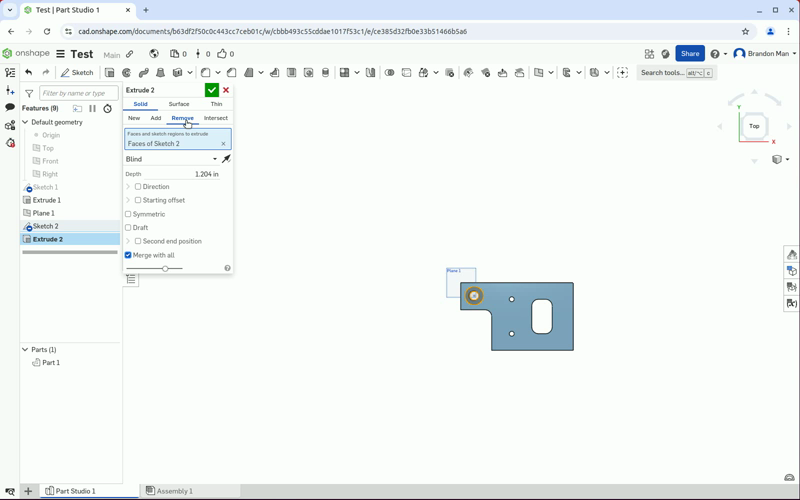
key(enter)
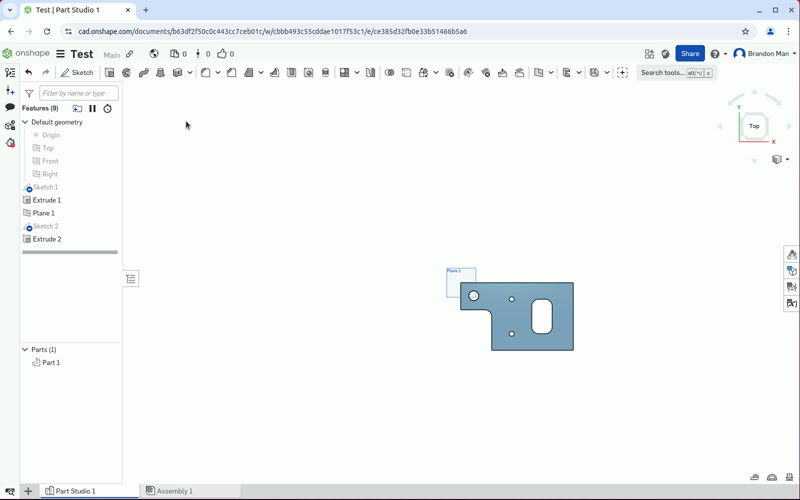
key(shift+h)
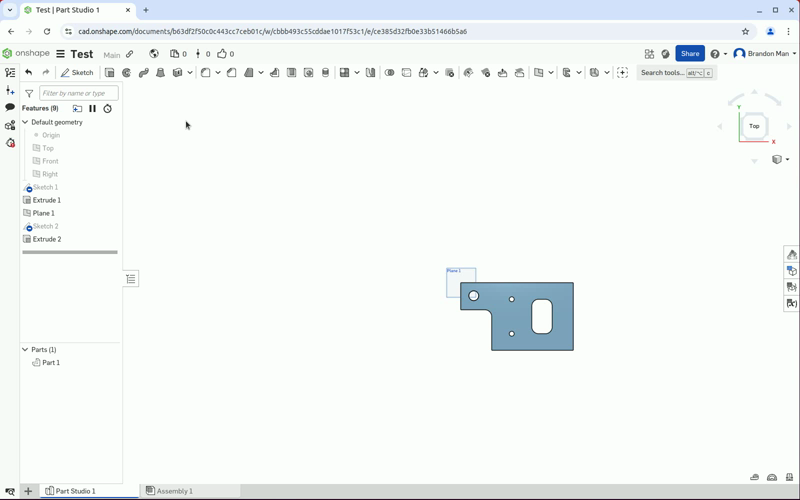
key(shift+h)
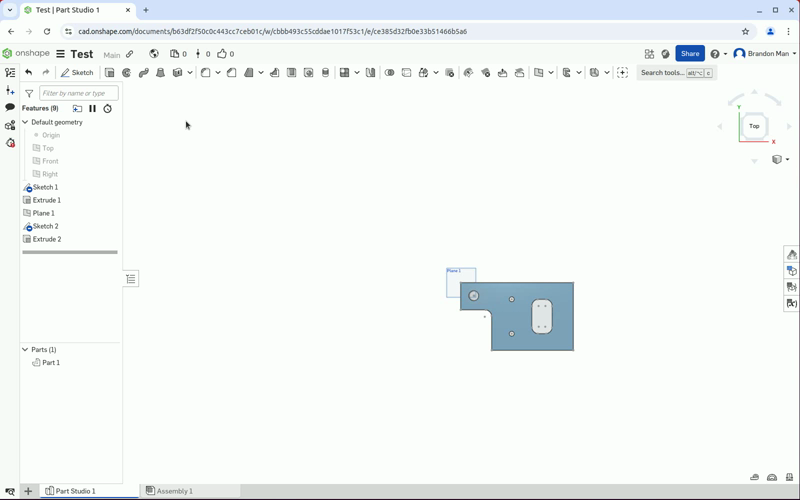
key(shift+7)
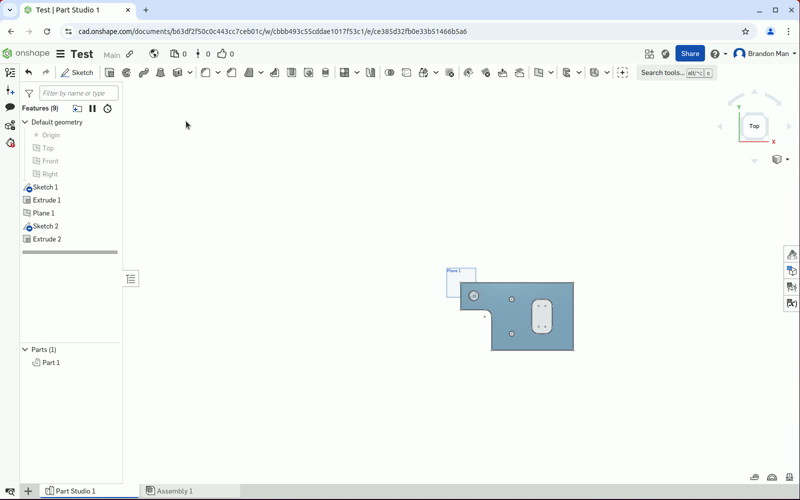
key(up, 3)
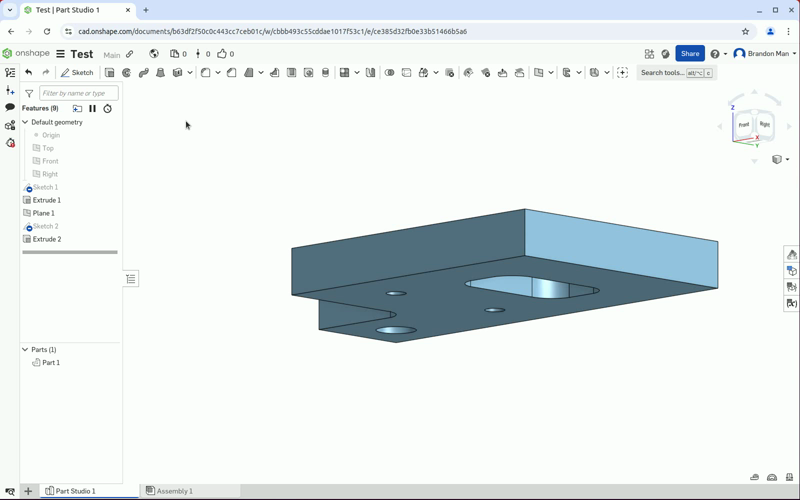
key(left, 3)
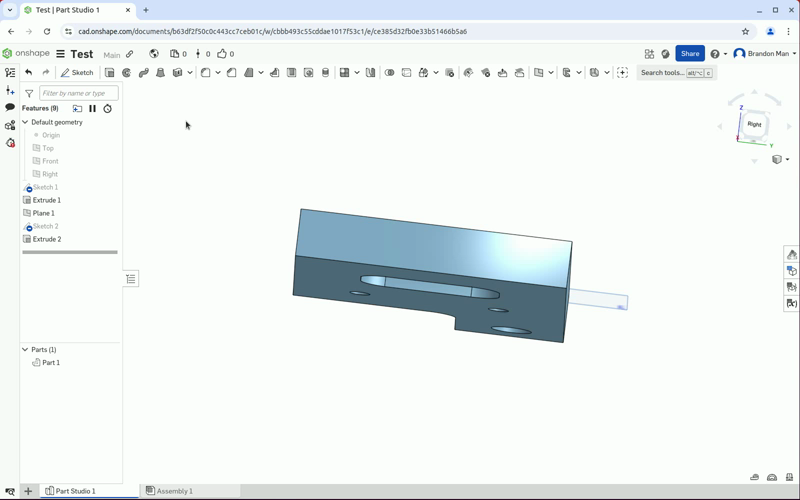
key(right, 3)
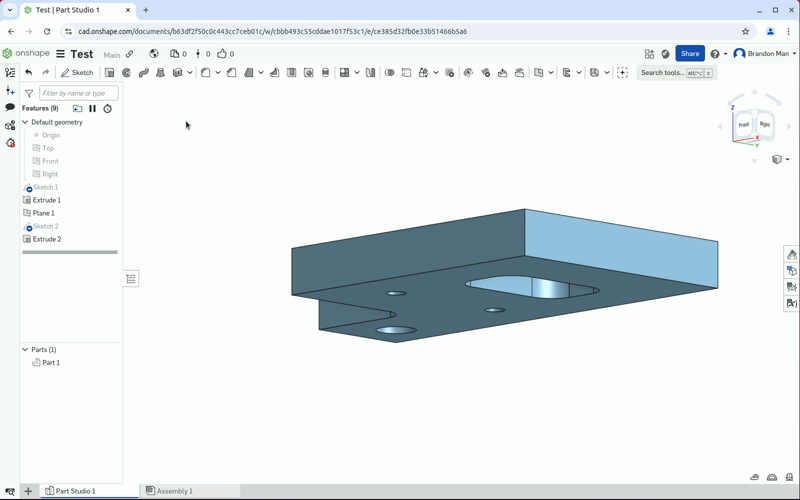
key(down, 3)
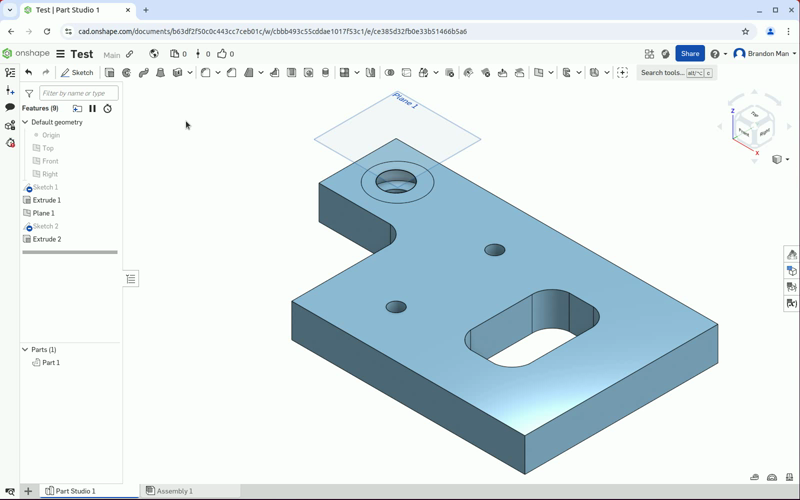
mouse_move(73, 189)
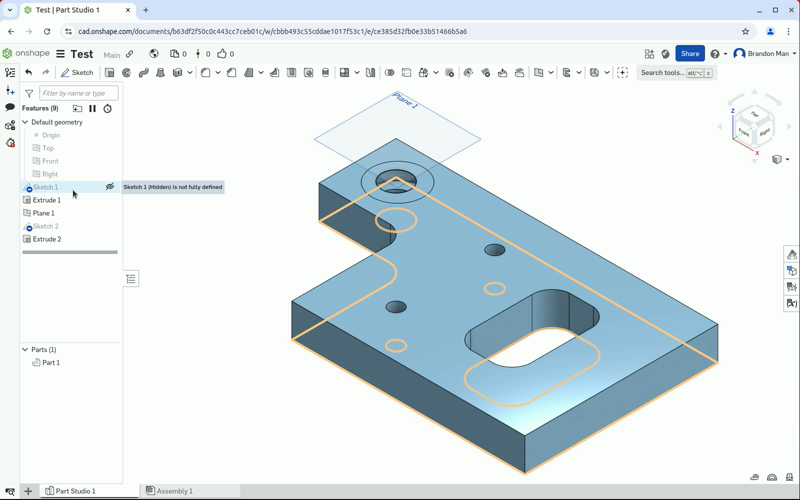
click(73, 189)